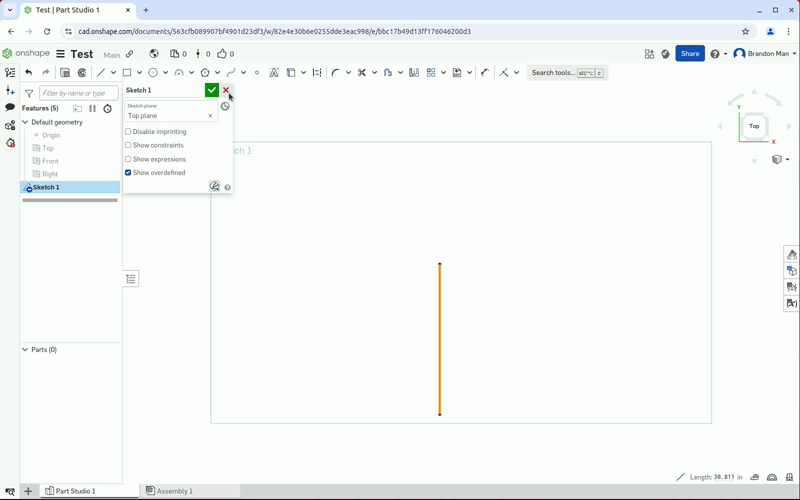
key(shift+h)
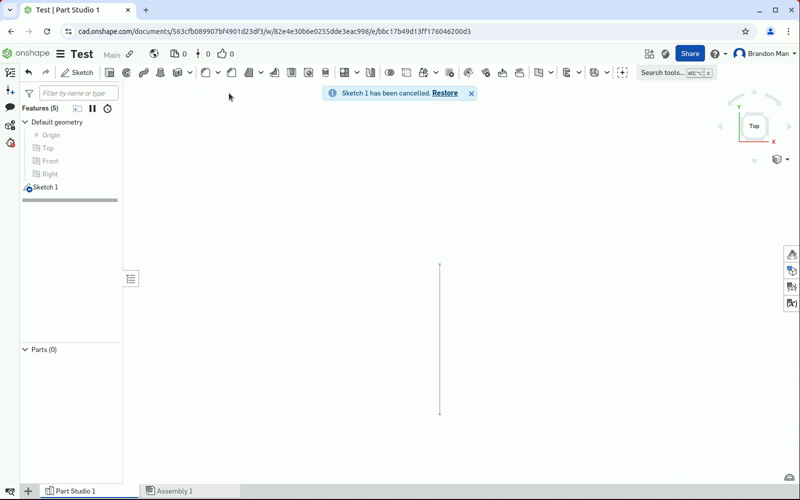
key(shift+s)
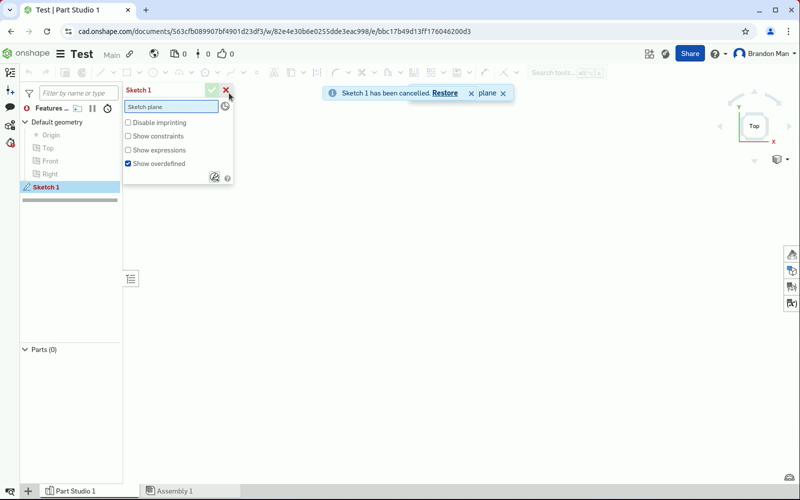
mouse_move(73, 150)
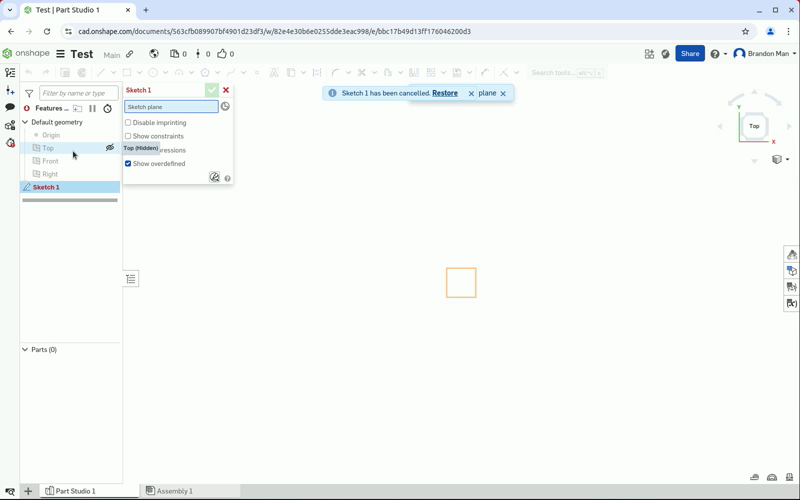
click(73, 150)
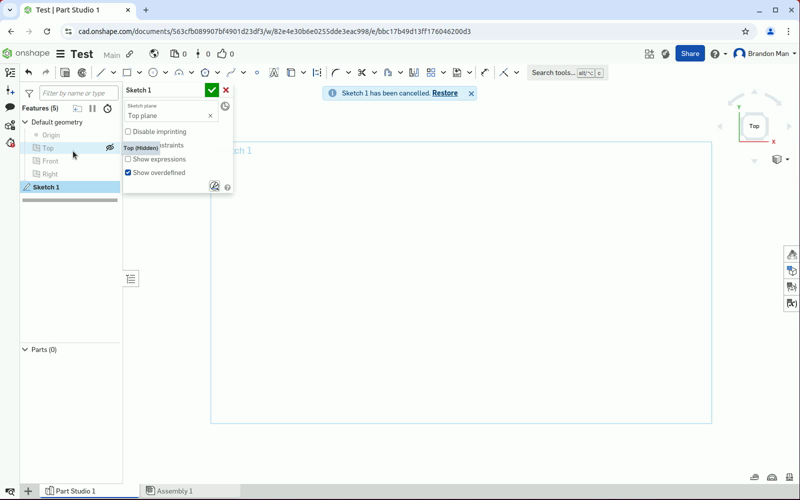
mouse_move(73, 352)
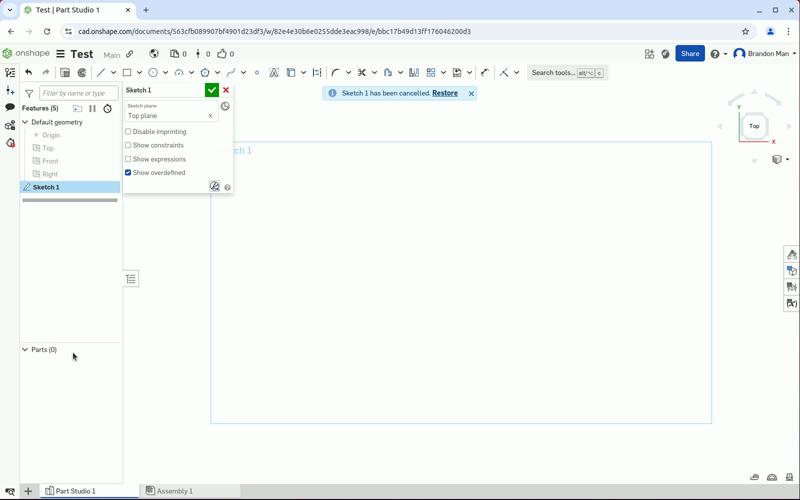
key(y)
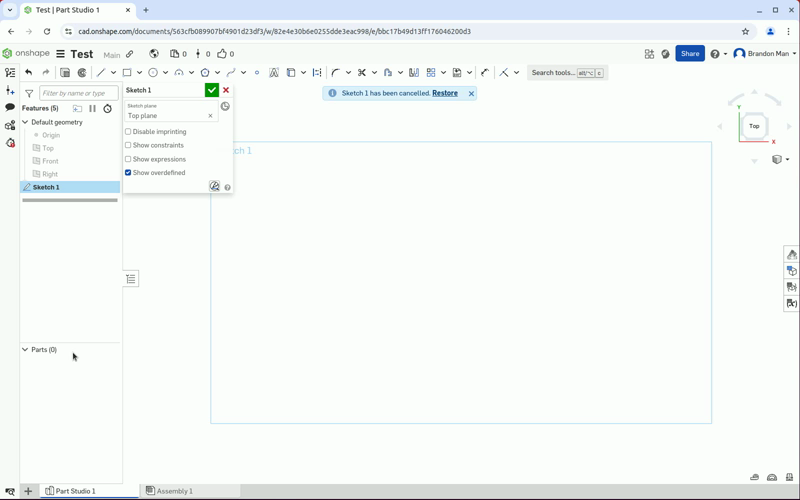
key(l)
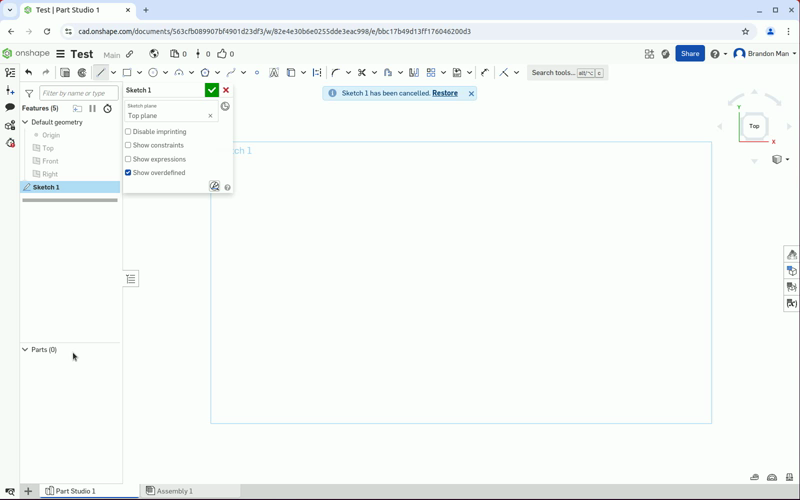
key_down(shift)
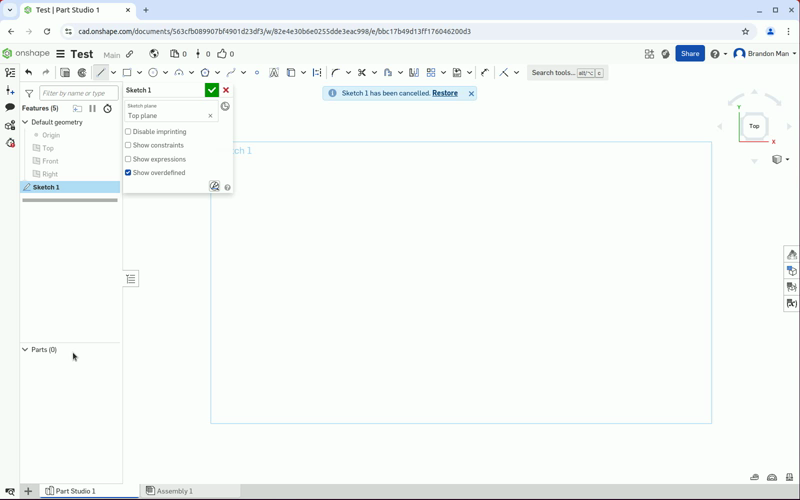
mouse_move(445, 249)
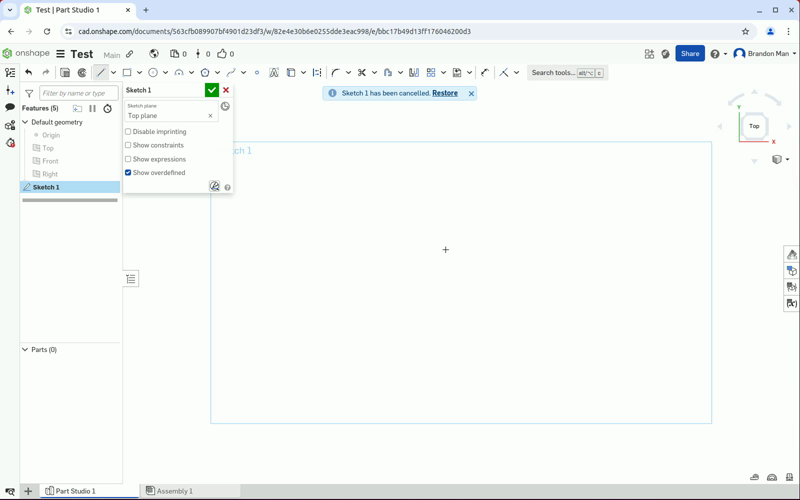
click(445, 249)
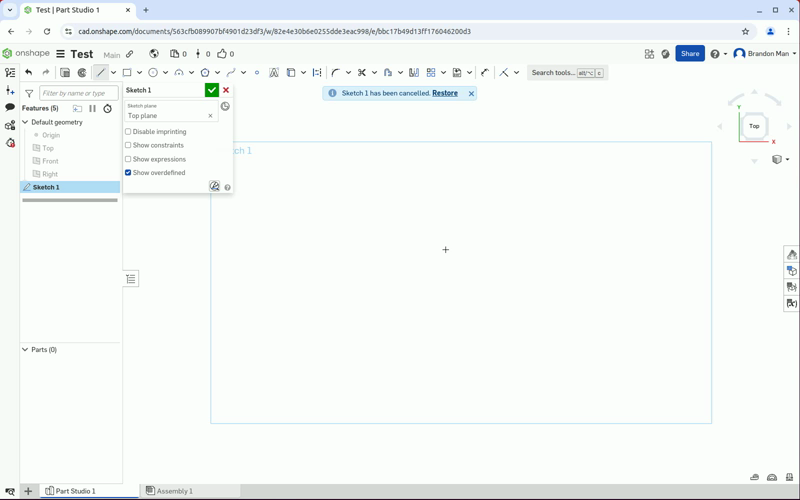
key_up(shift)
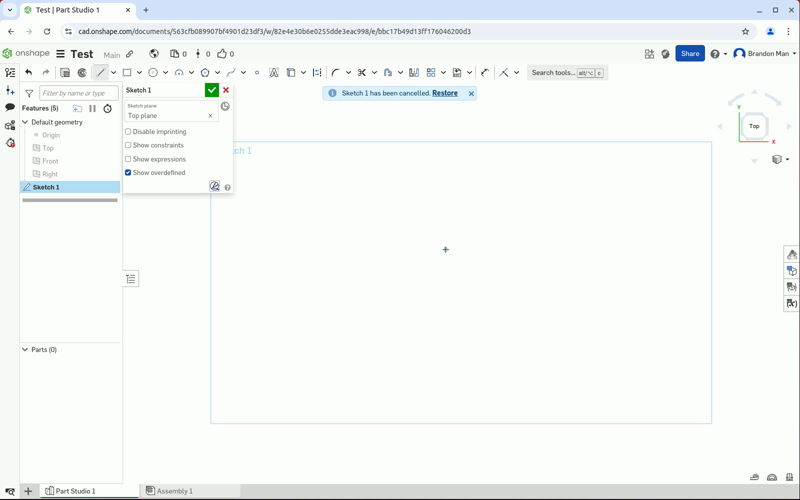
key_down(shift)
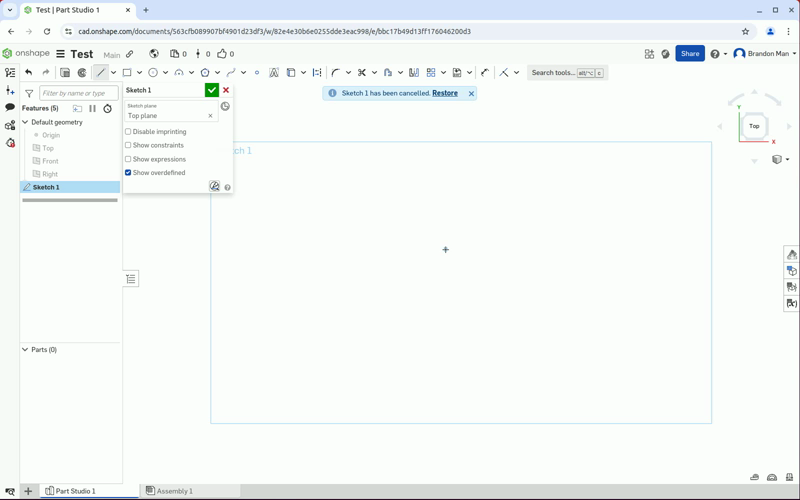
mouse_move(475, 249)
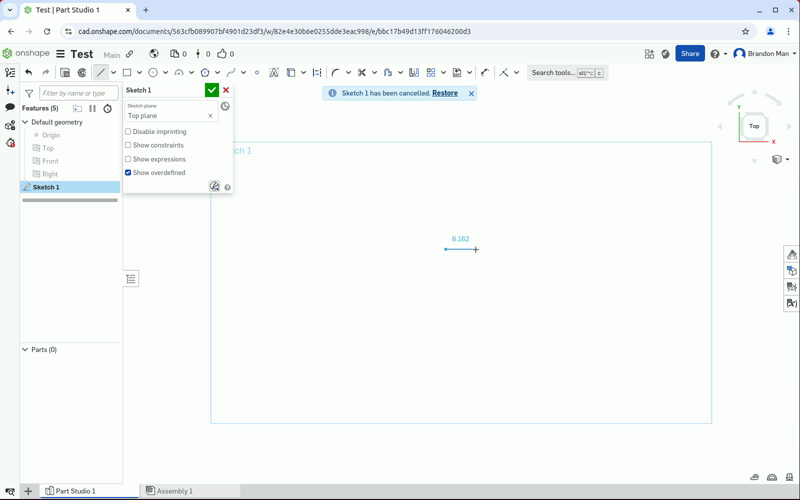
mouse_move(460, 249)
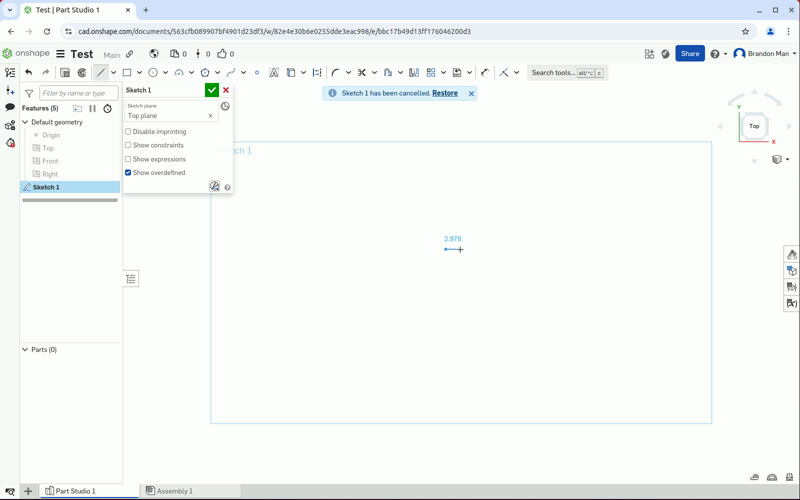
click(460, 249)
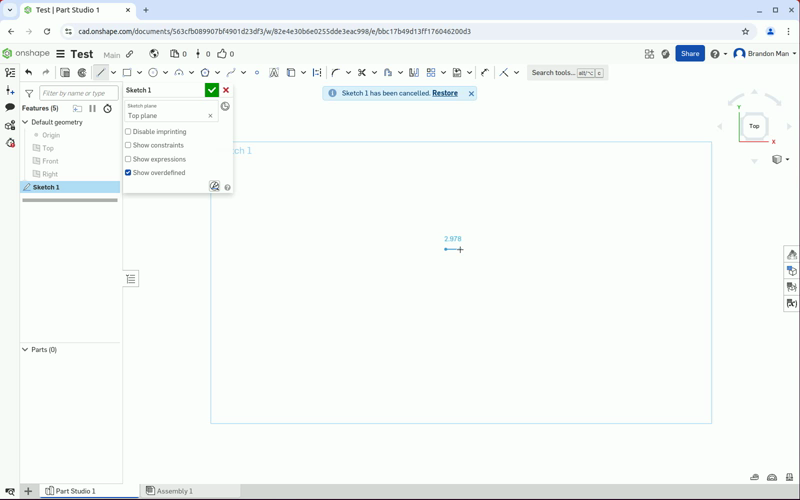
key_up(shift)
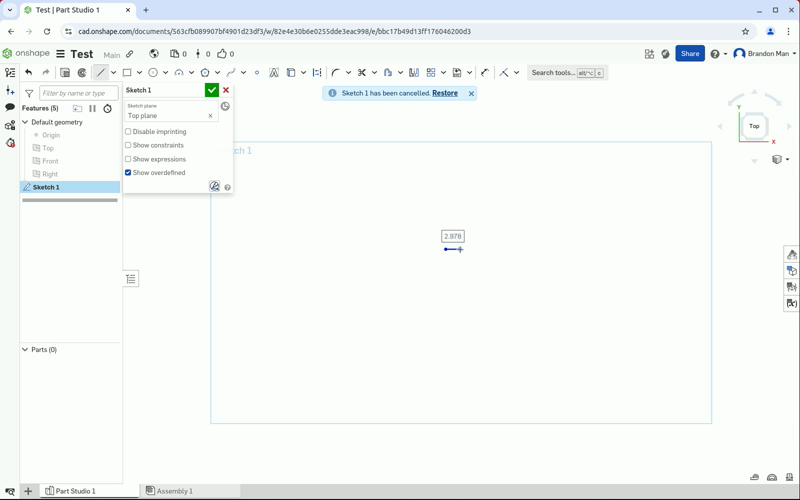
key_down(shift)
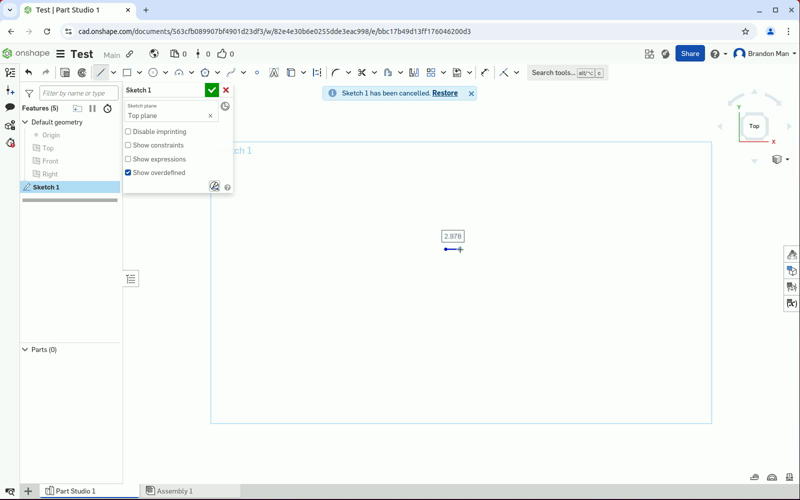
mouse_move(490, 249)
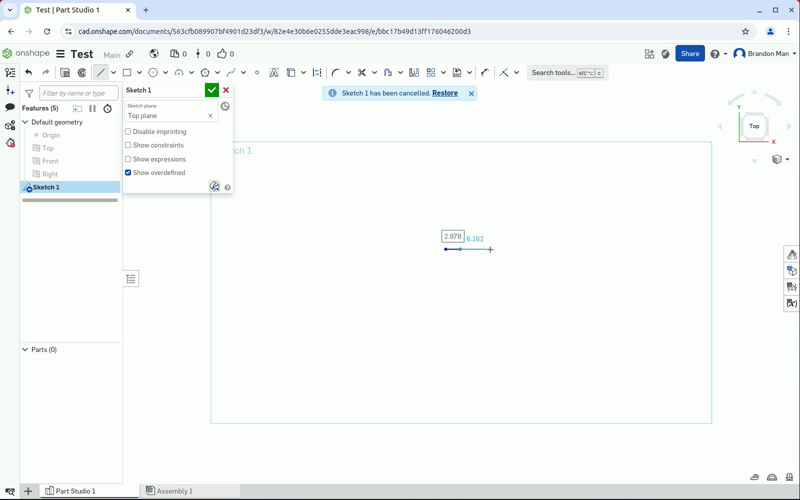
mouse_move(460, 263)
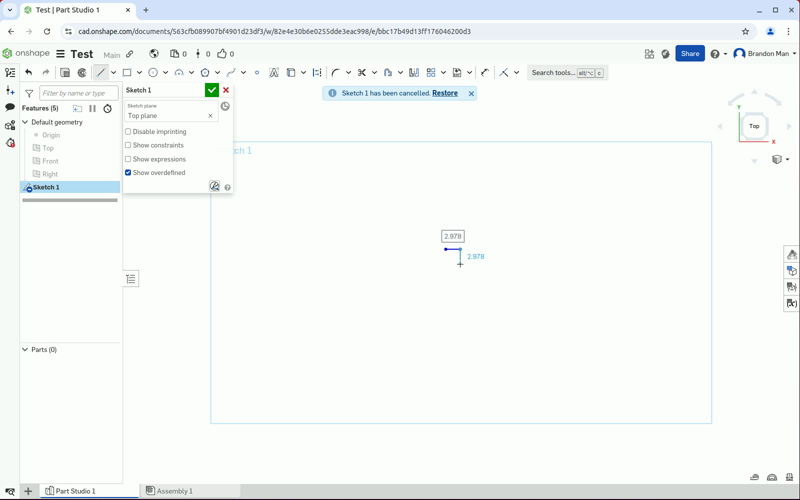
click(460, 263)
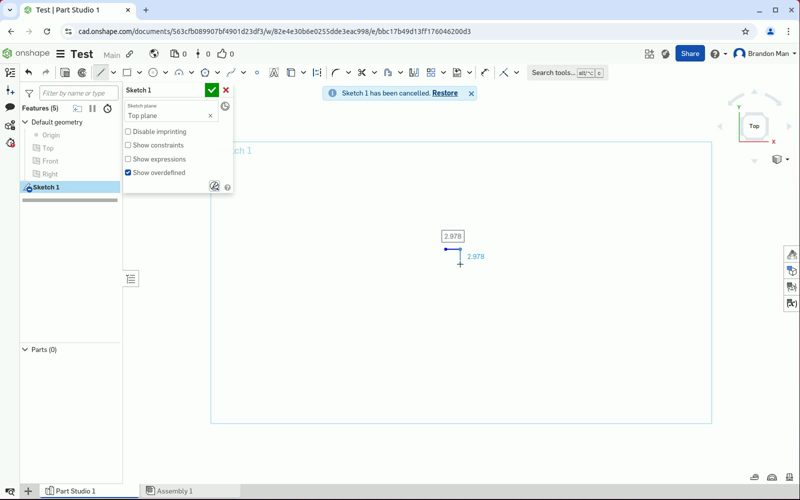
key_up(shift)
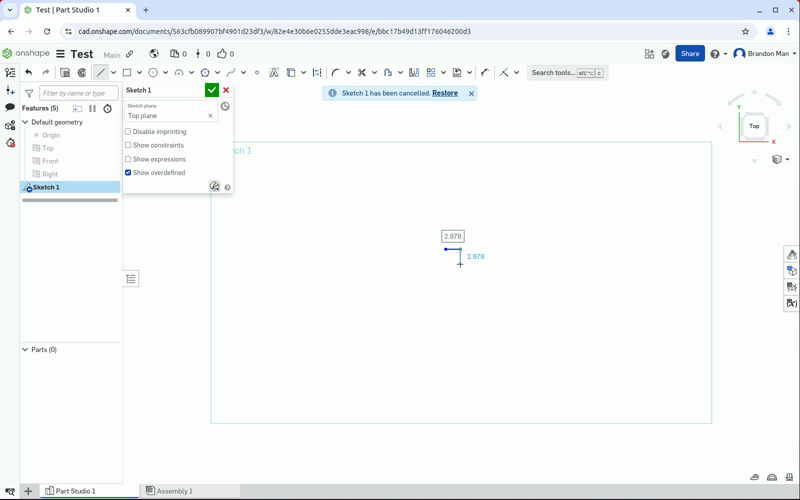
key(esc)
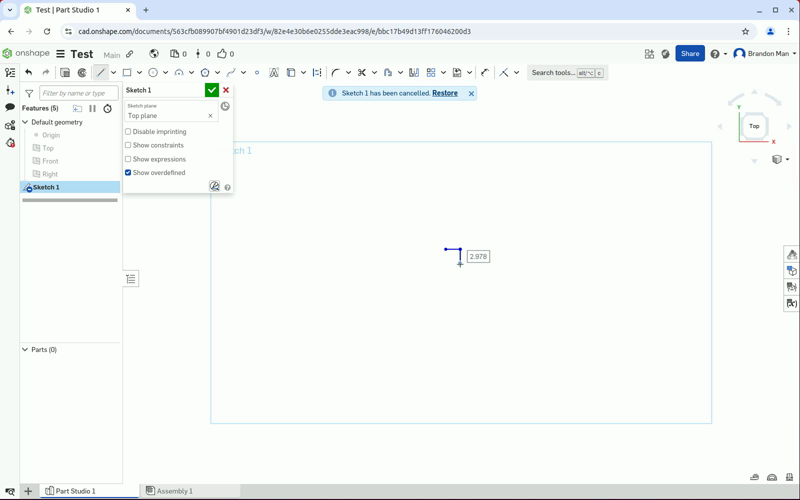
key(a)
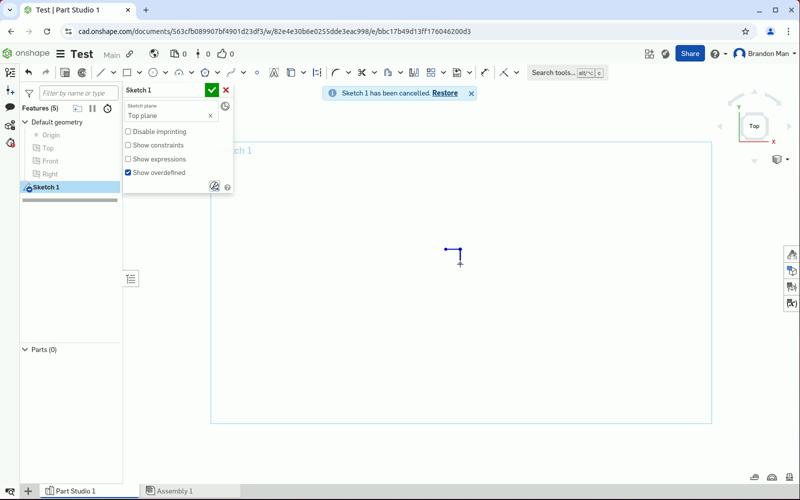
mouse_move(460, 263)
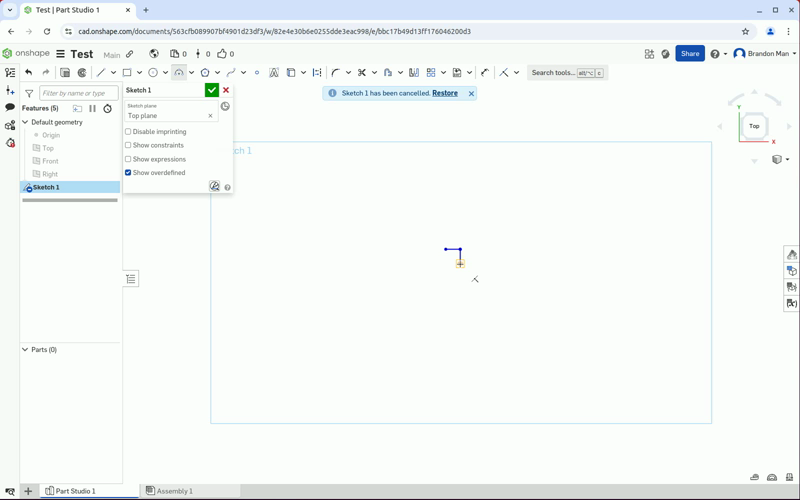
click(460, 263)
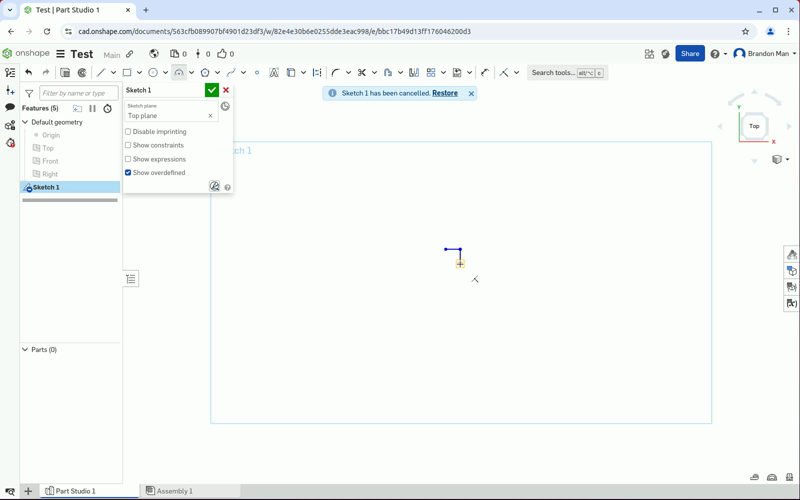
key_down(shift)
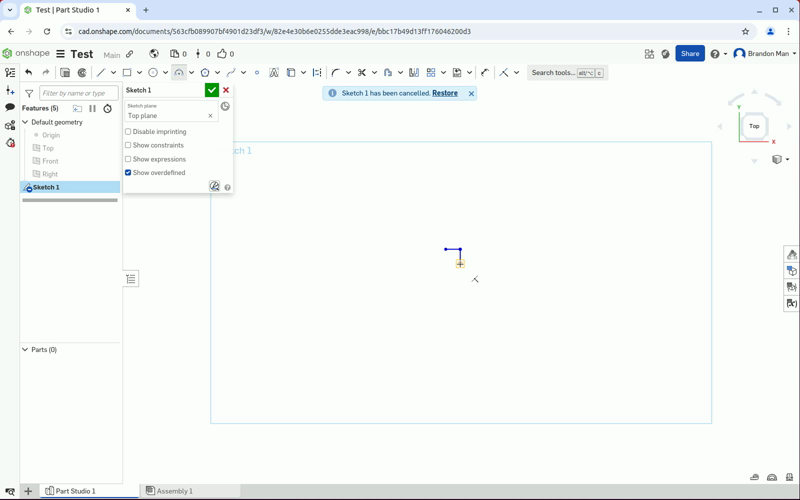
mouse_move(479, 282)
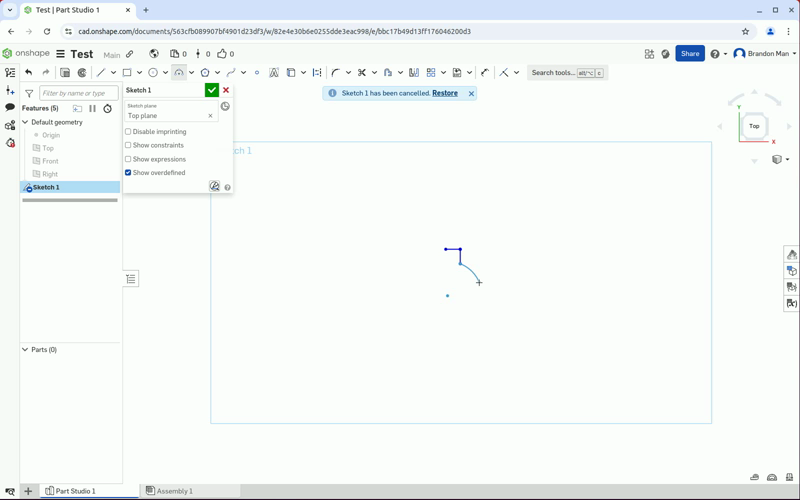
click(479, 282)
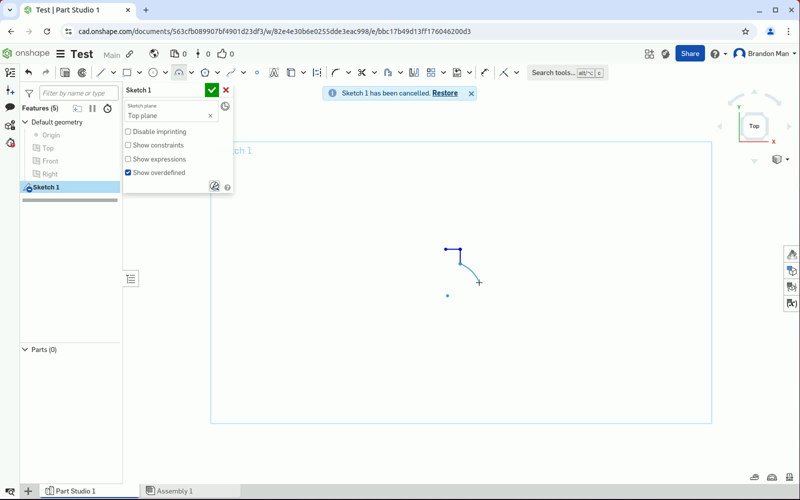
mouse_move(465, 276)
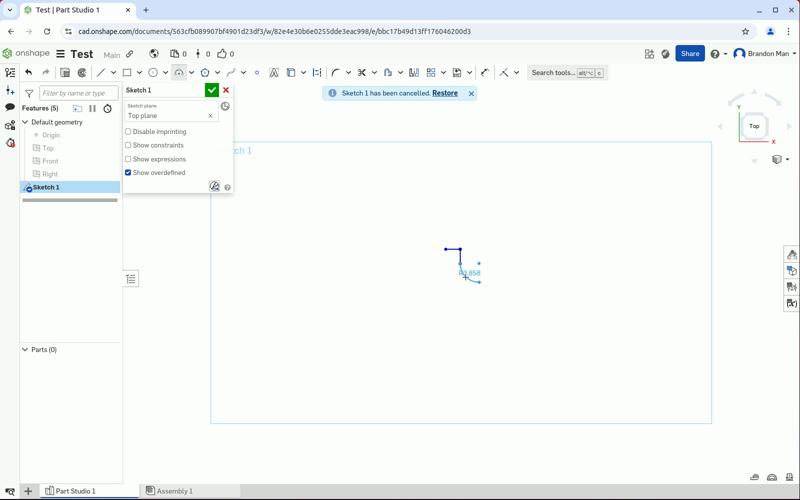
click(465, 276)
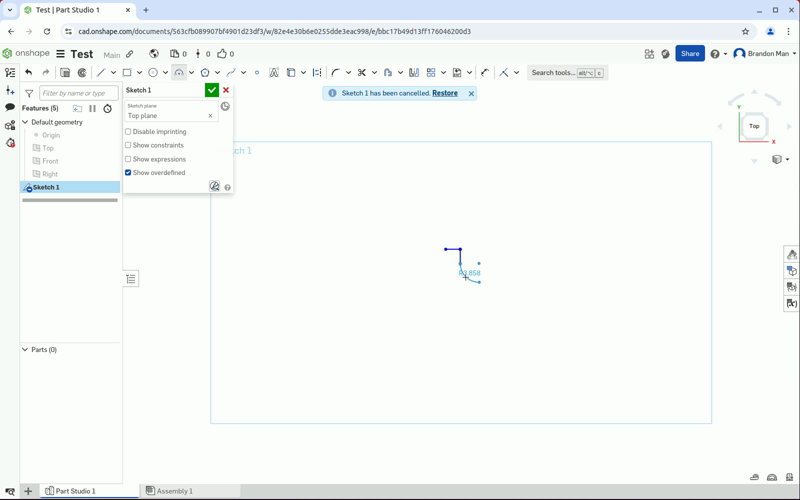
key_up(shift)
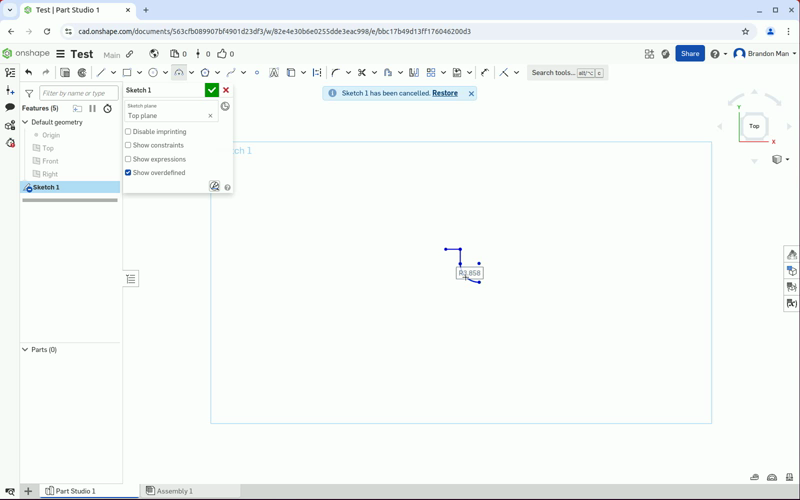
key(esc)
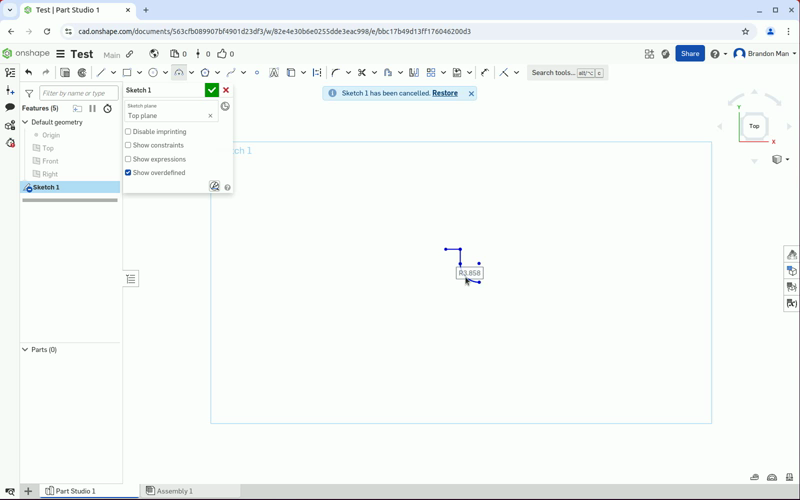
key(l)
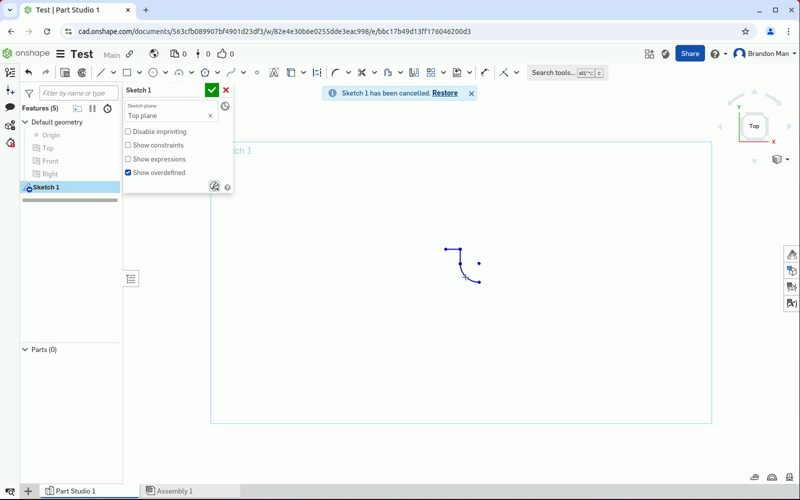
mouse_move(479, 282)
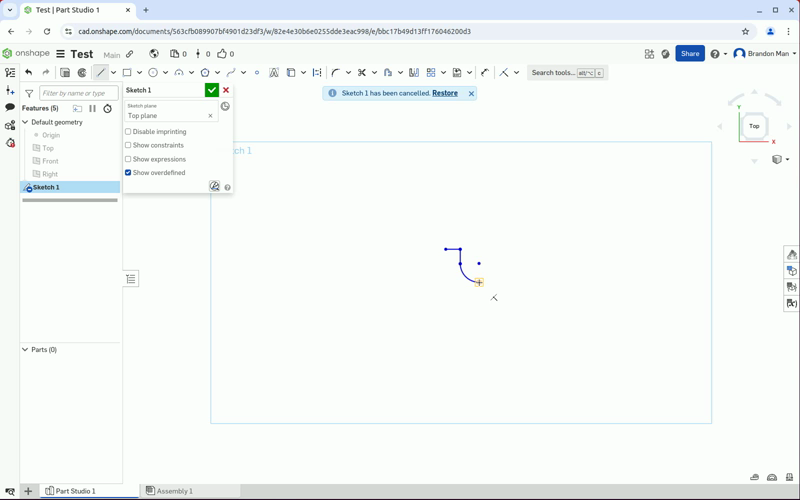
click(479, 282)
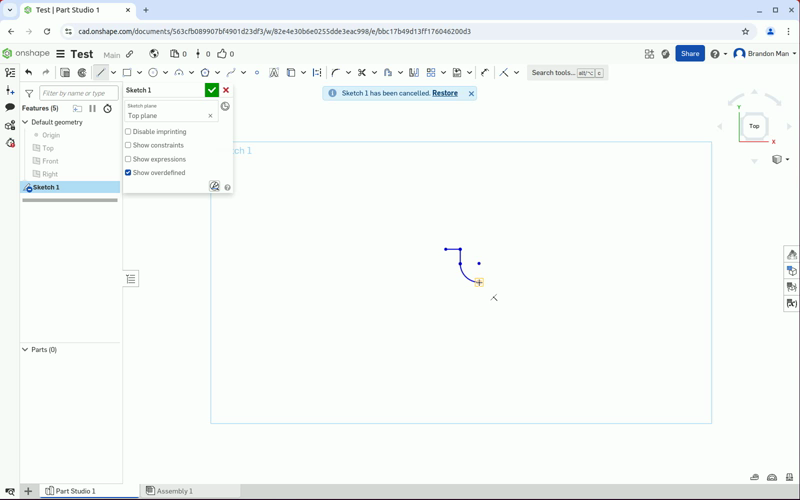
key_down(shift)
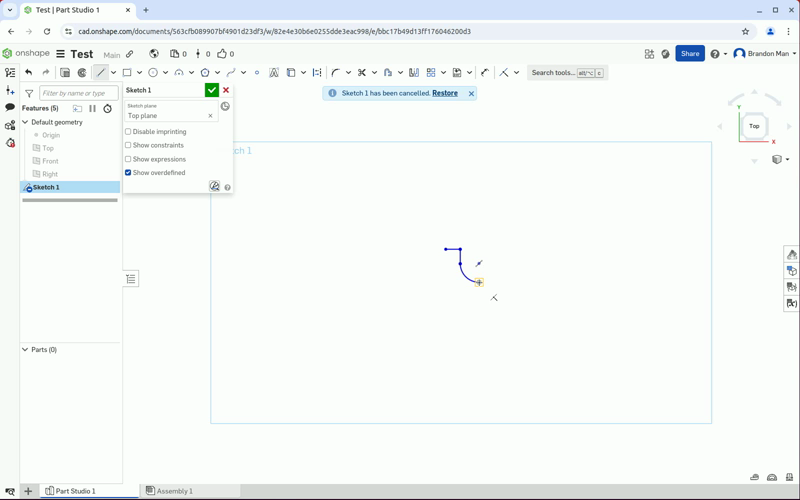
mouse_move(554, 282)
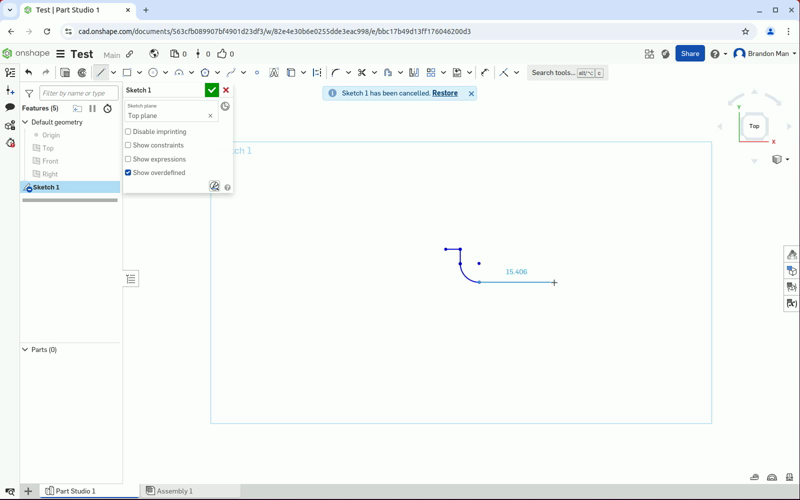
click(554, 282)
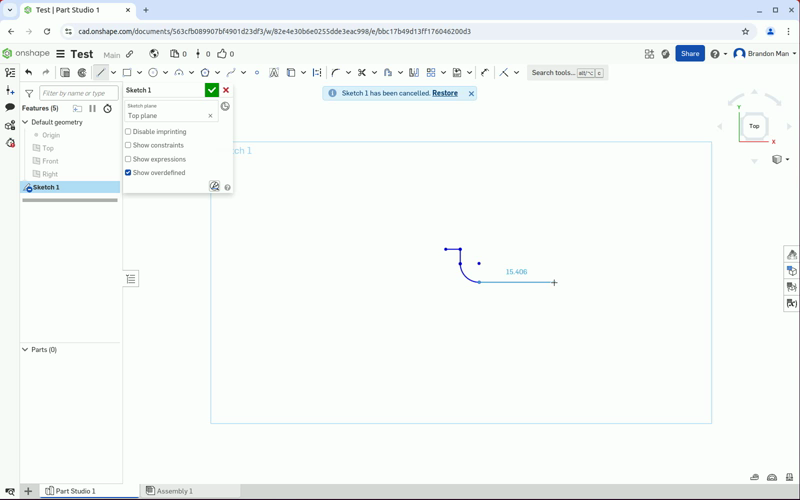
key_up(shift)
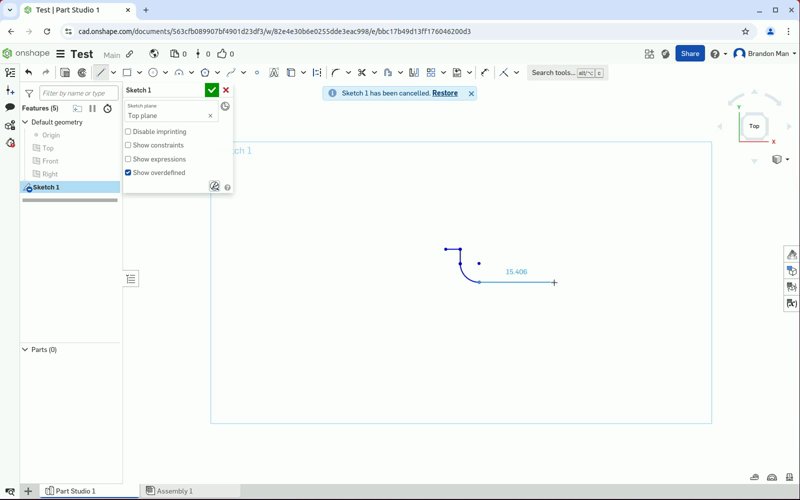
key(esc)
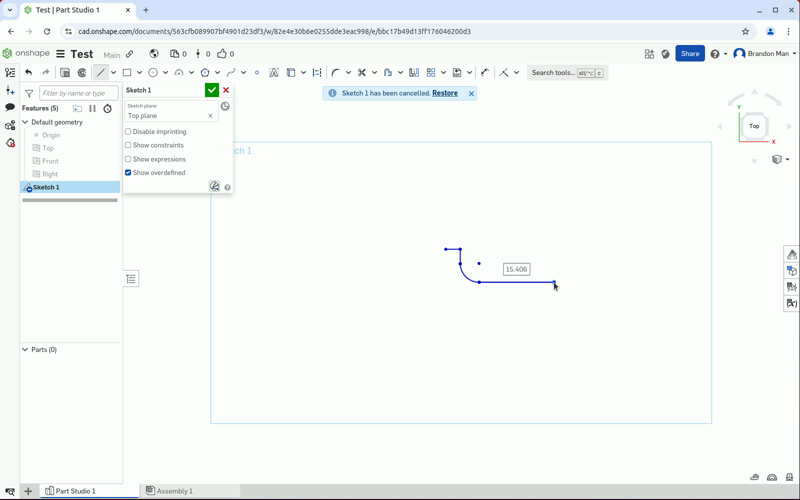
key(a)
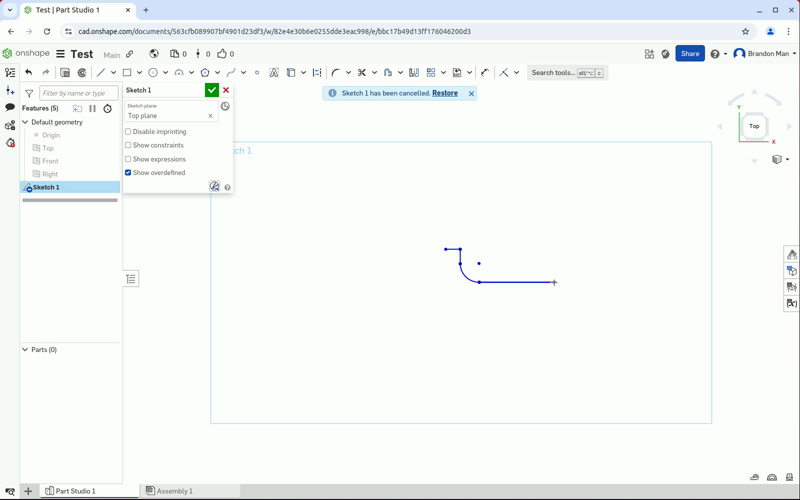
mouse_move(554, 282)
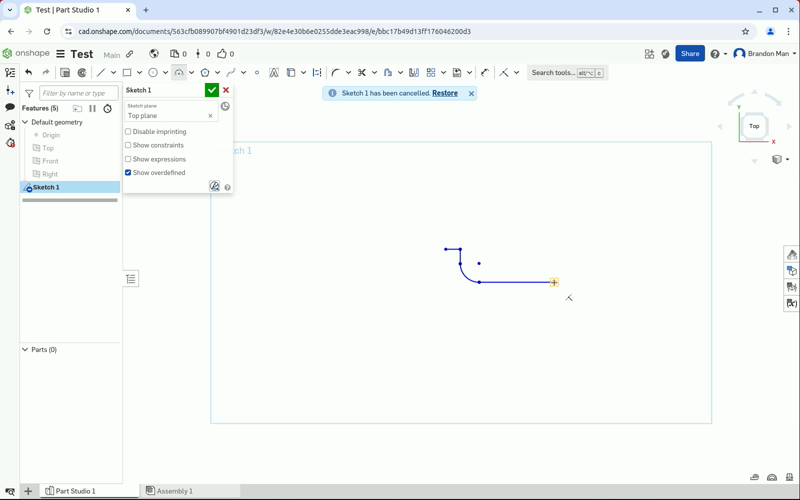
click(554, 282)
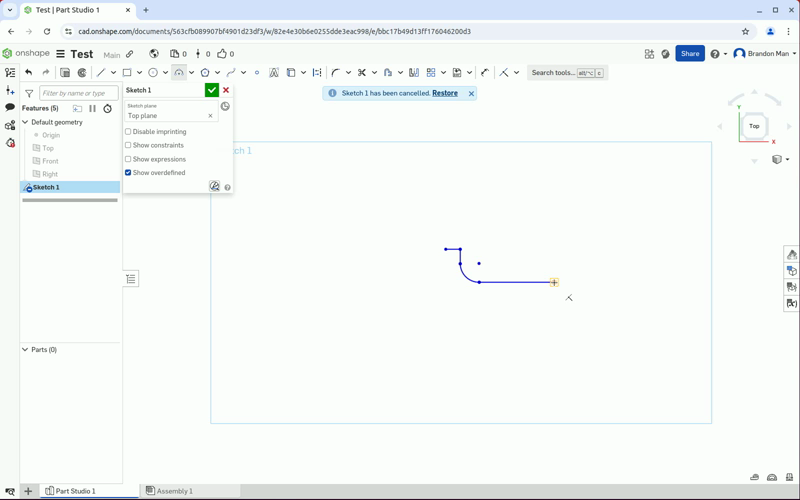
key_down(shift)
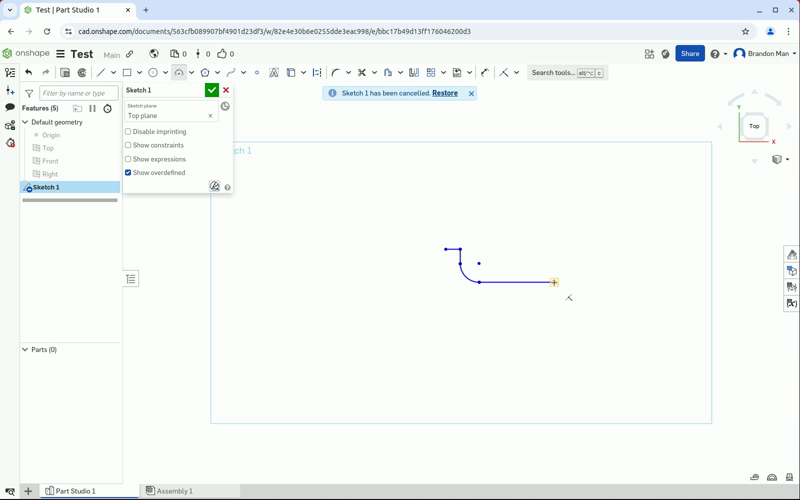
mouse_move(573, 263)
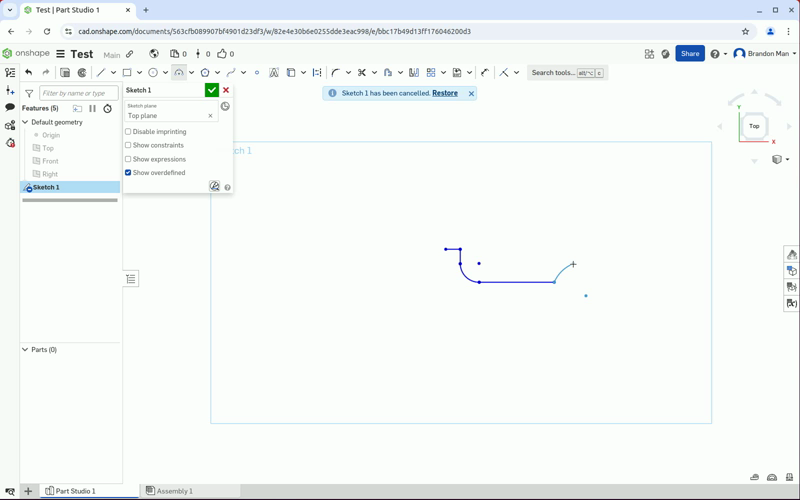
click(573, 263)
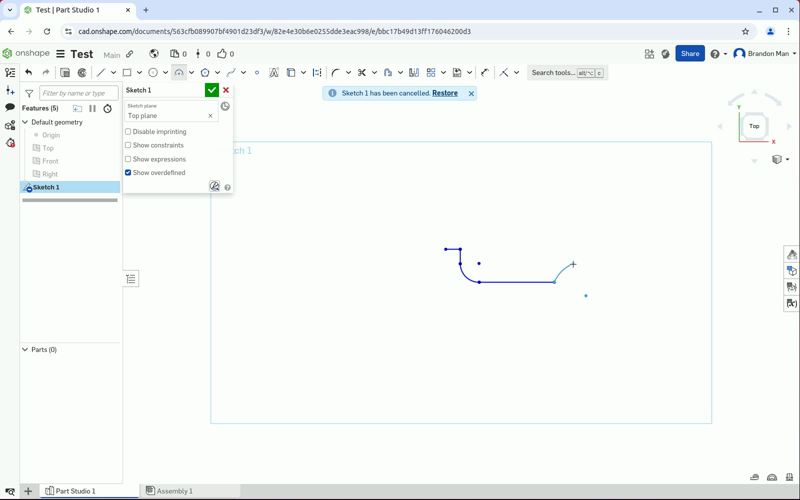
mouse_move(567, 276)
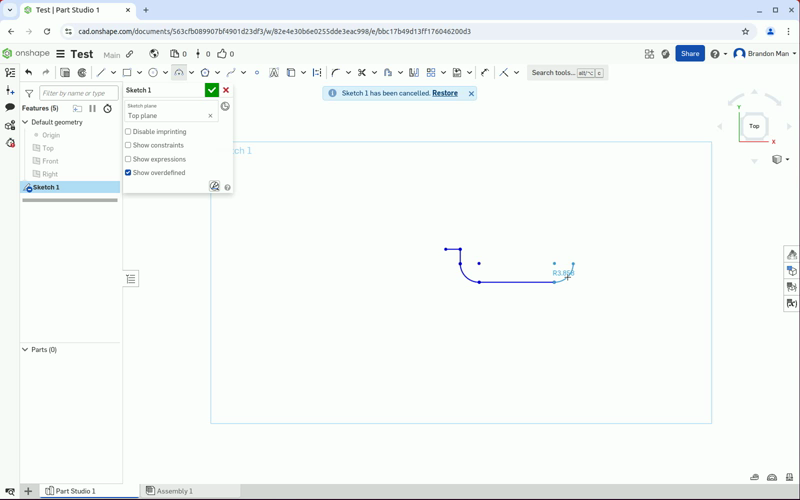
click(567, 276)
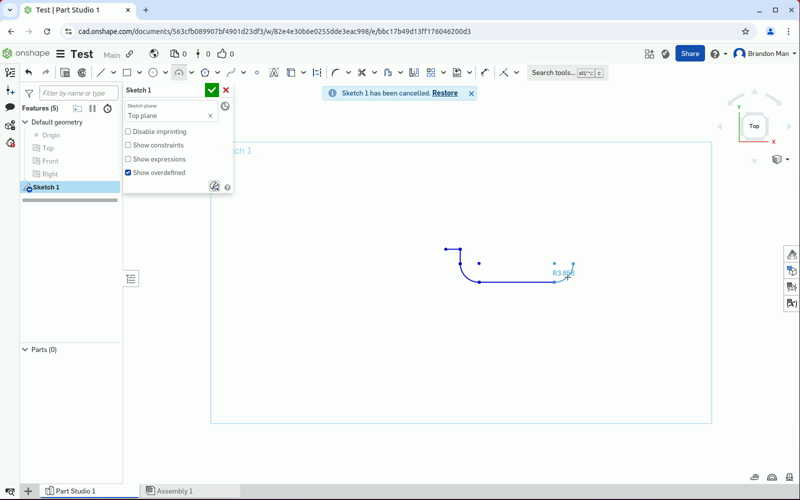
key_up(shift)
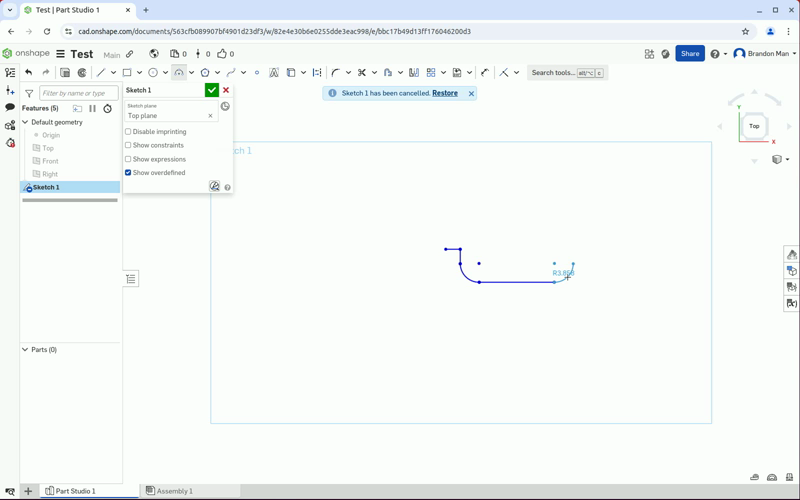
key(esc)
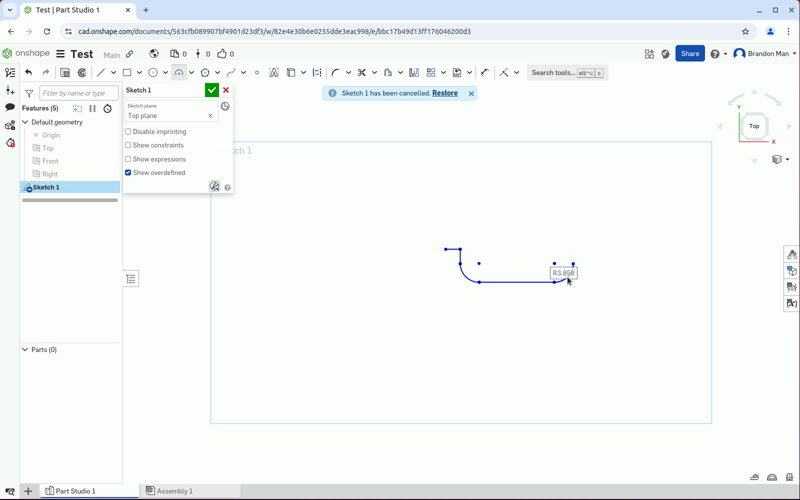
key(l)
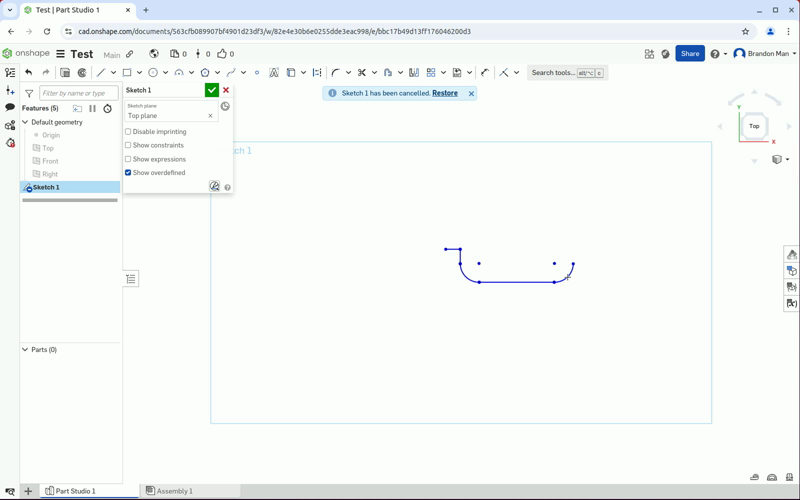
mouse_move(573, 263)
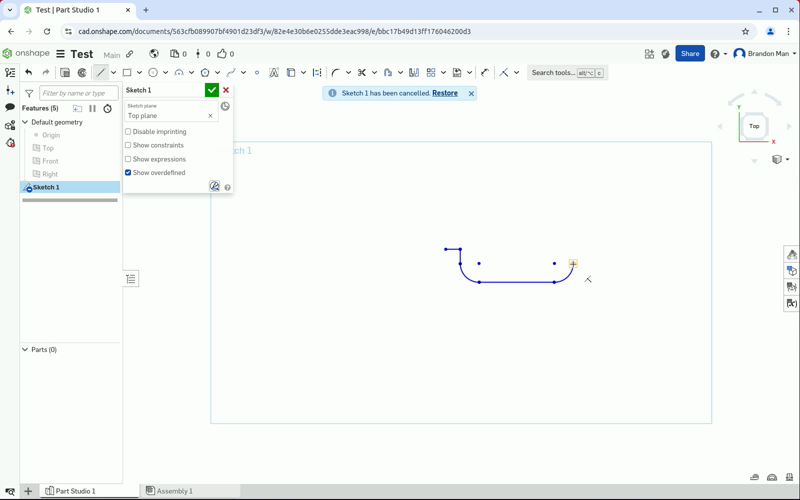
click(573, 263)
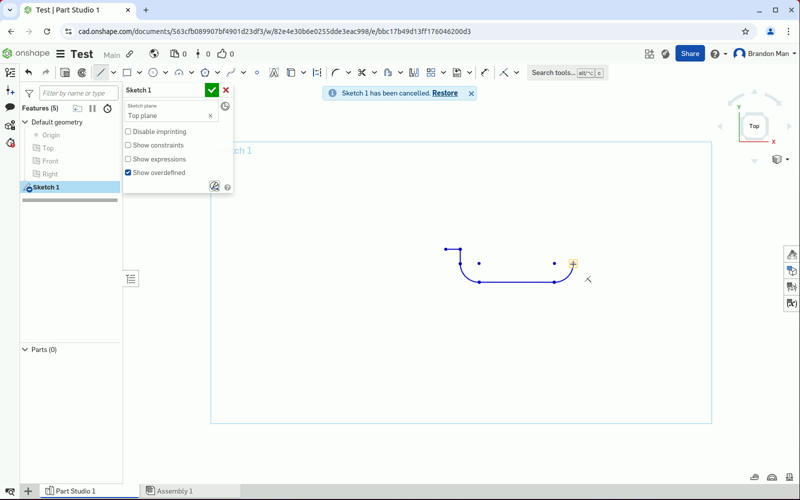
key_down(shift)
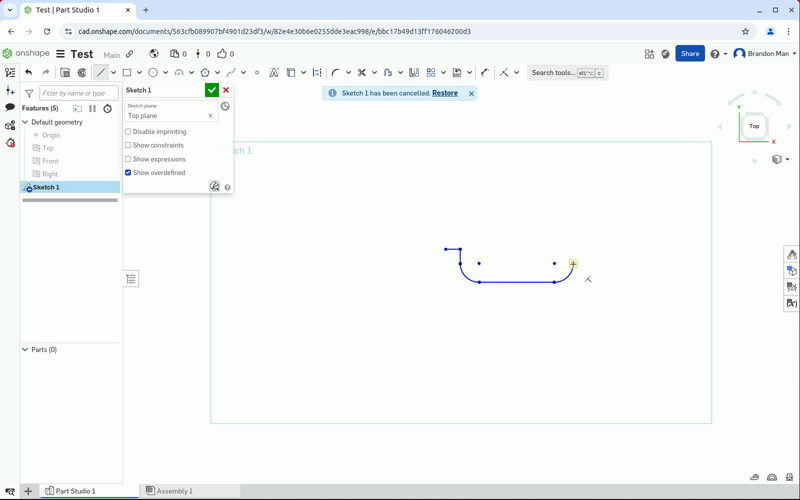
mouse_move(573, 188)
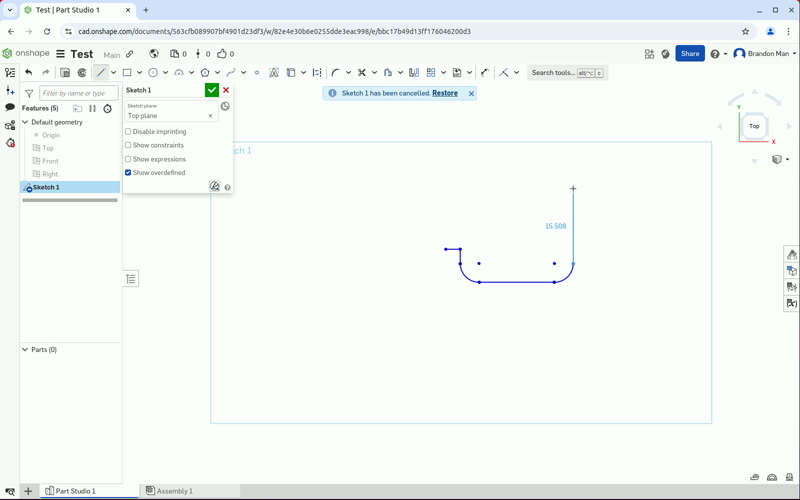
click(573, 188)
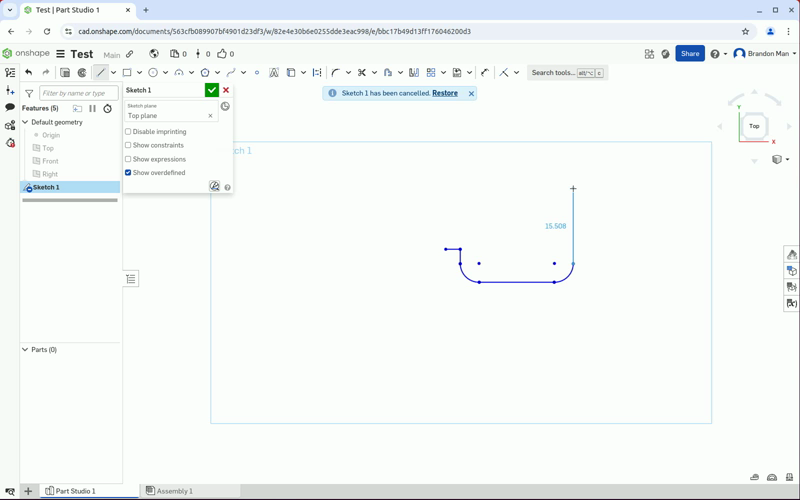
key_up(shift)
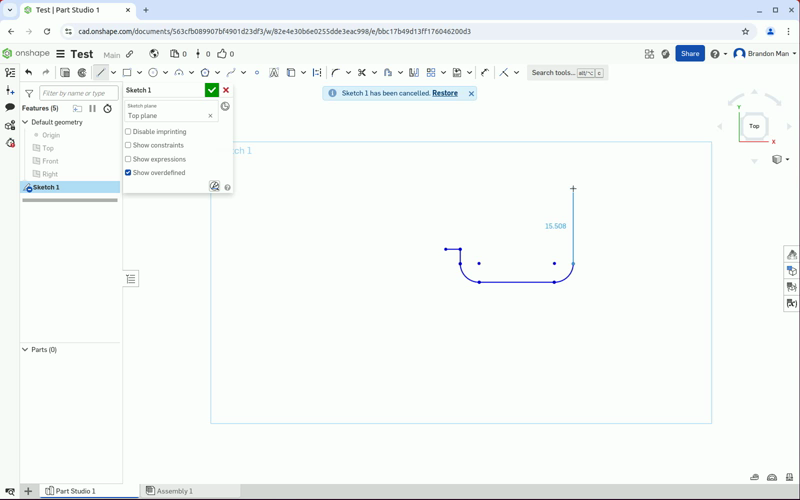
key(esc)
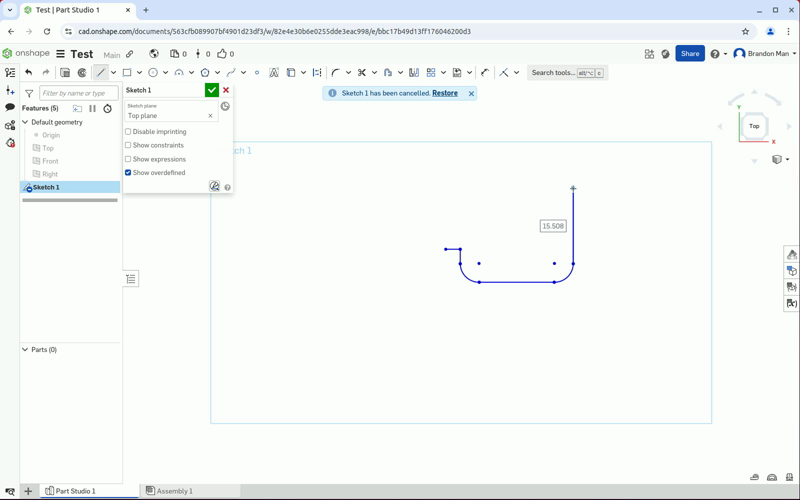
key(a)
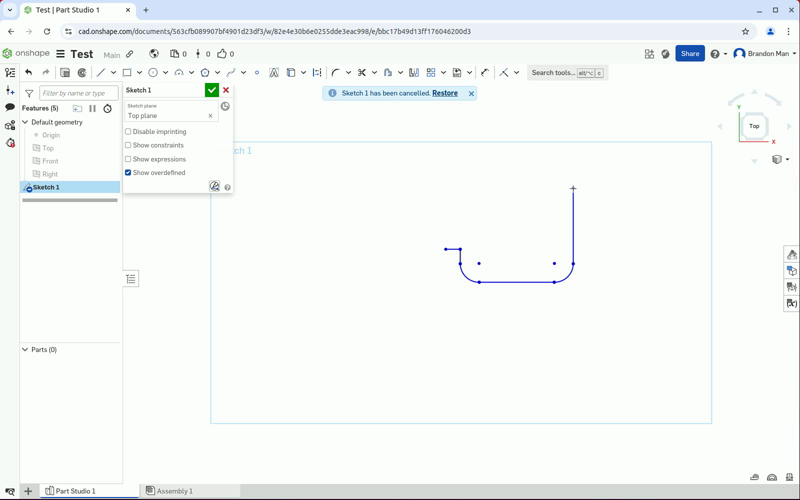
mouse_move(573, 188)
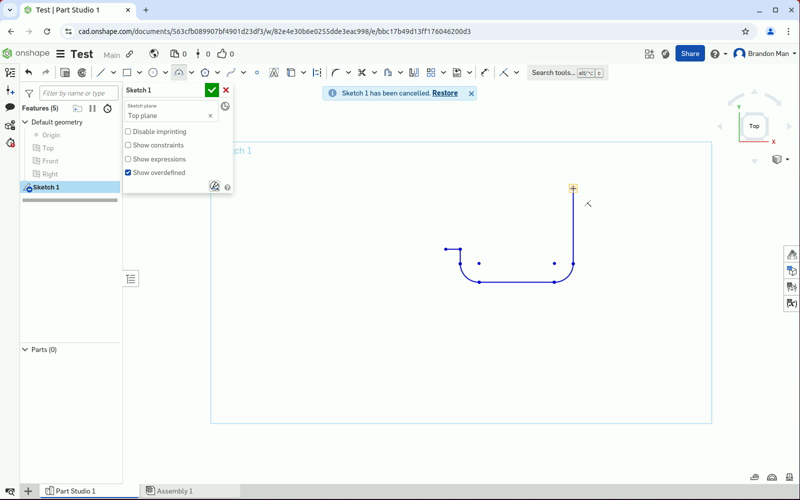
click(573, 188)
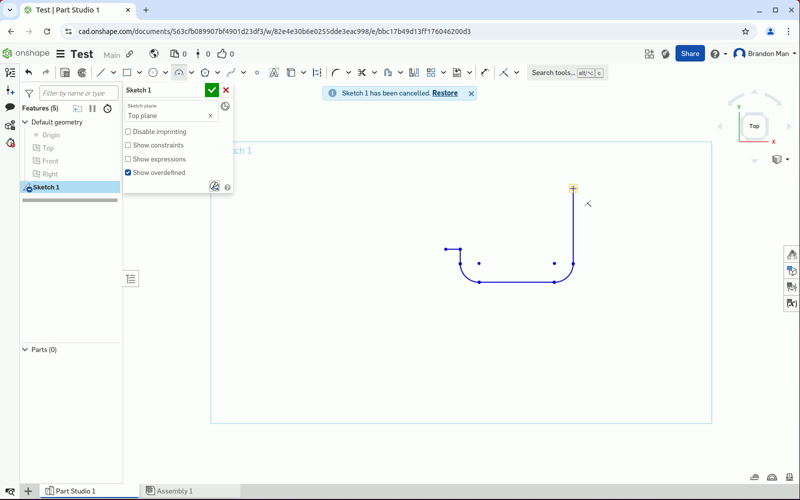
key_down(shift)
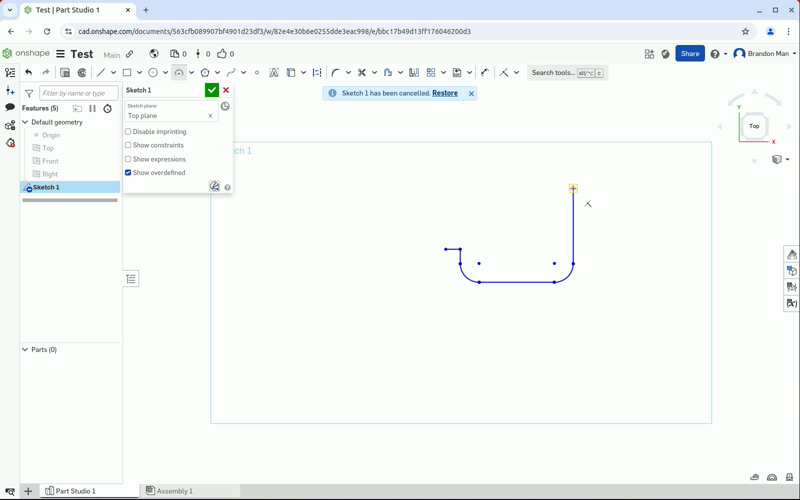
mouse_move(554, 169)
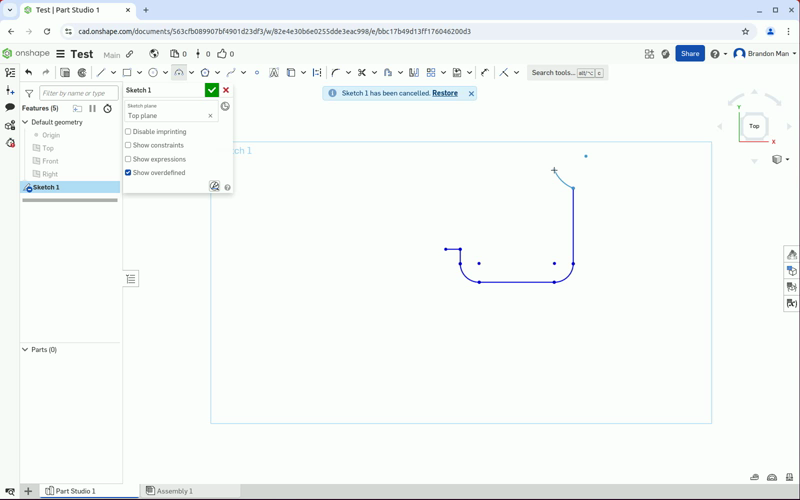
click(554, 169)
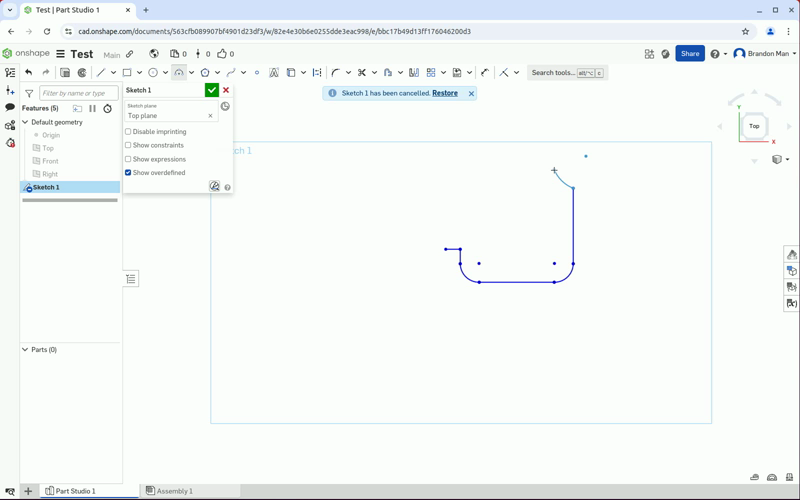
mouse_move(567, 175)
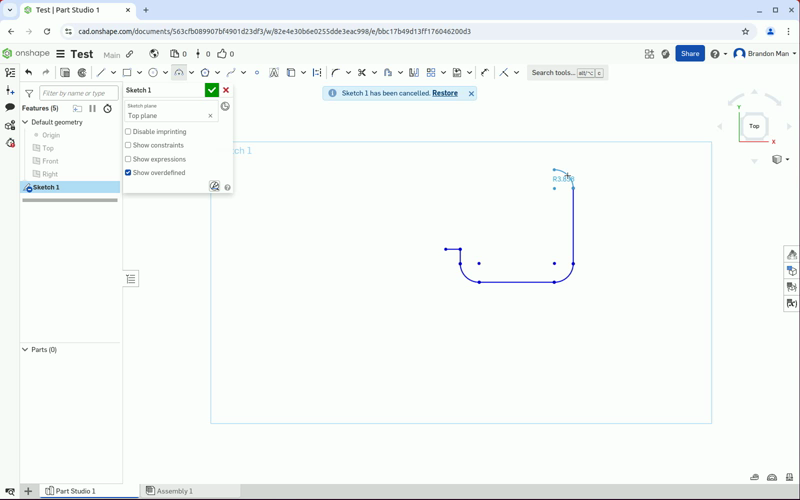
click(567, 175)
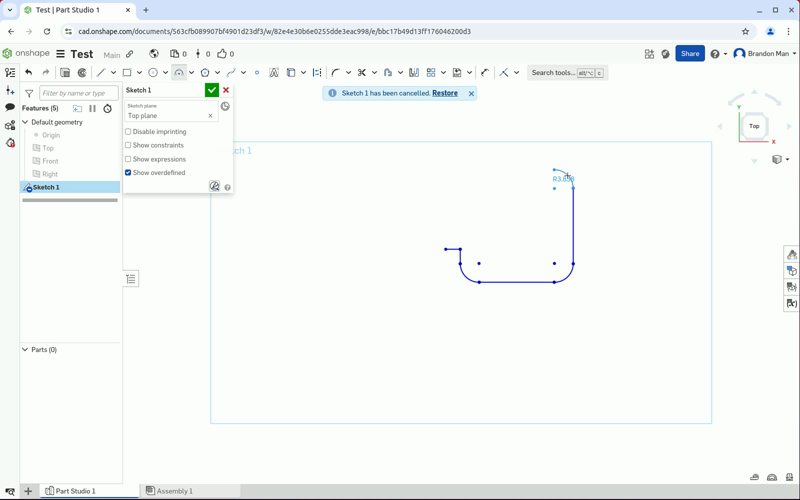
key_up(shift)
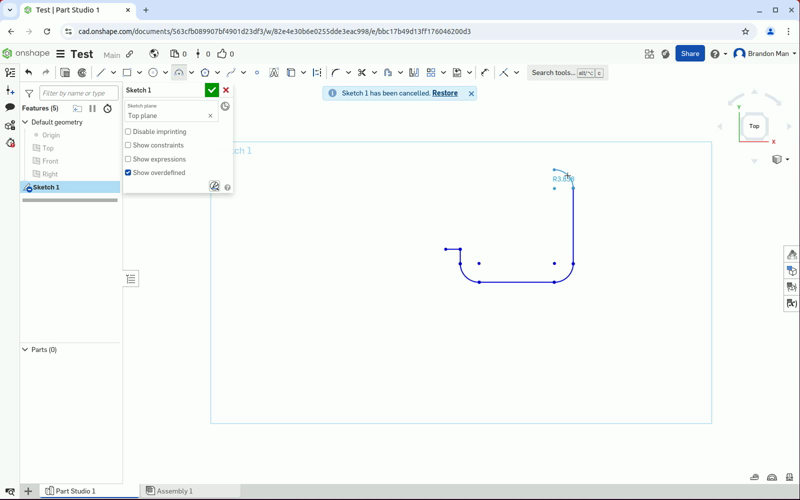
key(esc)
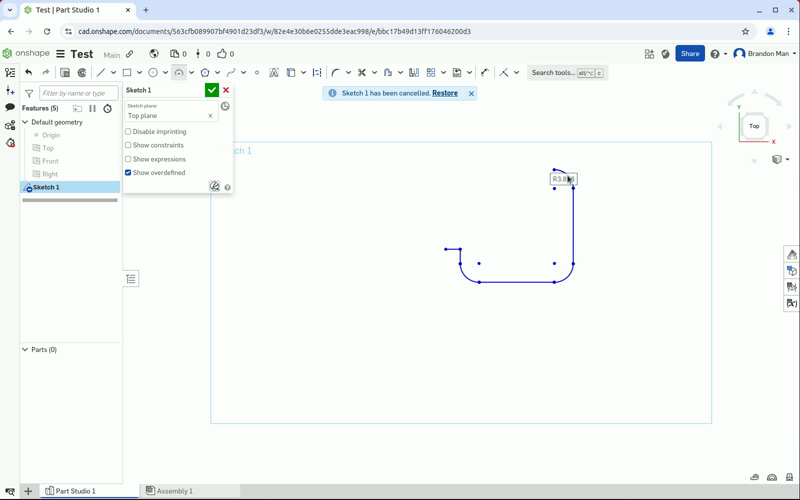
key(l)
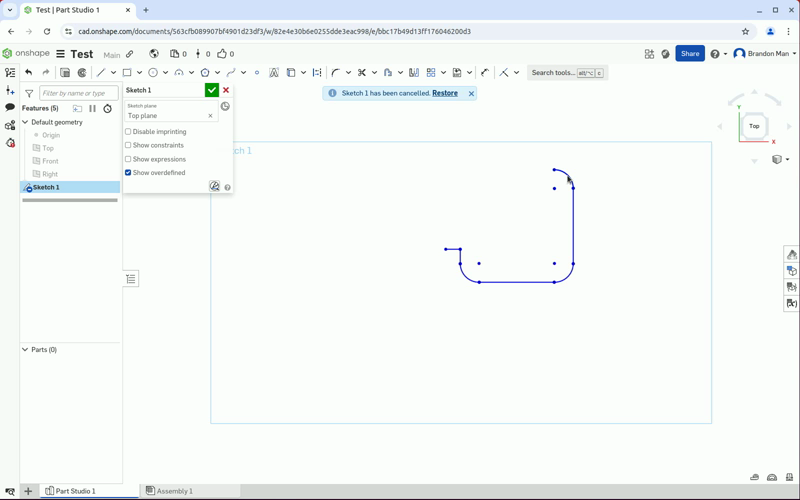
mouse_move(554, 169)
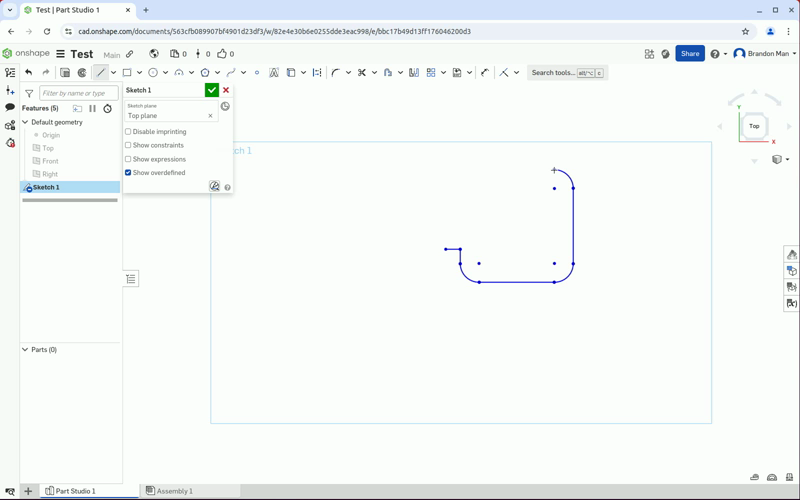
click(554, 169)
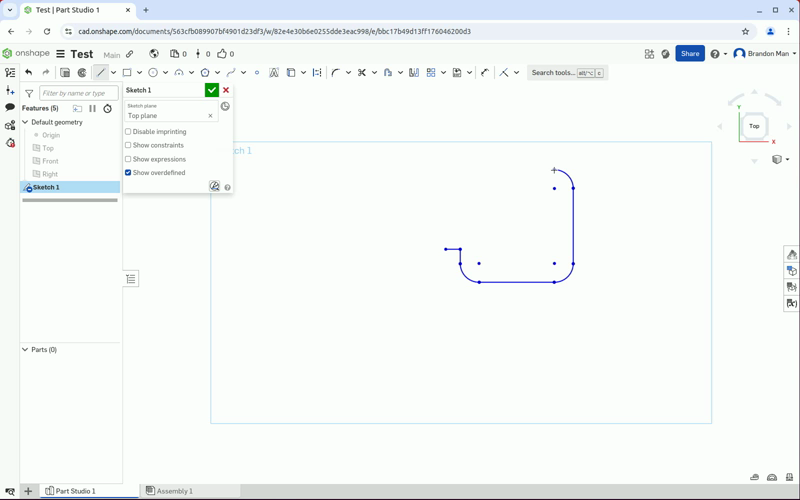
key_down(shift)
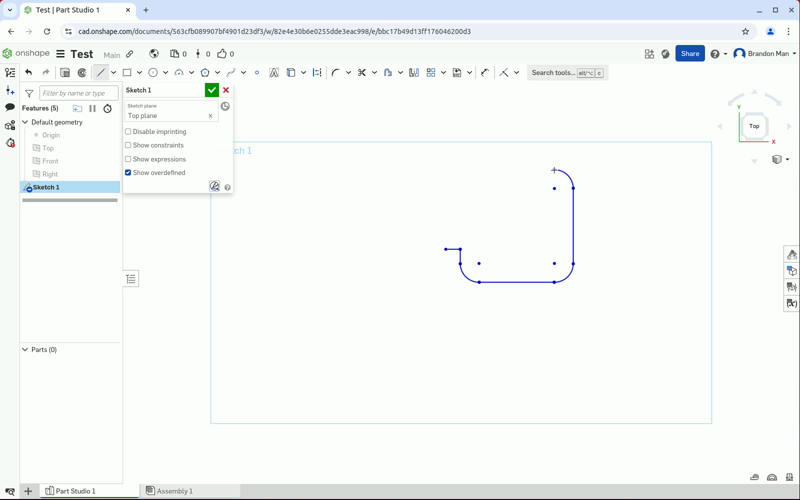
mouse_move(479, 169)
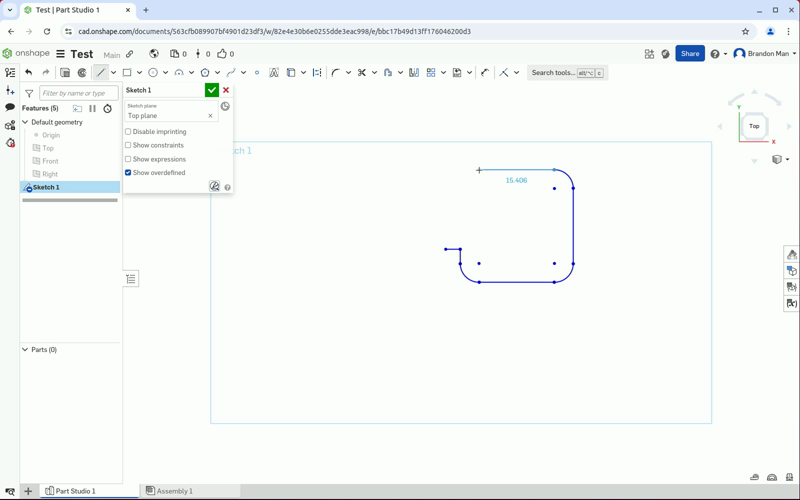
click(479, 169)
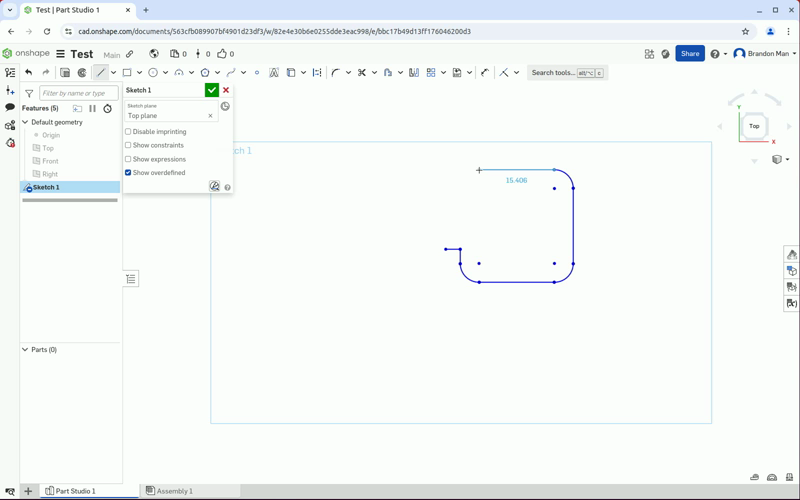
key_up(shift)
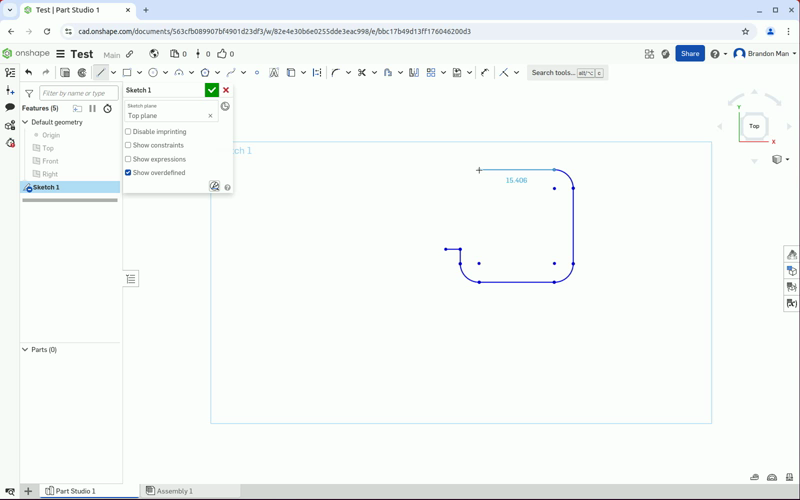
key(esc)
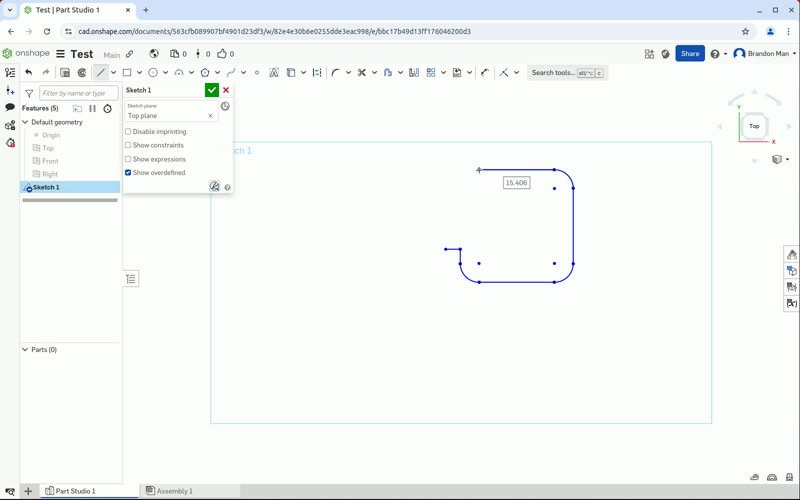
key(a)
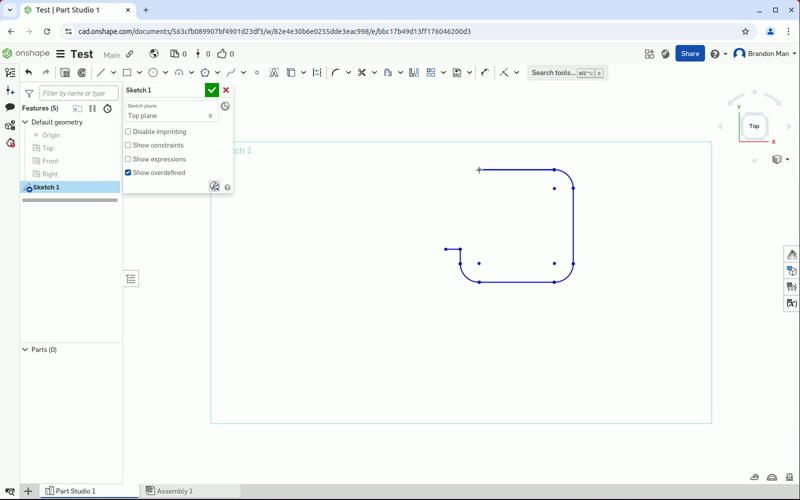
mouse_move(479, 169)
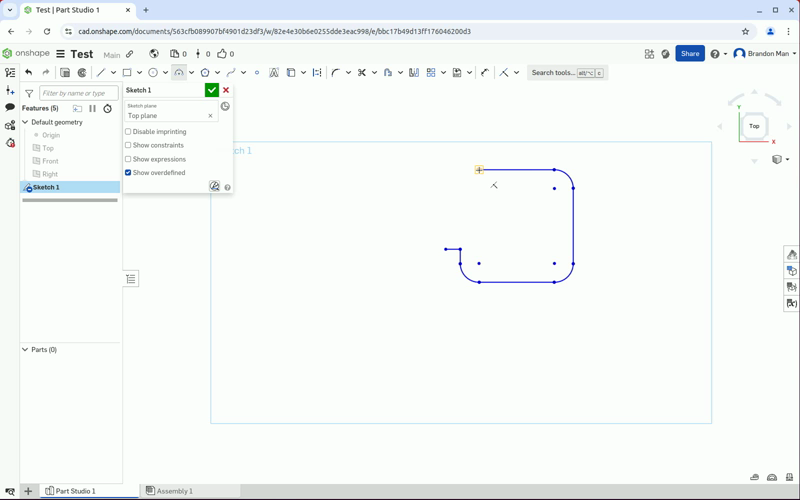
click(479, 169)
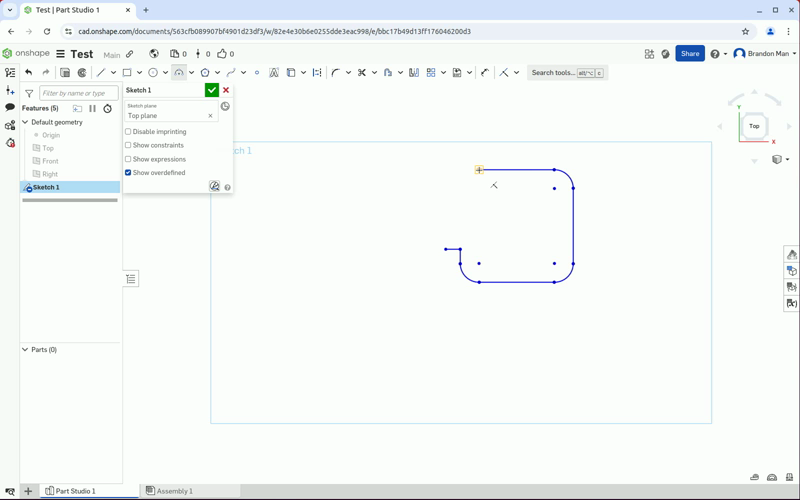
key_down(shift)
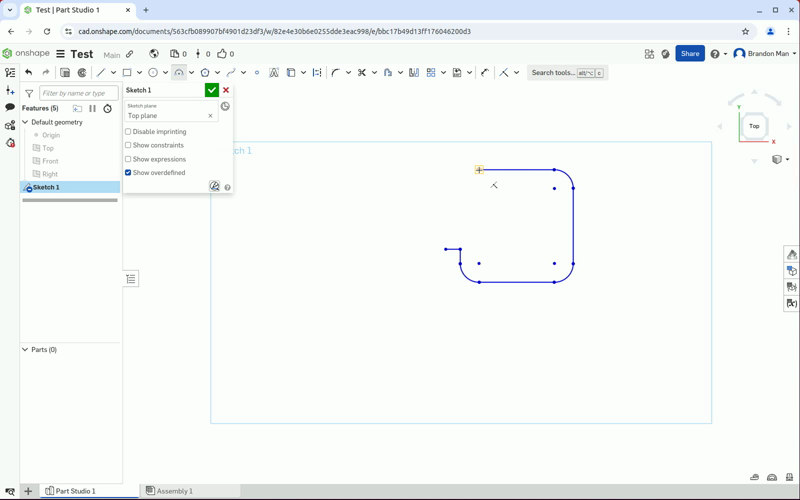
mouse_move(460, 188)
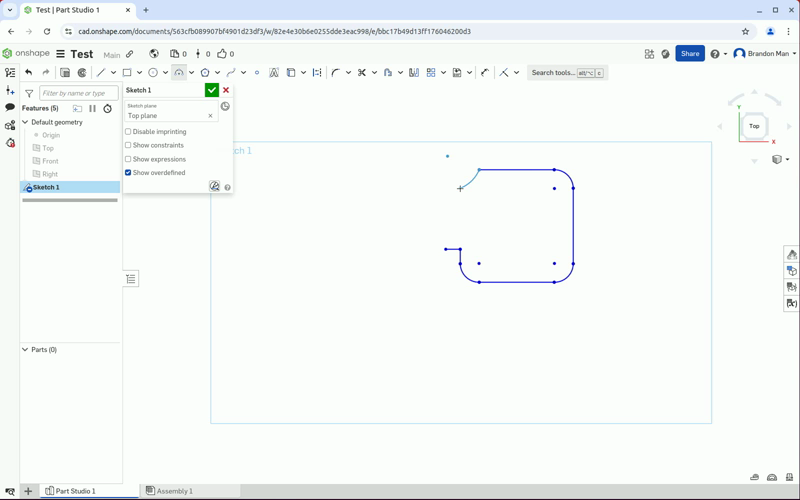
click(460, 188)
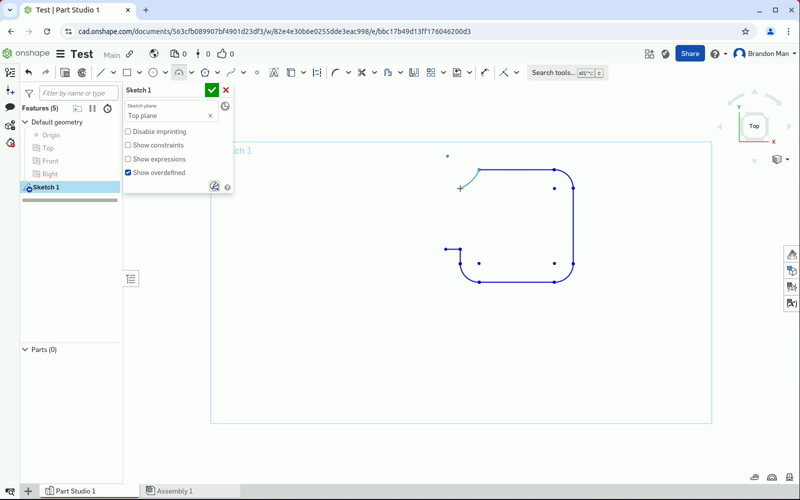
mouse_move(465, 175)
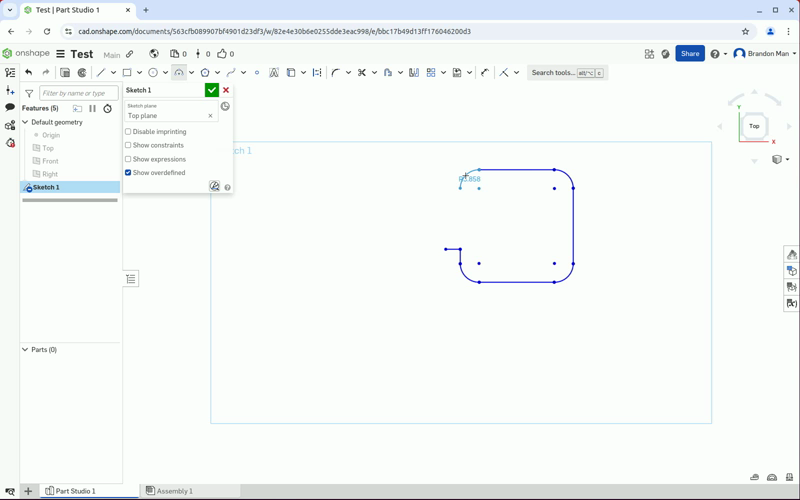
click(465, 175)
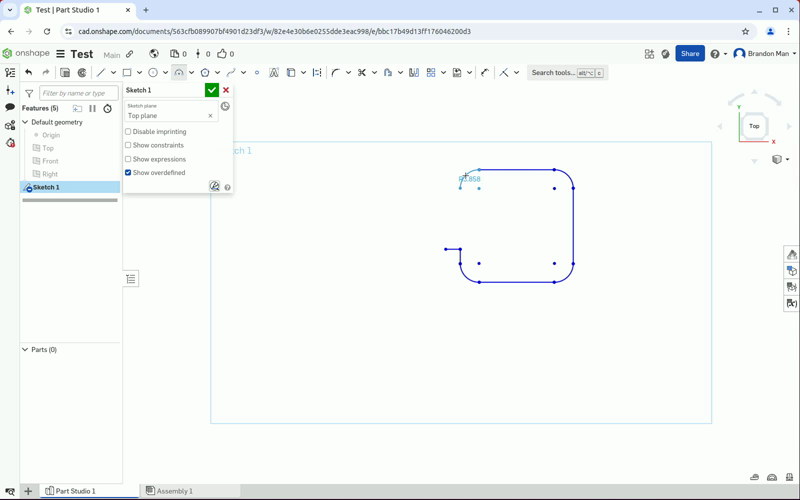
key_up(shift)
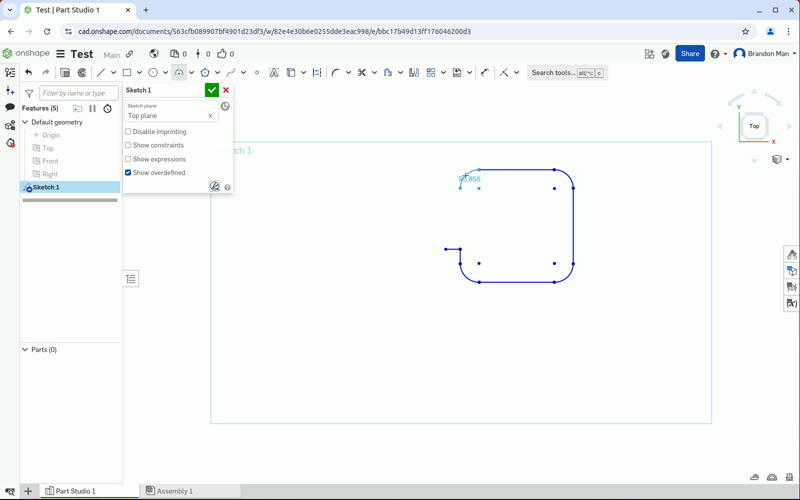
key(esc)
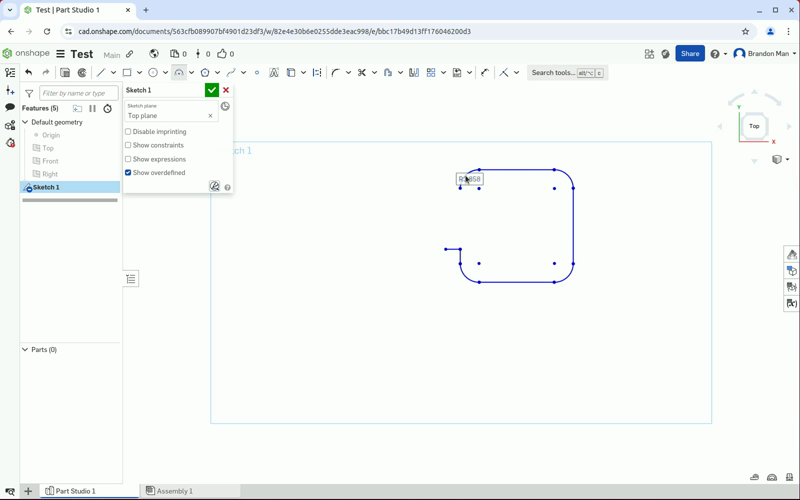
key(l)
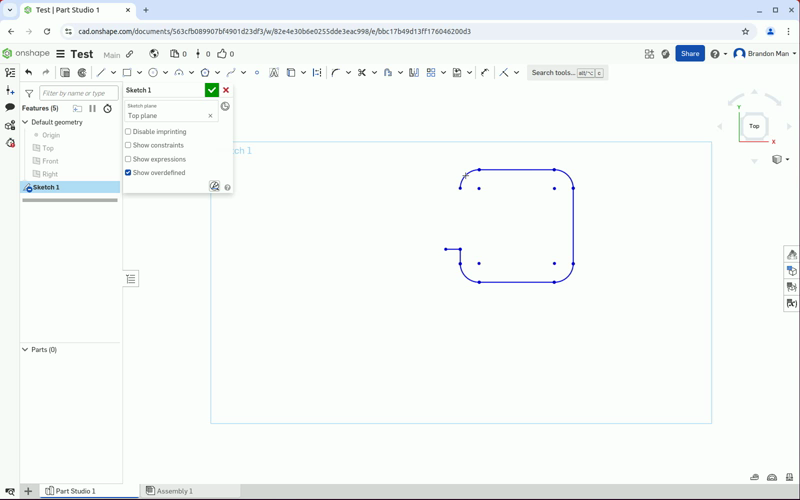
mouse_move(460, 188)
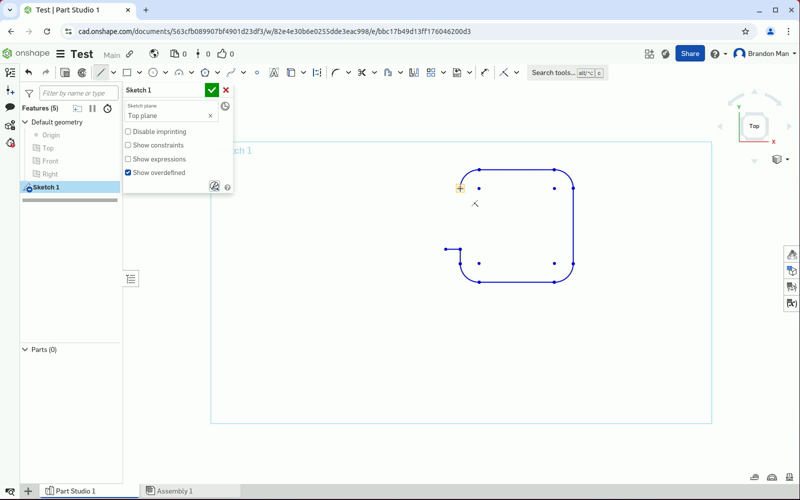
click(460, 188)
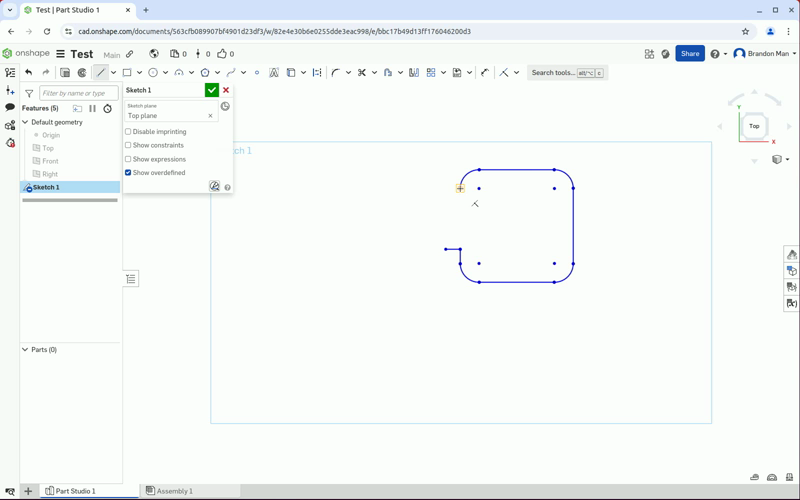
key_down(shift)
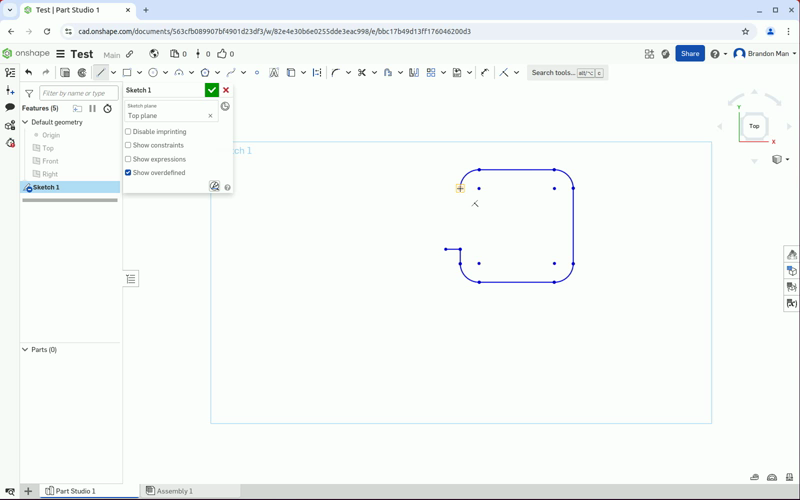
mouse_move(490, 188)
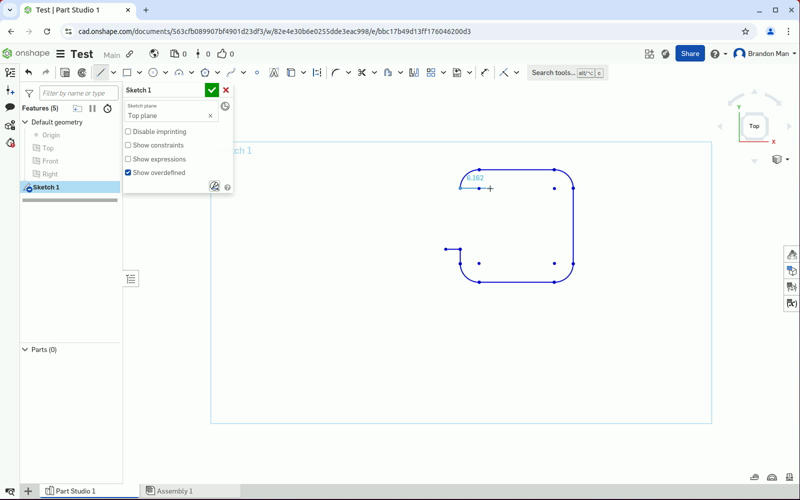
mouse_move(460, 204)
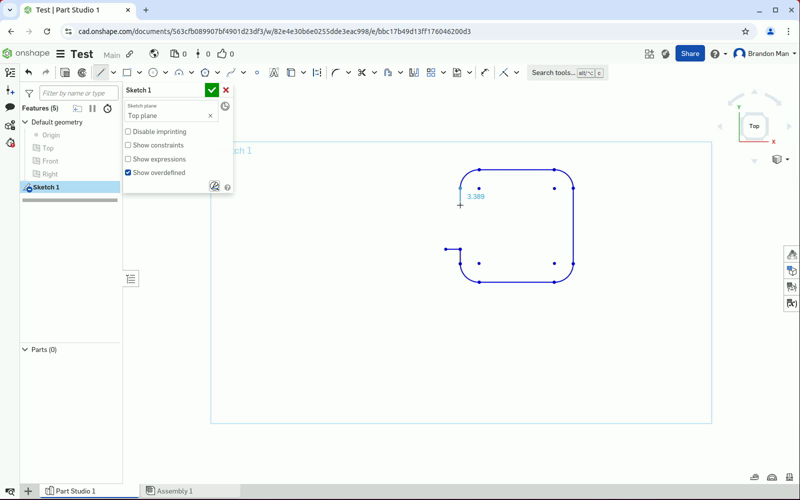
click(460, 204)
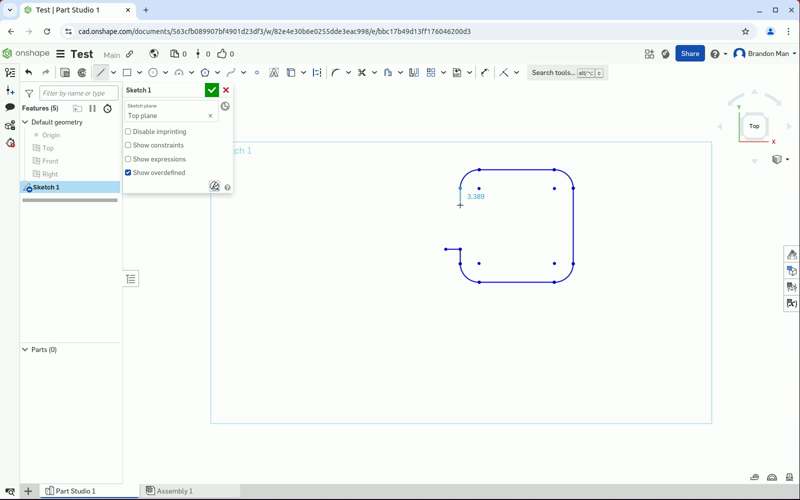
key_up(shift)
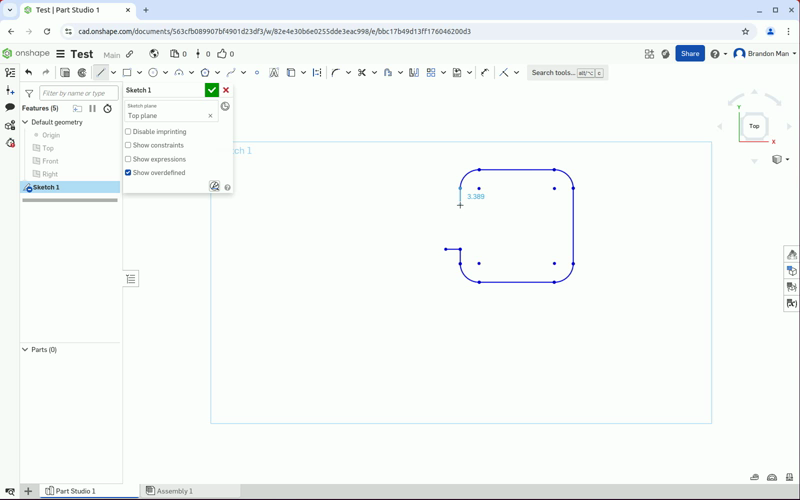
key_down(shift)
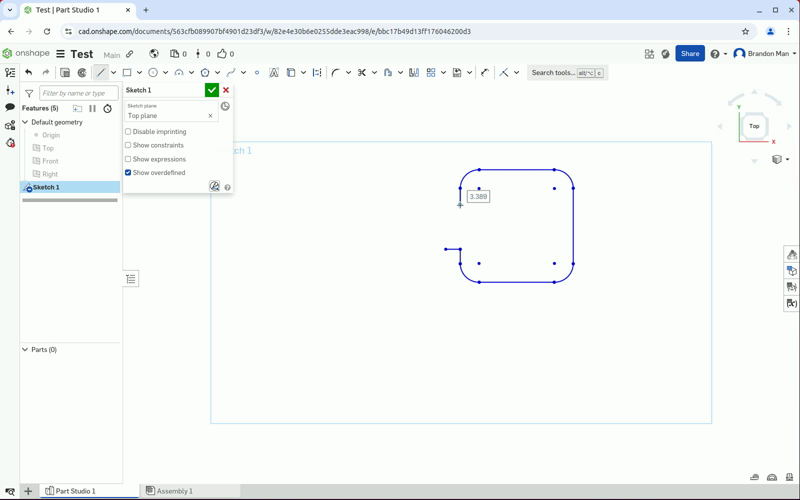
mouse_move(490, 204)
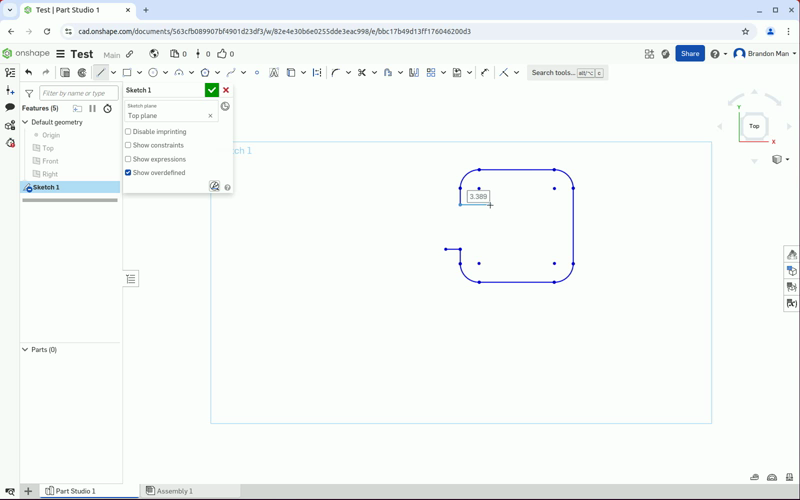
mouse_move(445, 204)
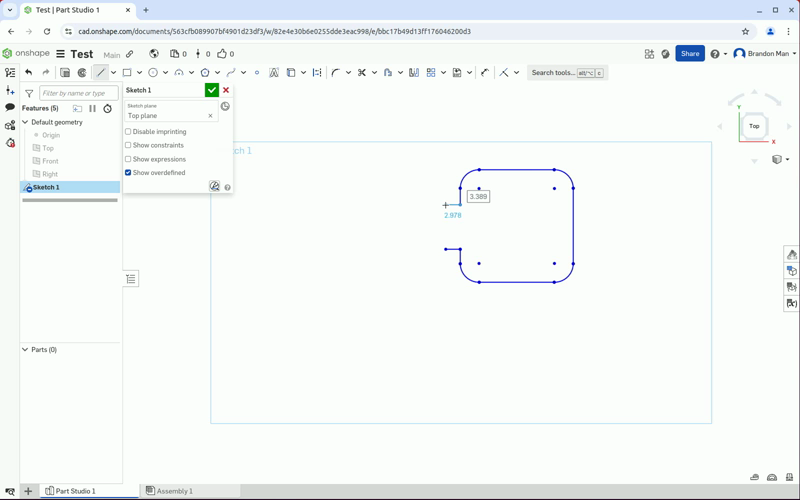
click(445, 204)
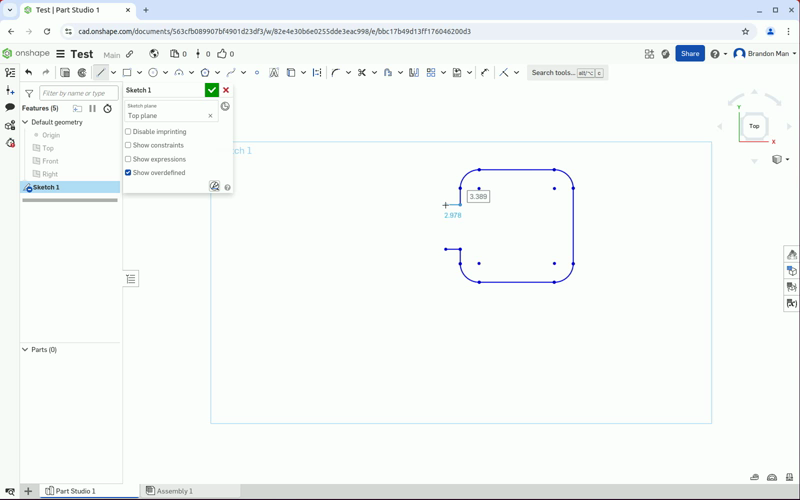
key_up(shift)
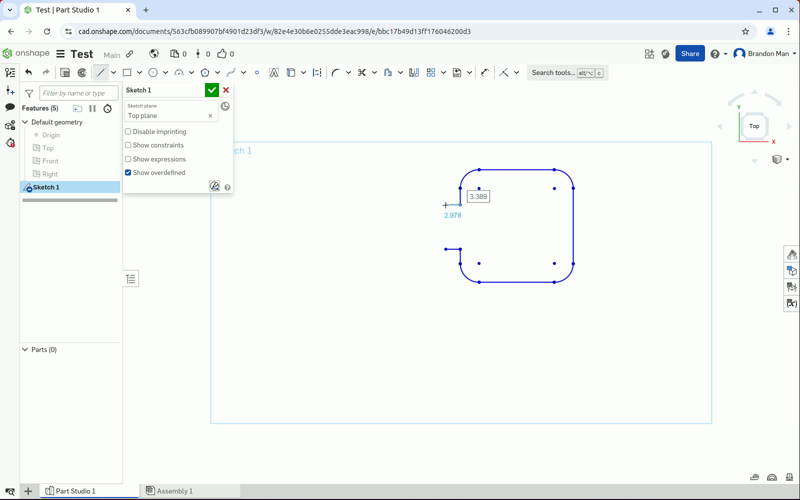
key(esc)
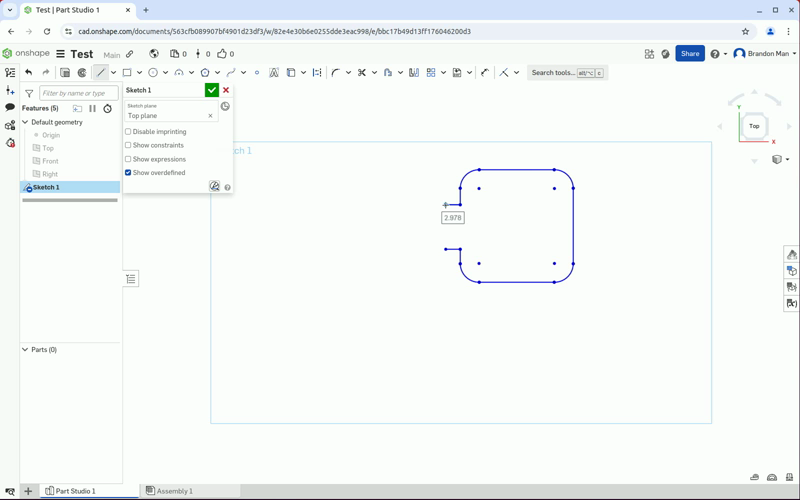
key(a)
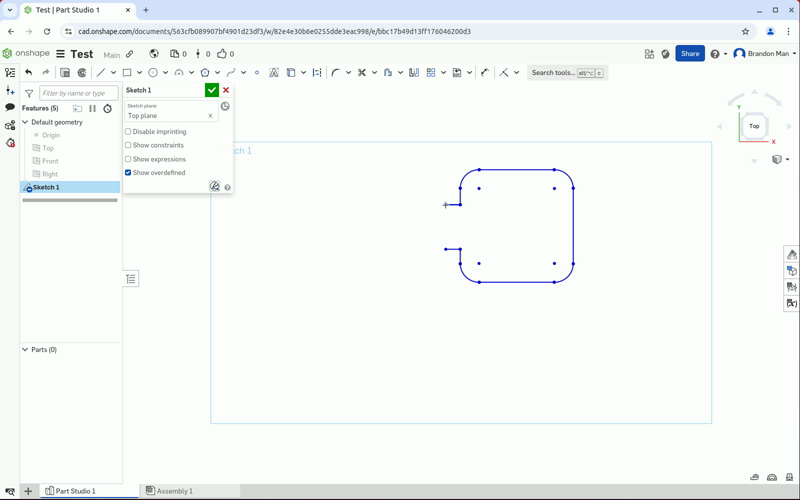
mouse_move(445, 204)
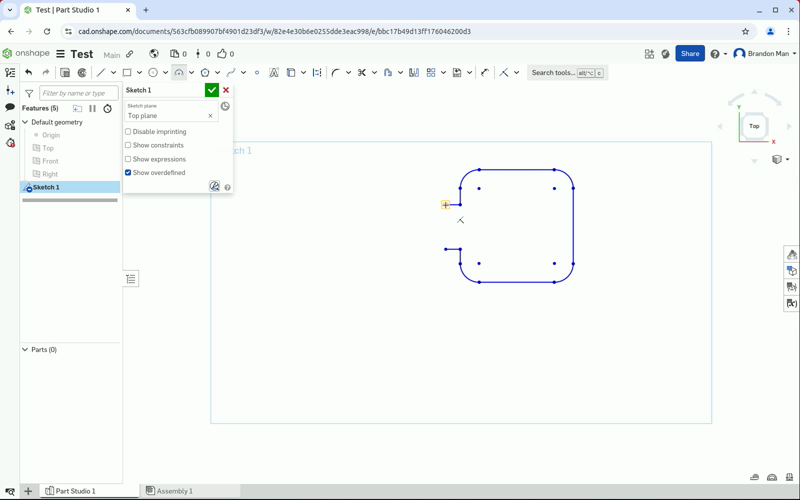
click(445, 204)
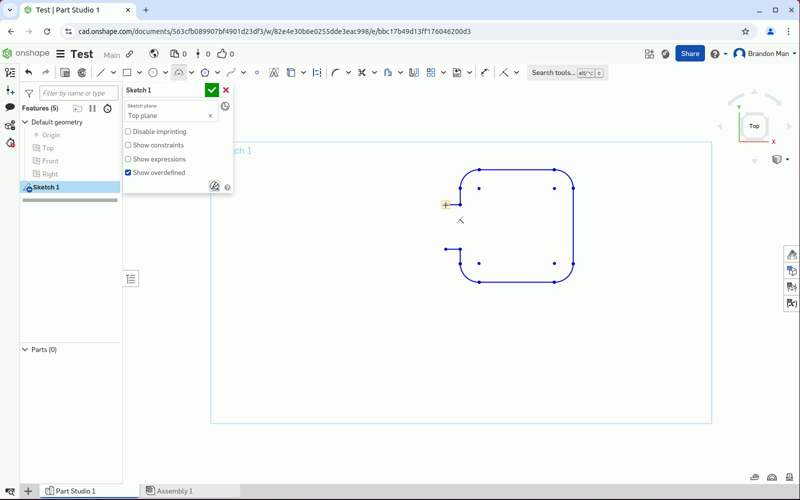
mouse_move(445, 249)
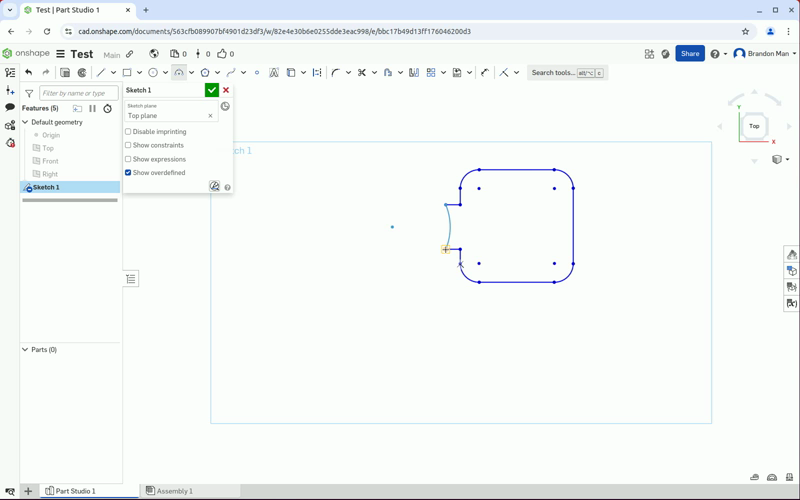
click(445, 249)
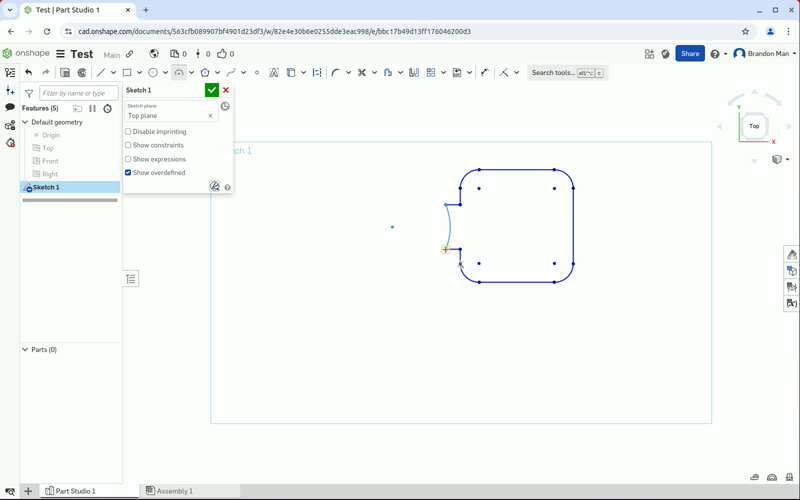
key_down(shift)
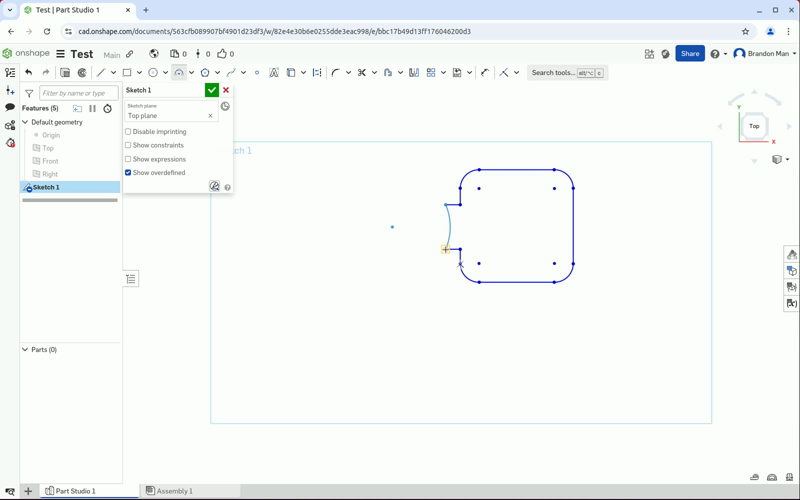
mouse_move(423, 226)
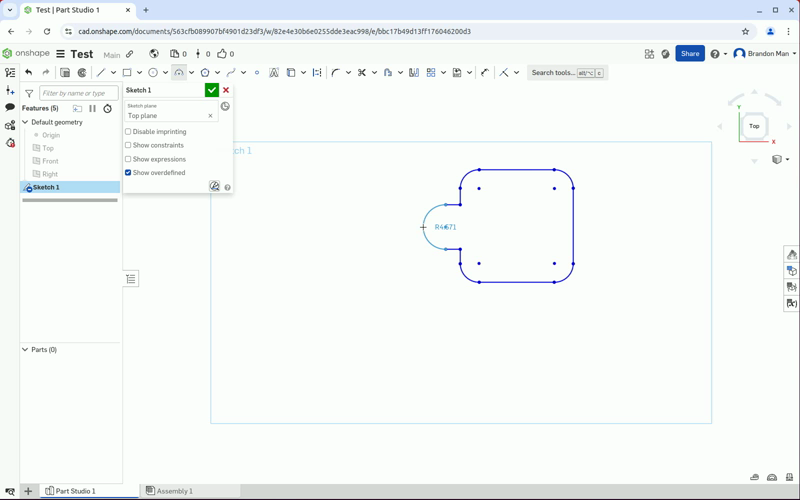
click(423, 226)
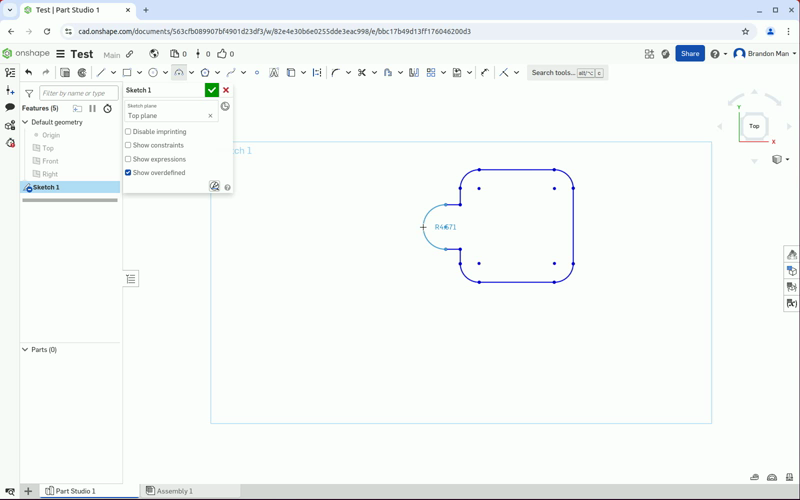
key_up(shift)
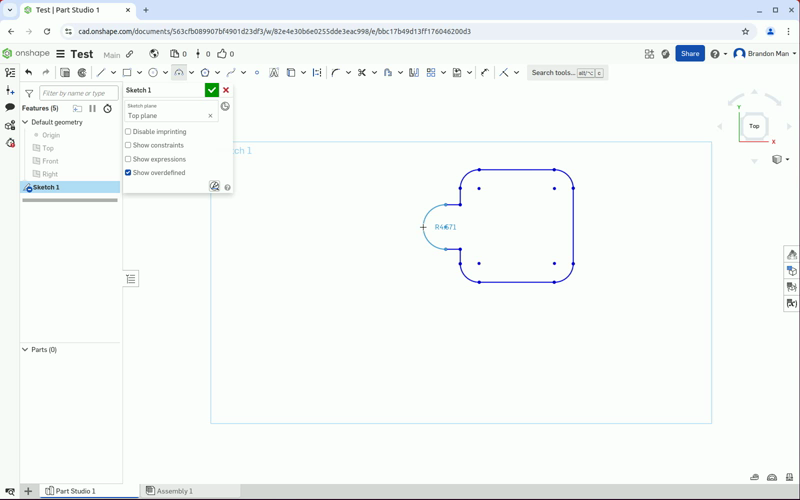
key(esc)
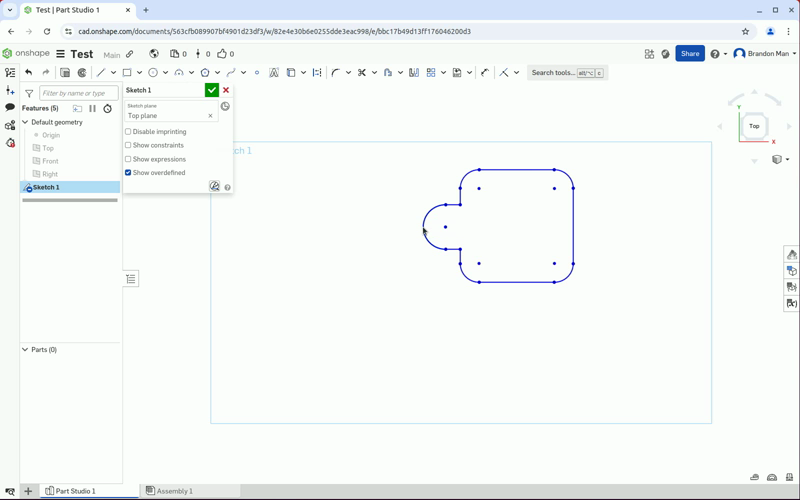
mouse_move(532, 183)
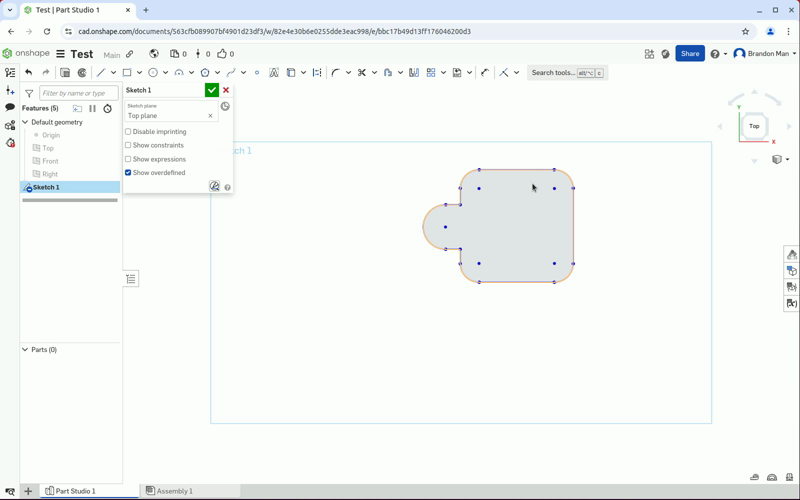
click(532, 183)
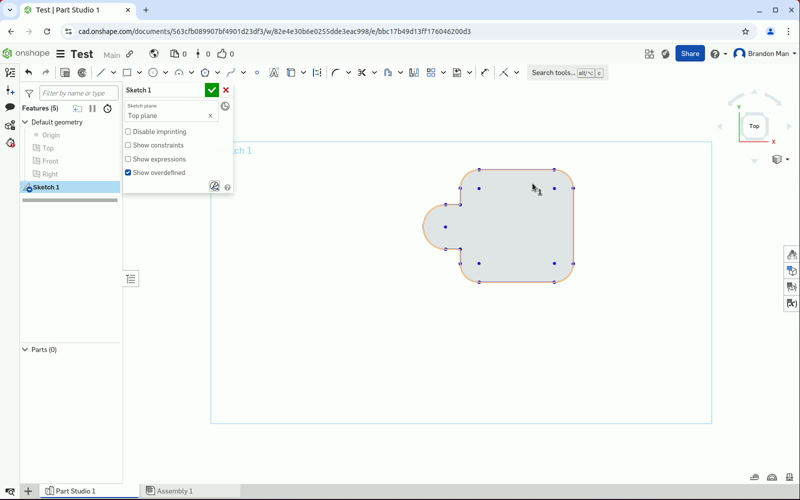
mouse_move(73, 352)
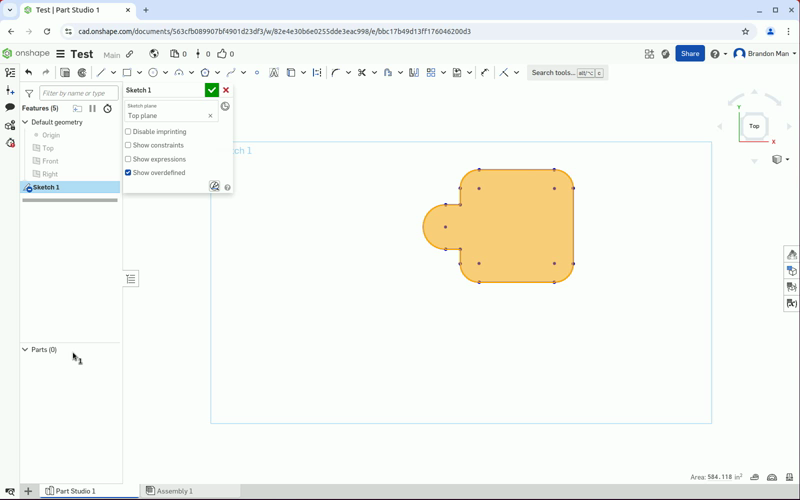
key(shift+y)
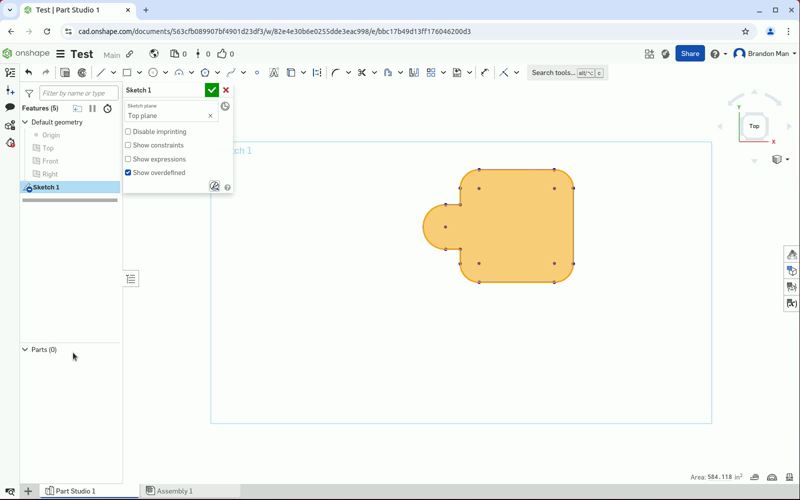
key(shift+e)
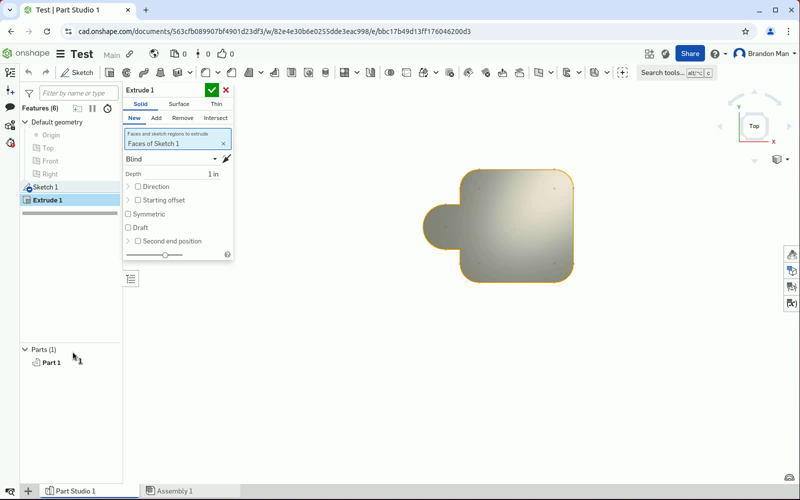
mouse_move(143, 106)
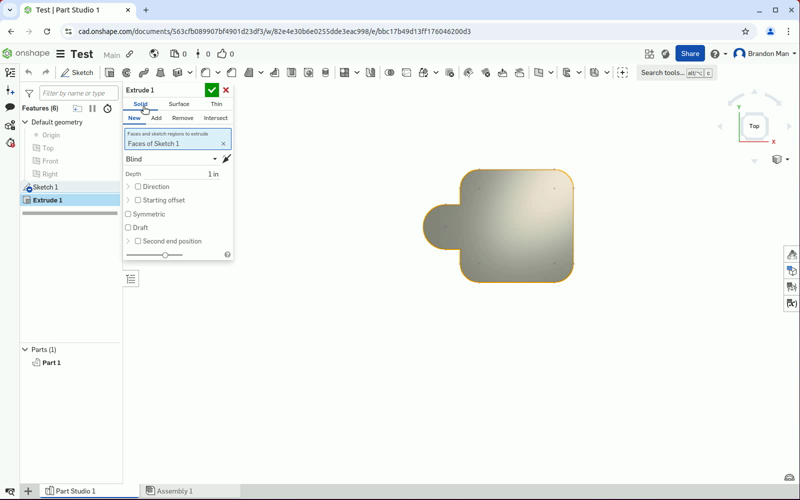
click(143, 106)
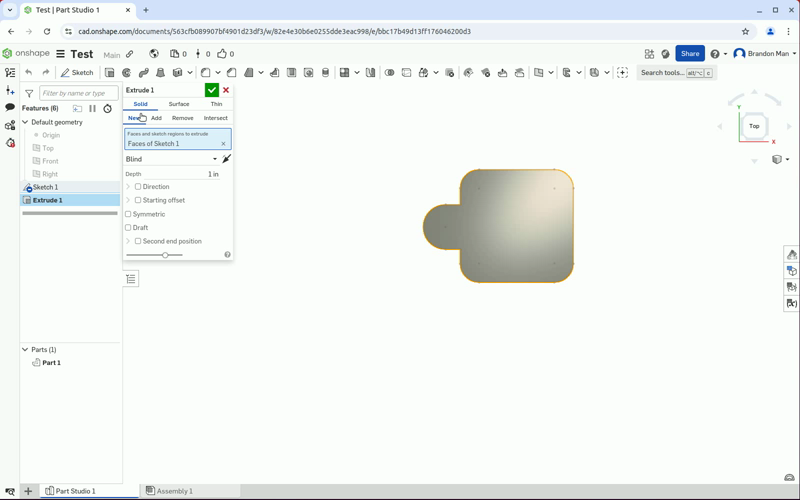
mouse_move(137, 120)
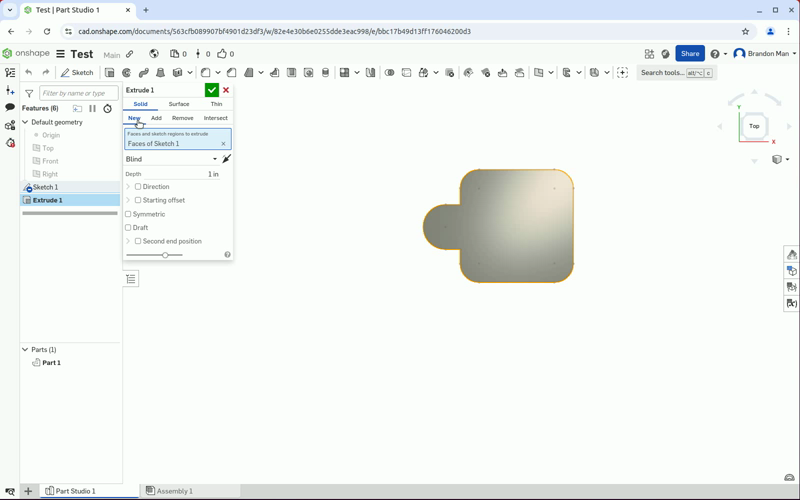
click(137, 120)
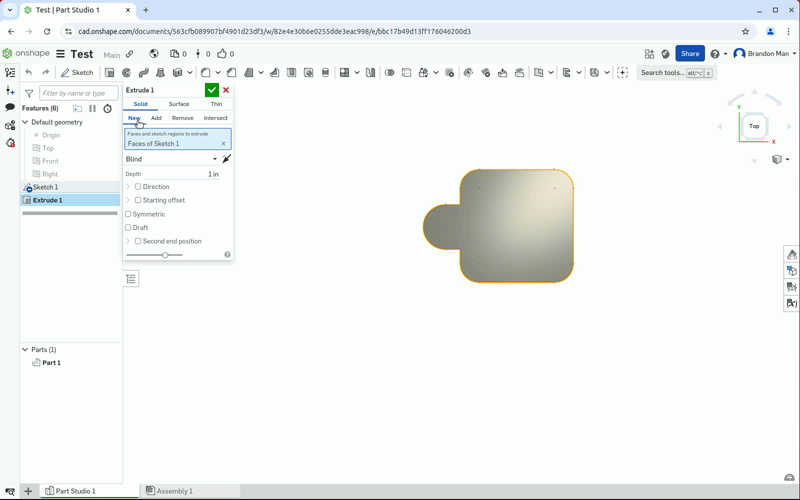
key(tab, 4)
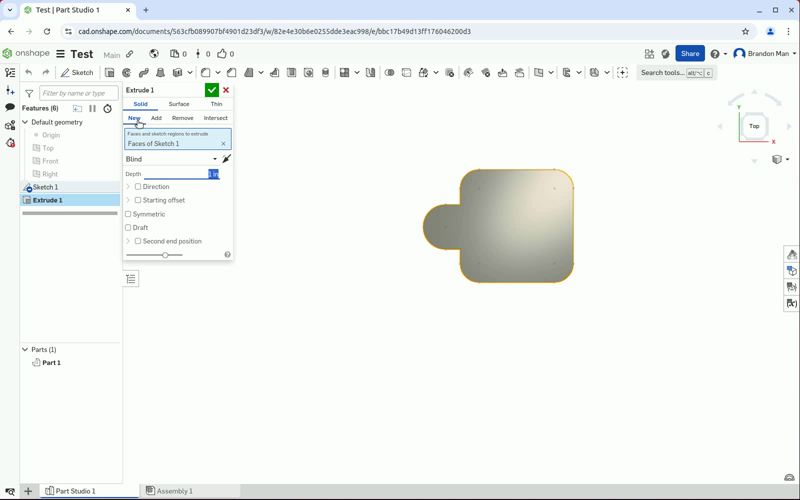
text(2.407)
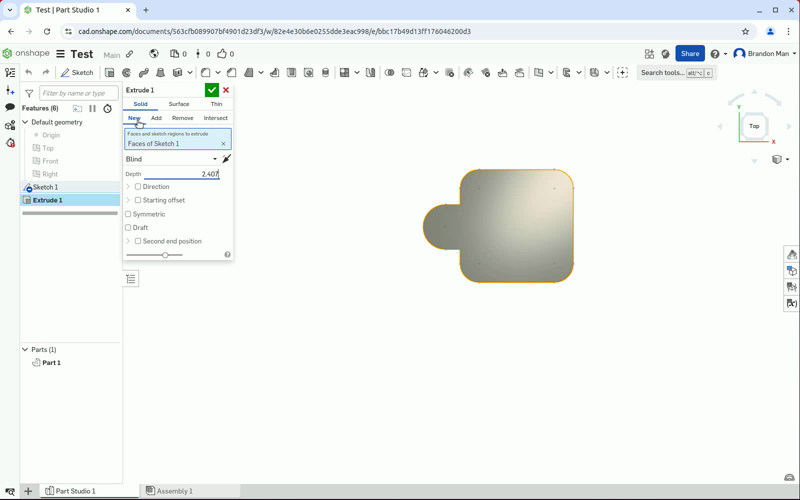
key(enter)
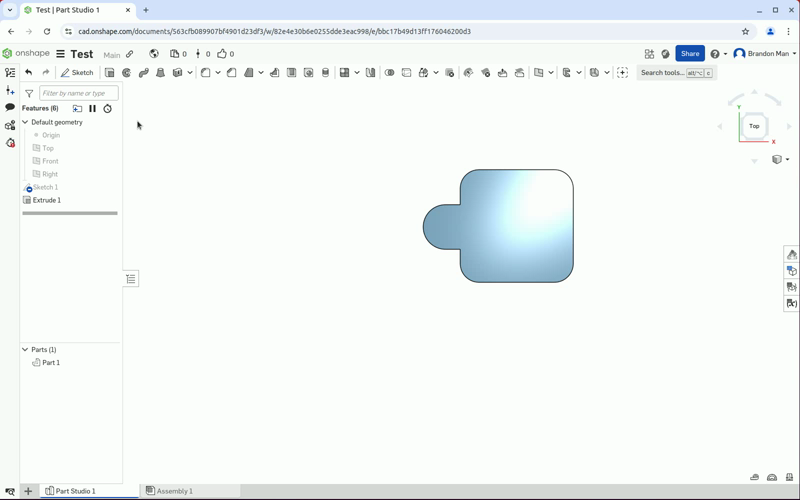
key(shift+h)
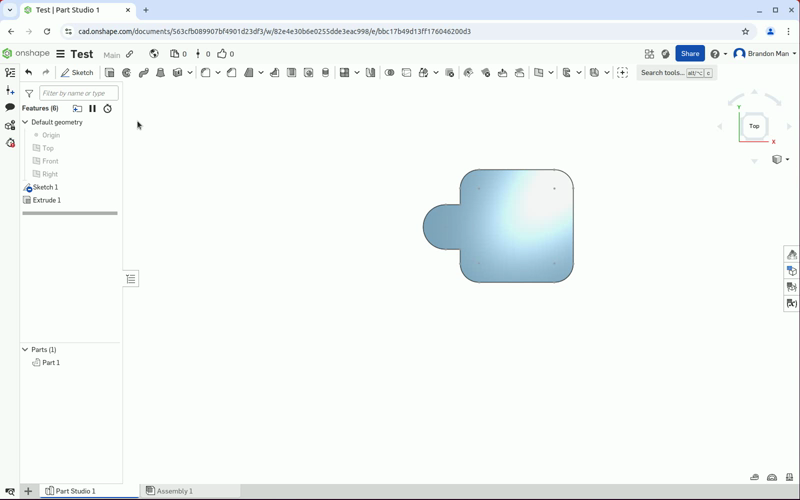
key(shift+h)
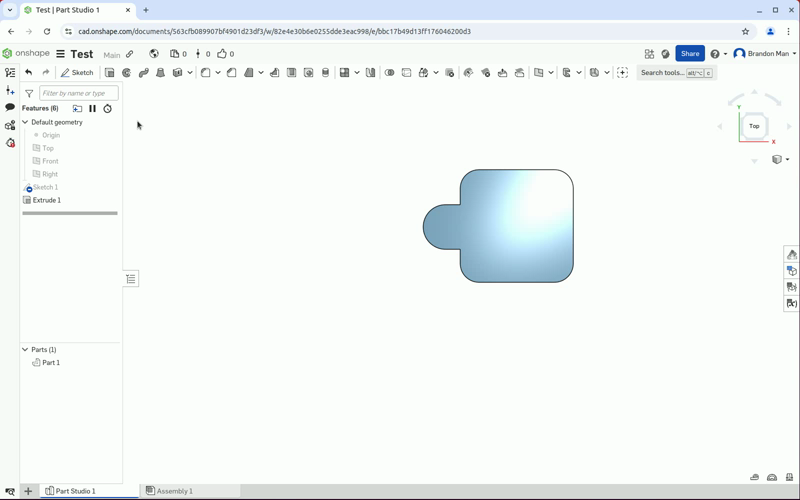
mouse_move(73, 189)
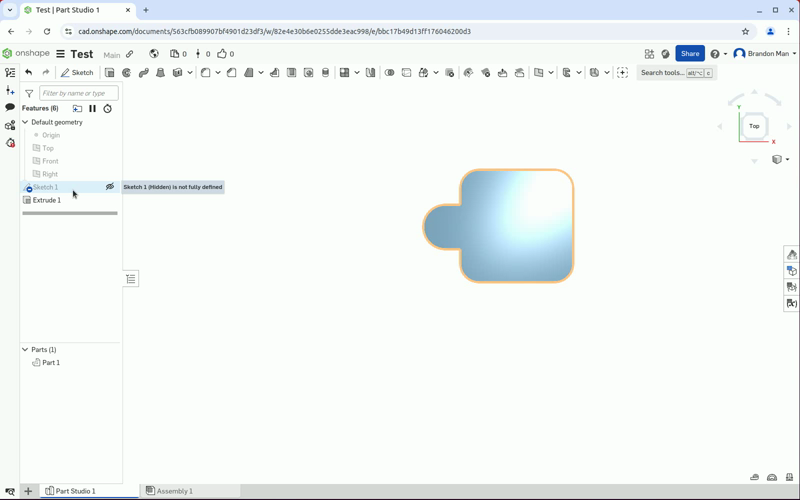
click(73, 189)
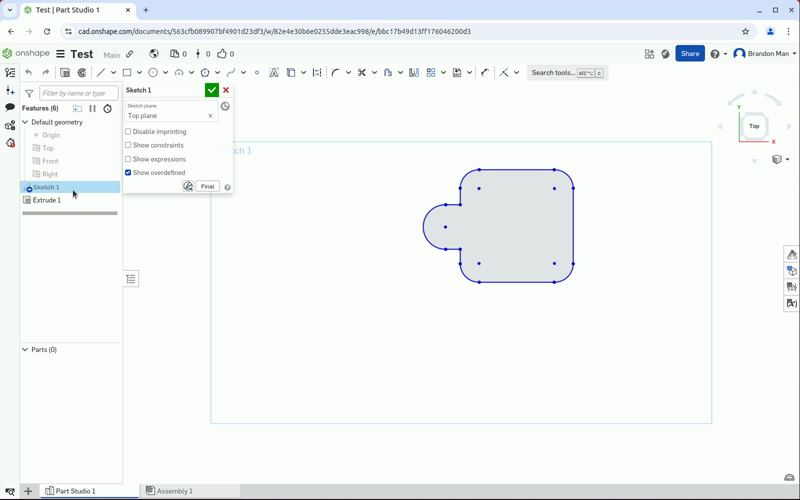
mouse_move(229, 92)
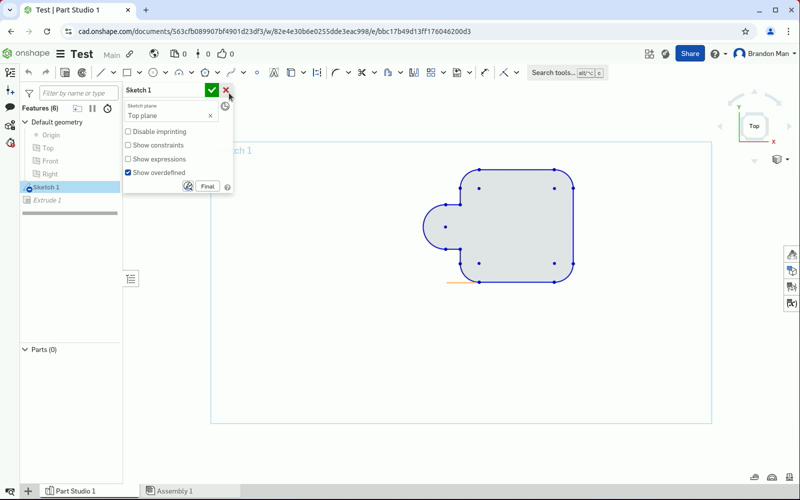
click(229, 92)
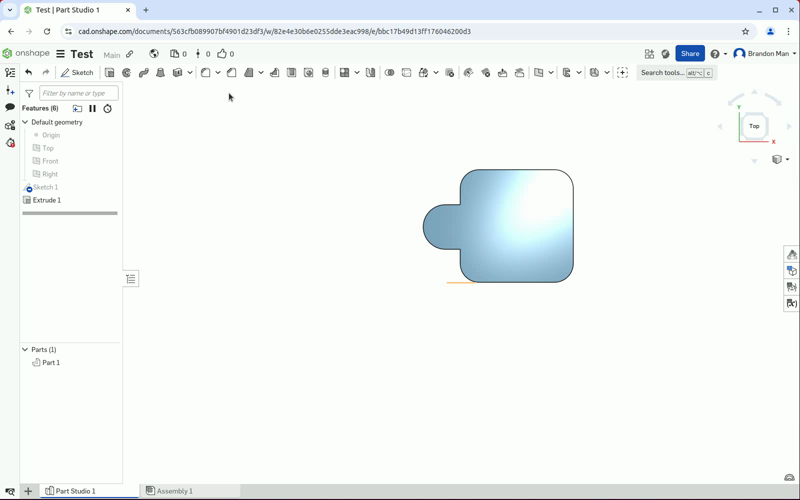
mouse_move(541, 75)
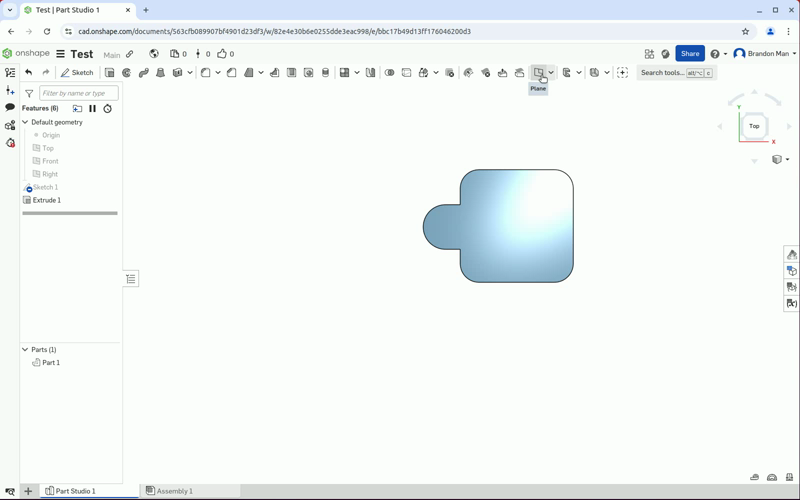
click(541, 75)
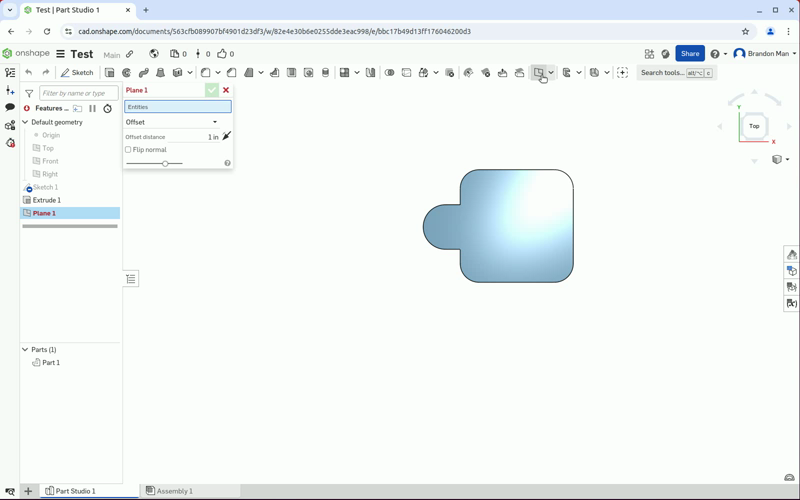
mouse_move(73, 150)
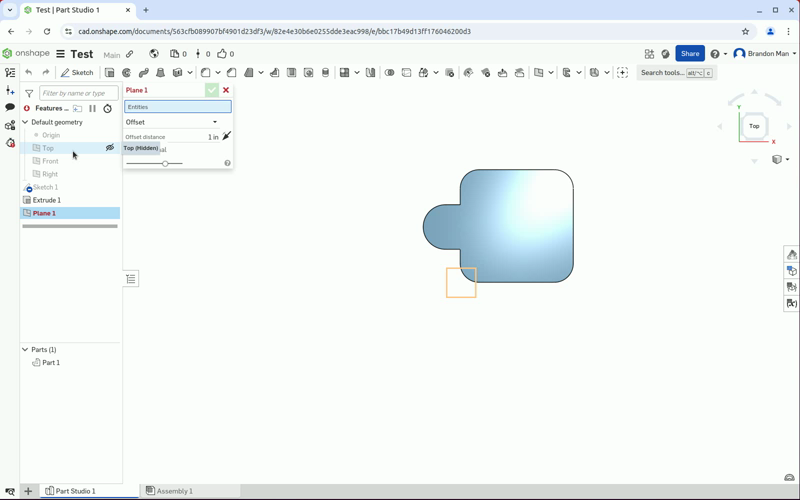
click(73, 150)
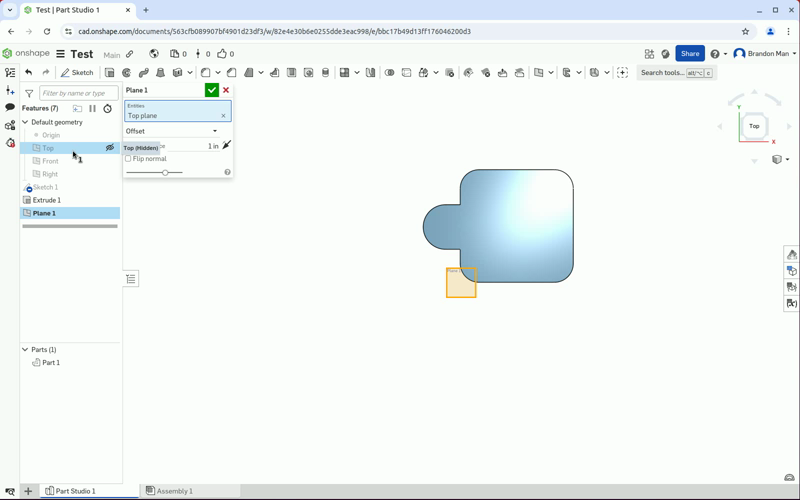
key(tab, 2)
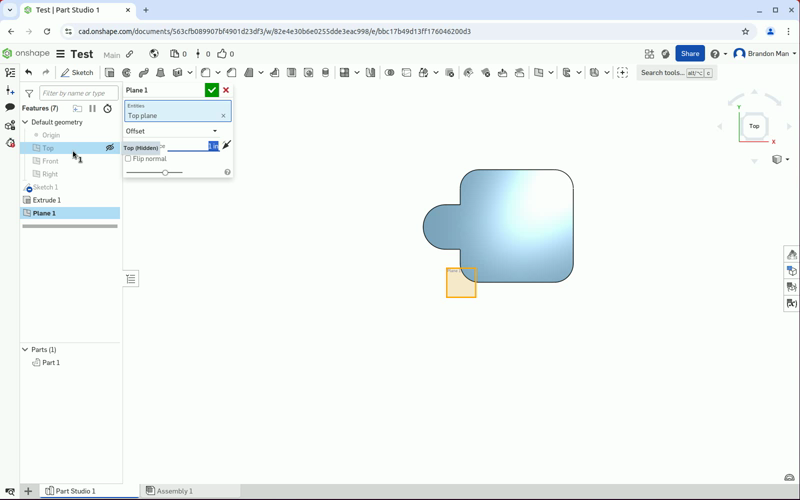
text(2.403)
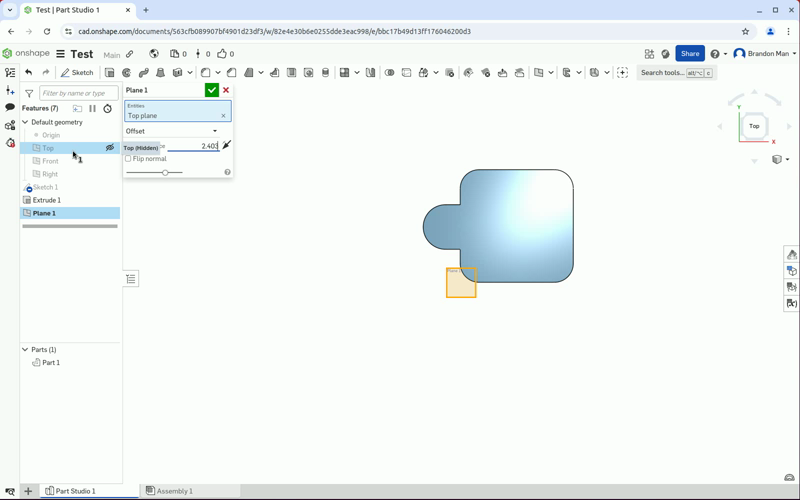
key(enter, 2)
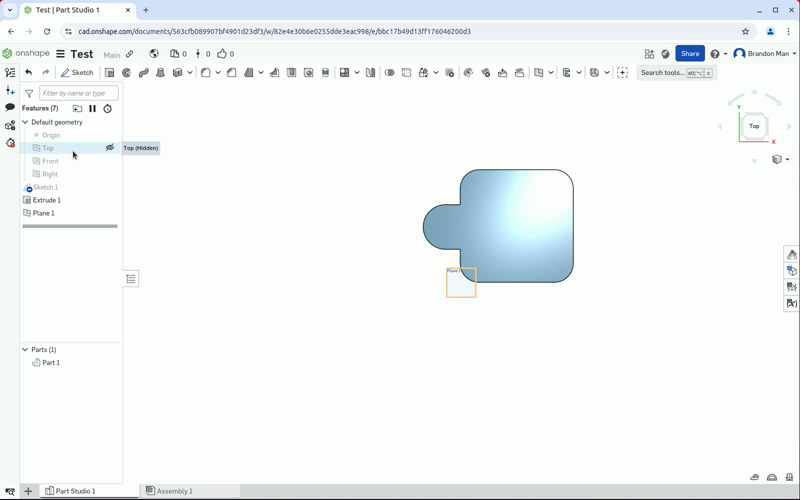
key(shift+s)
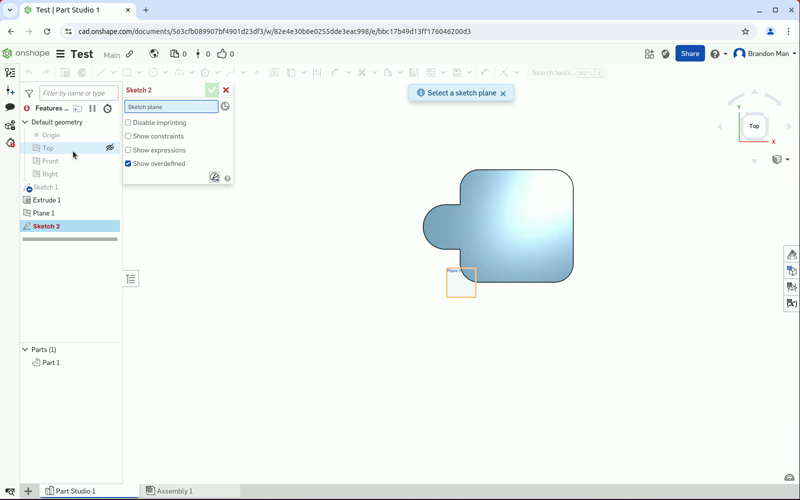
mouse_move(73, 215)
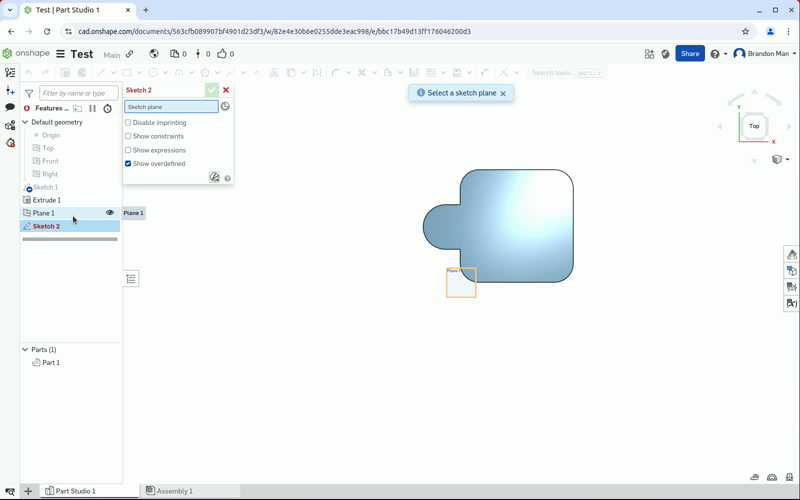
click(73, 215)
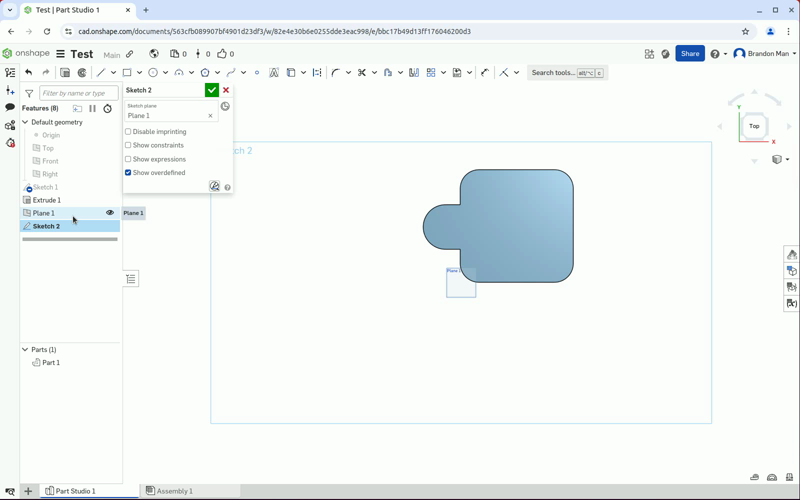
mouse_move(73, 352)
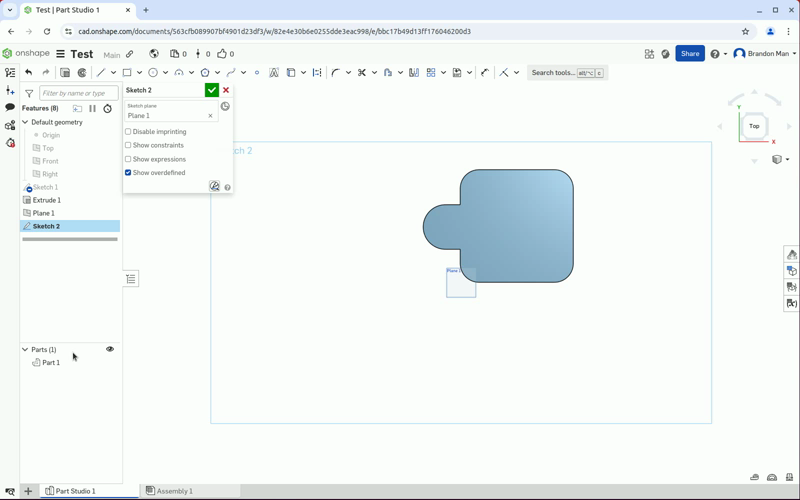
key(y)
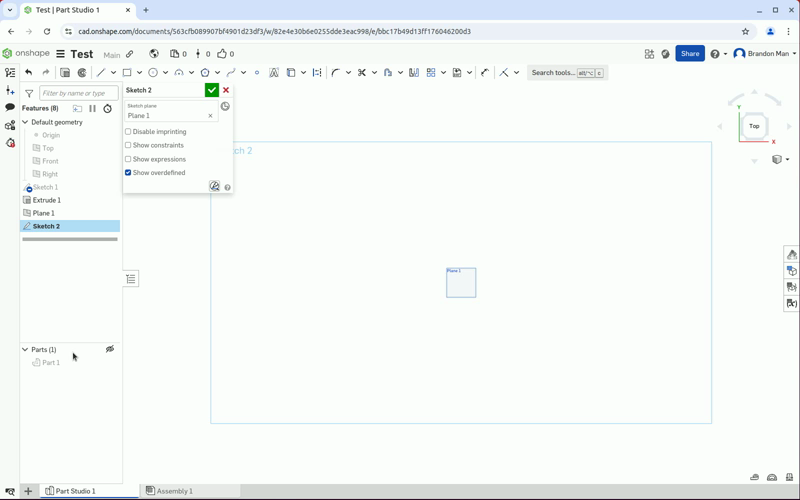
key(a)
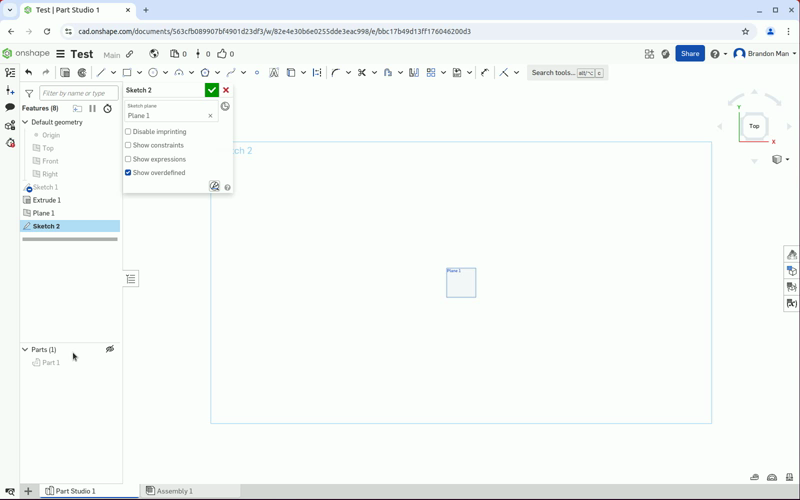
key_down(shift)
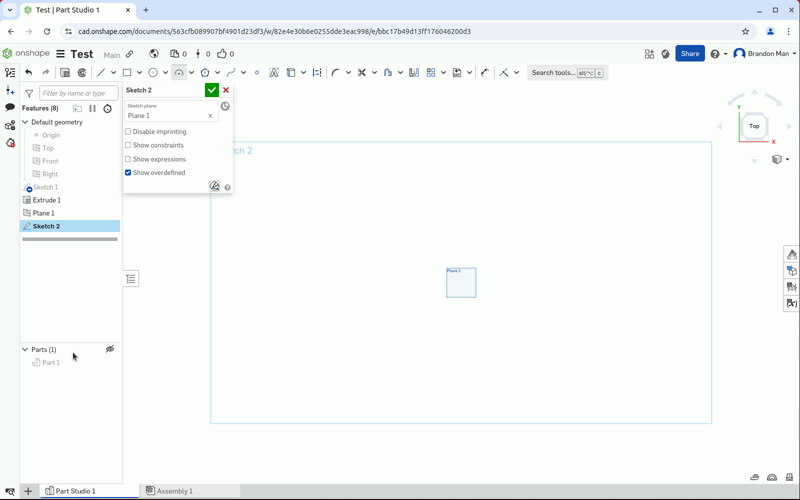
mouse_move(472, 252)
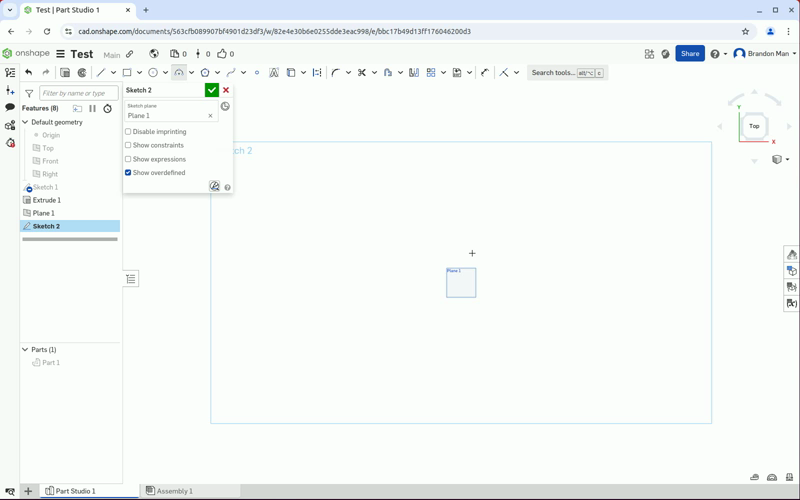
click(472, 252)
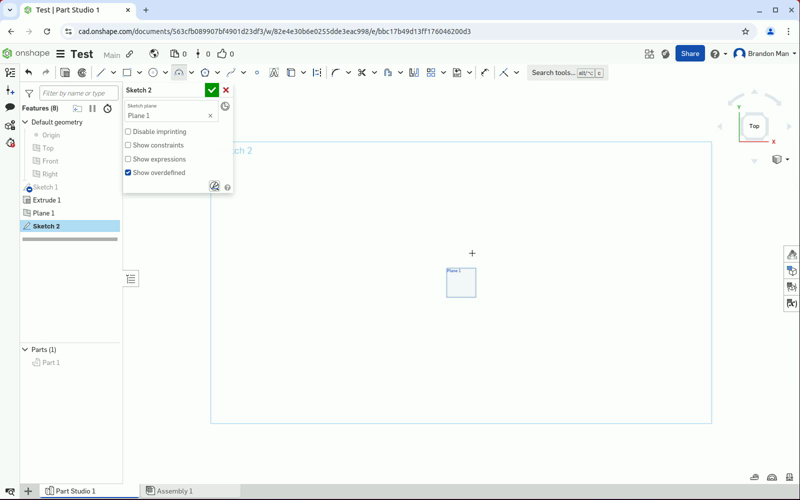
key_up(shift)
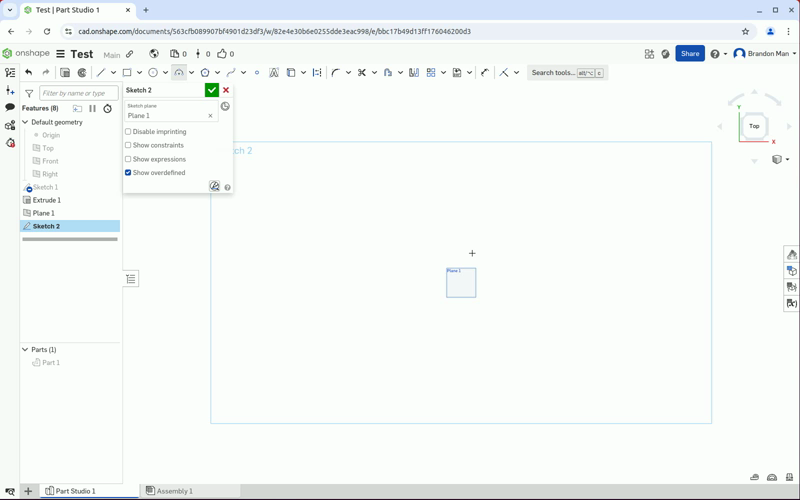
key_down(shift)
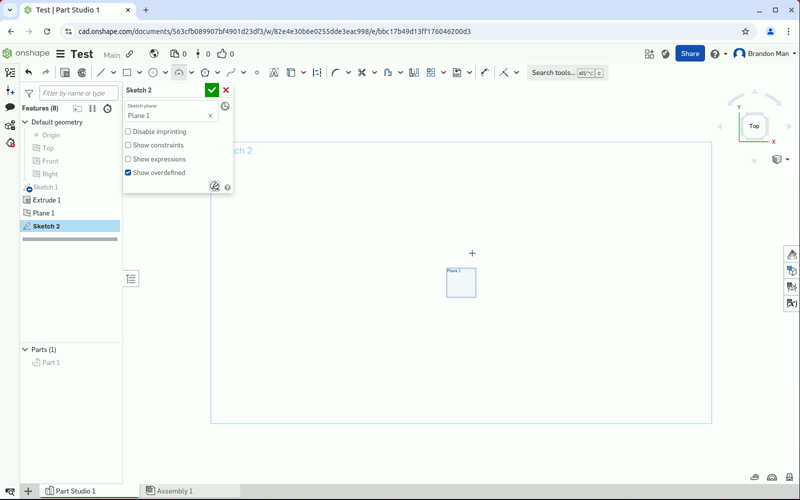
mouse_move(491, 271)
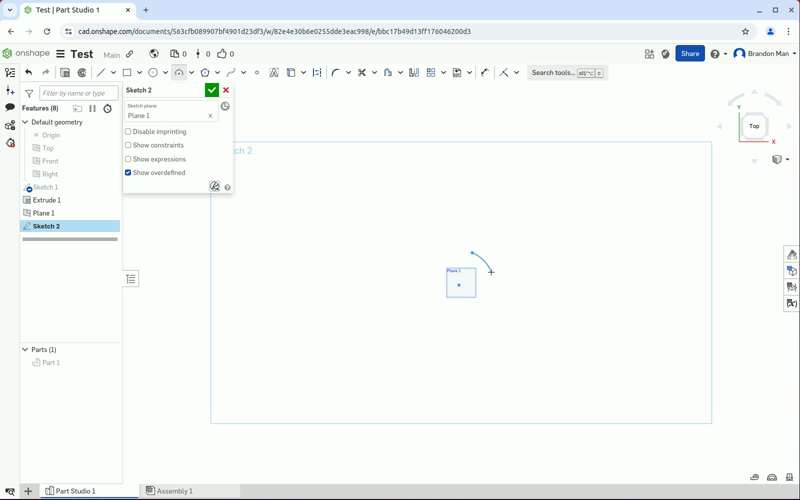
click(491, 271)
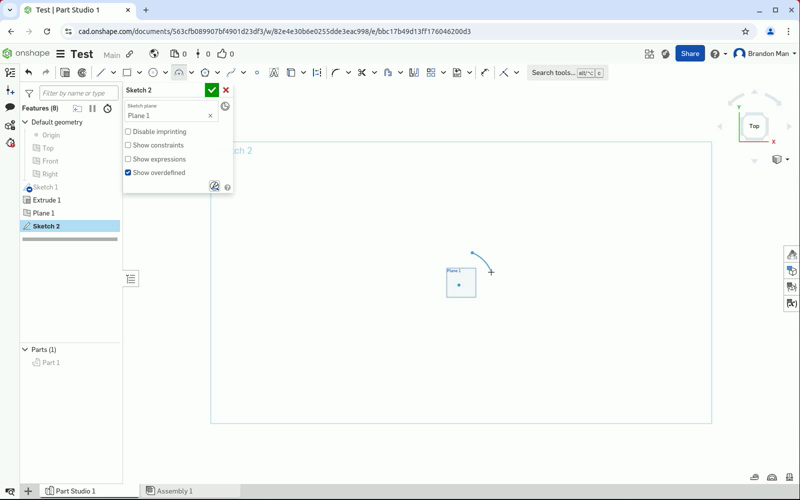
mouse_move(478, 265)
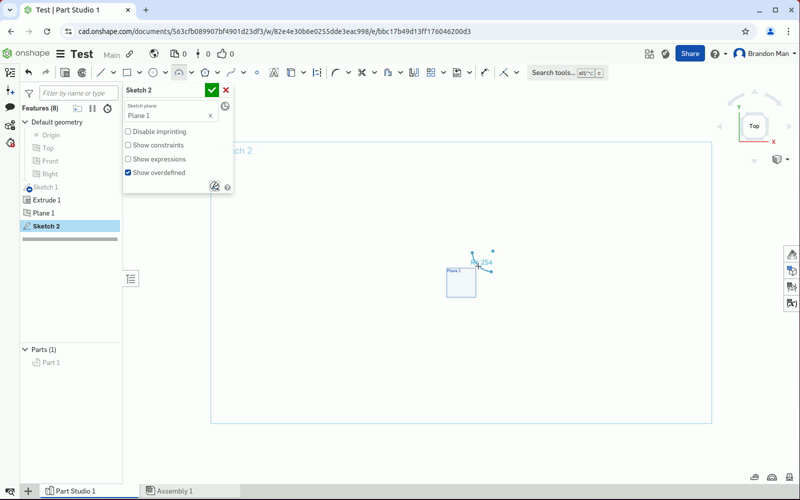
click(478, 265)
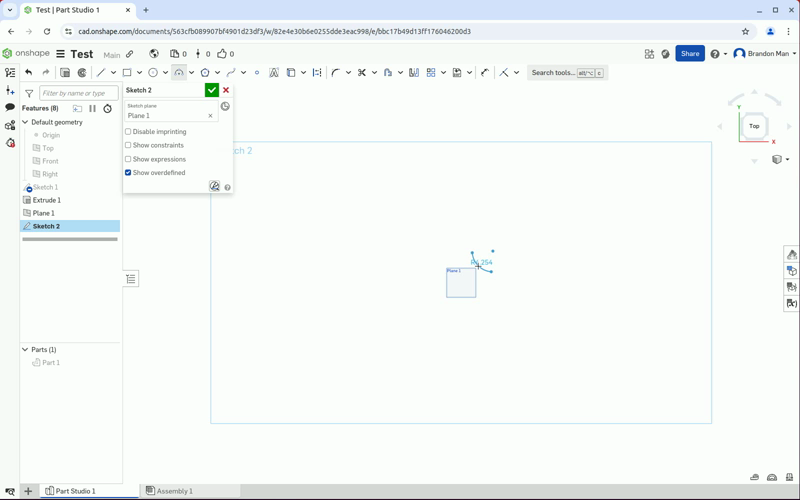
key_up(shift)
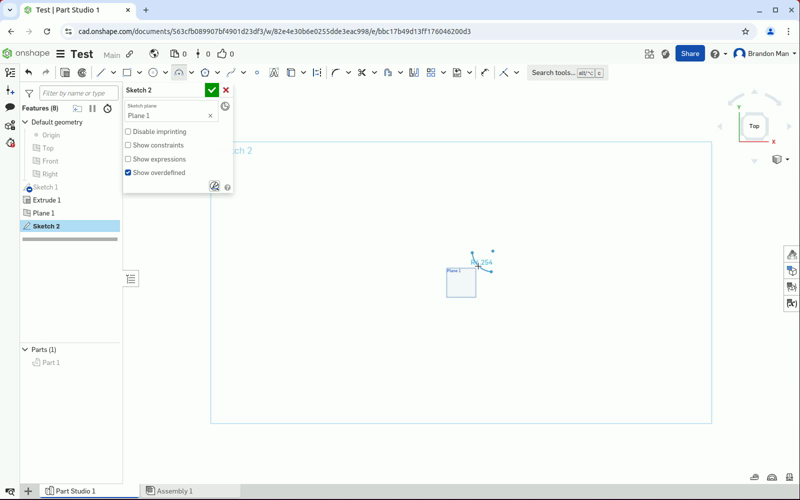
key(esc)
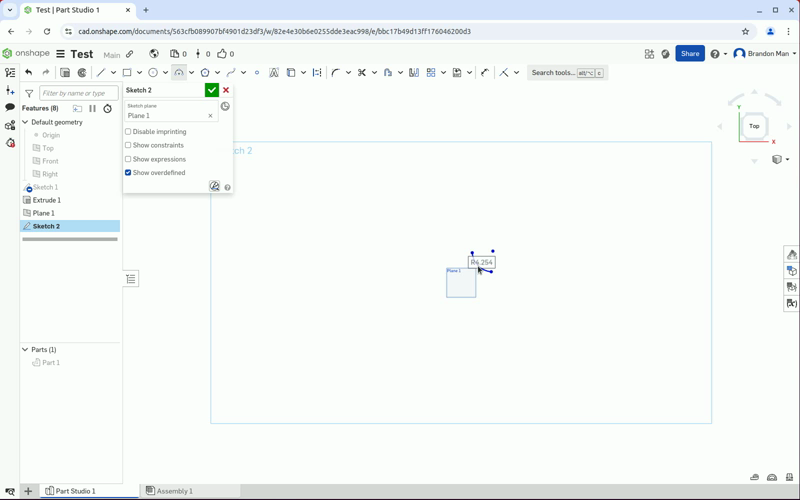
key(l)
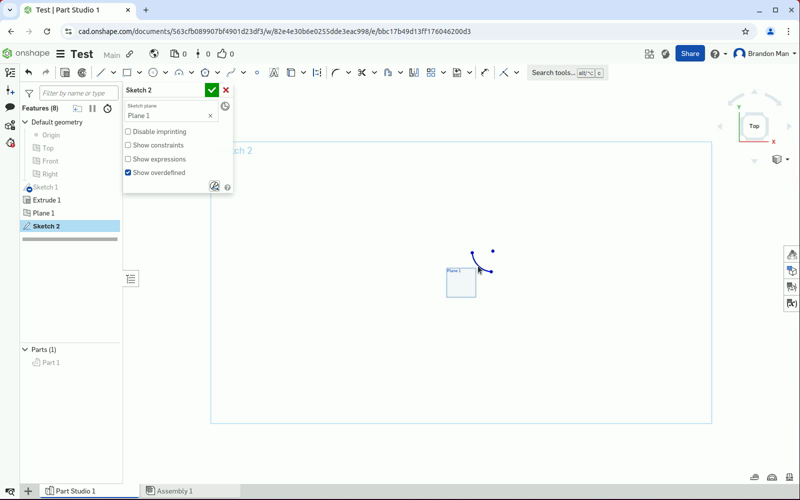
mouse_move(491, 271)
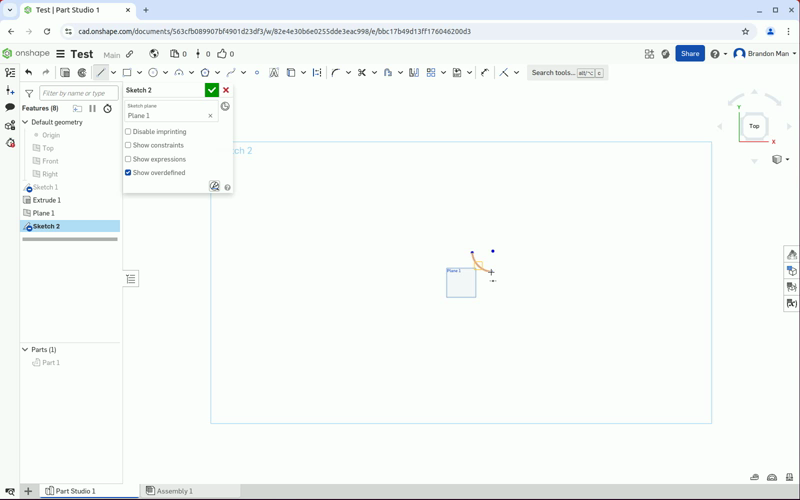
click(491, 271)
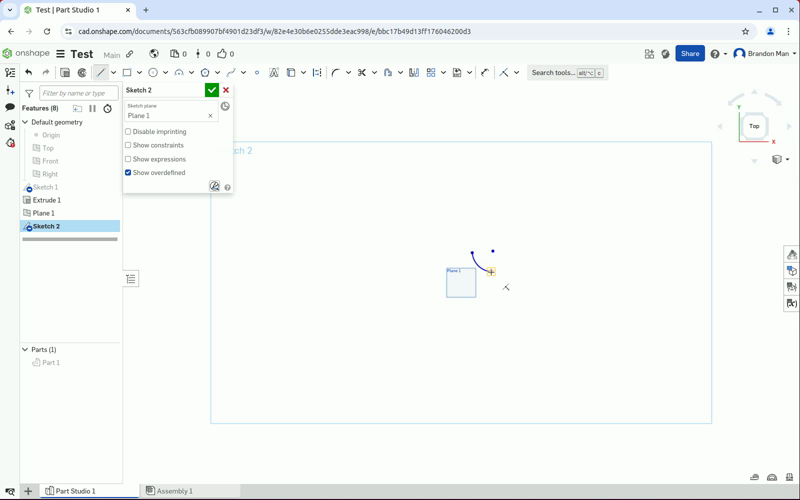
key_down(shift)
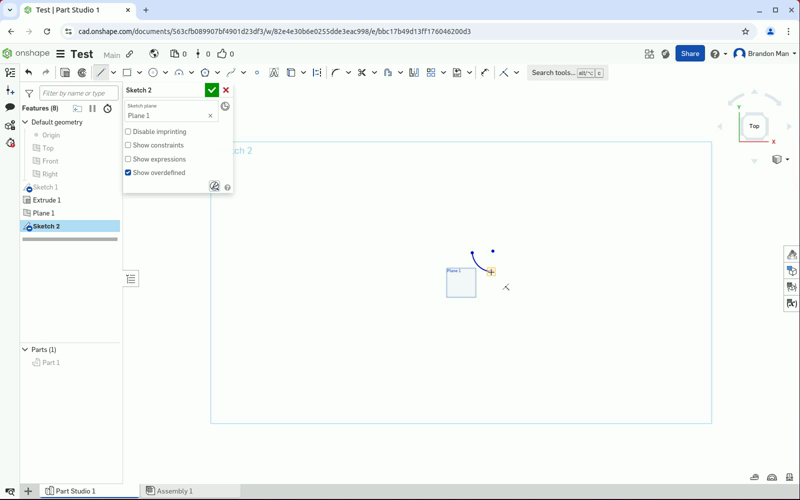
mouse_move(521, 271)
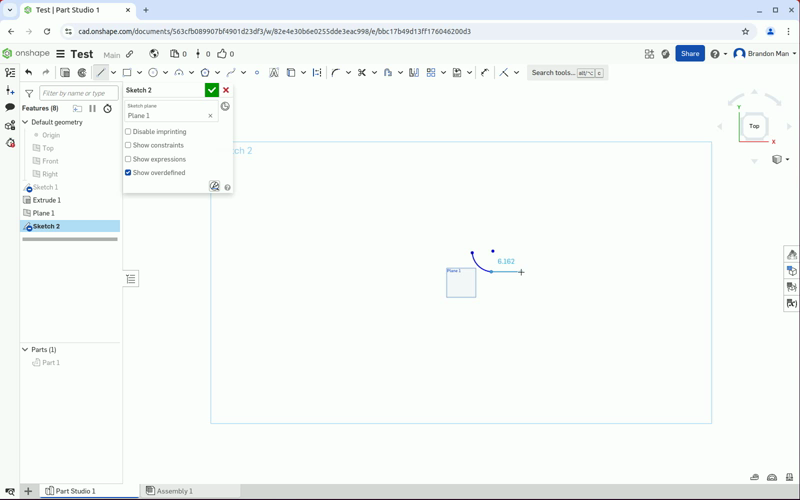
mouse_move(543, 271)
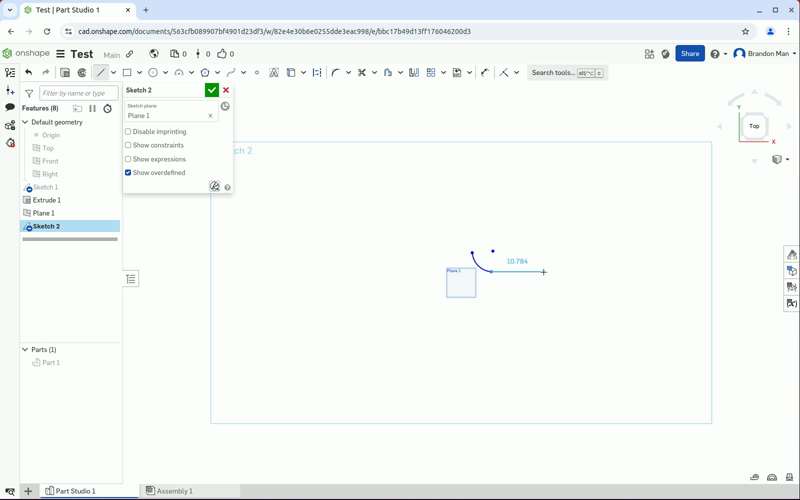
click(543, 271)
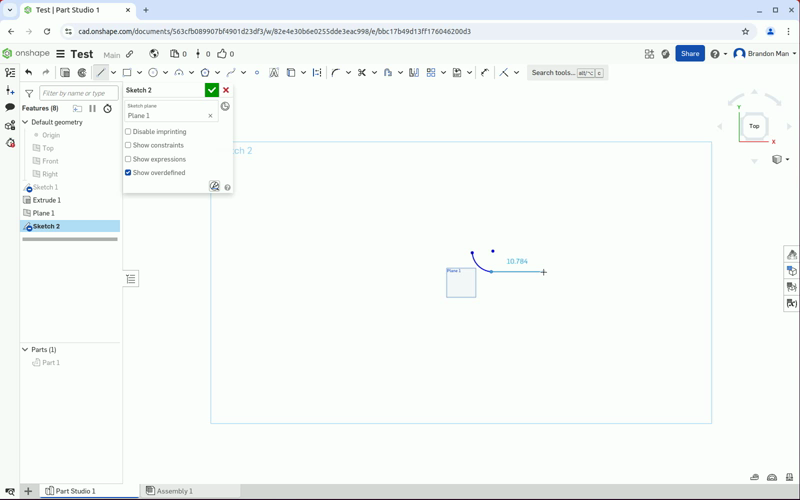
key_up(shift)
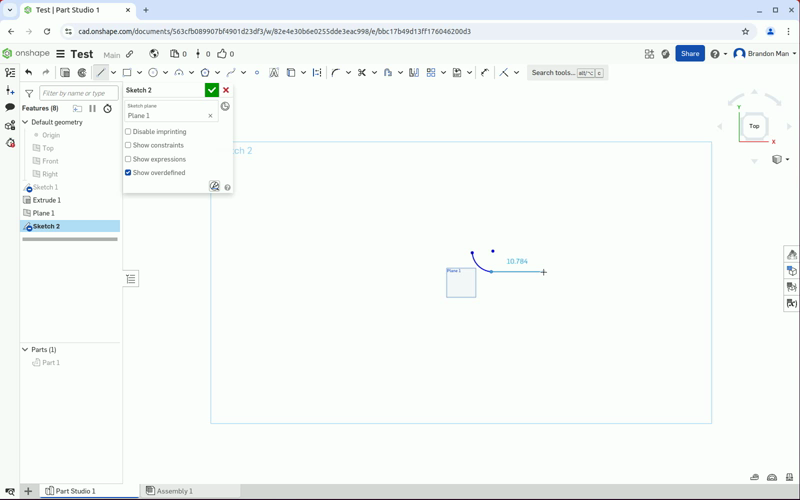
key(esc)
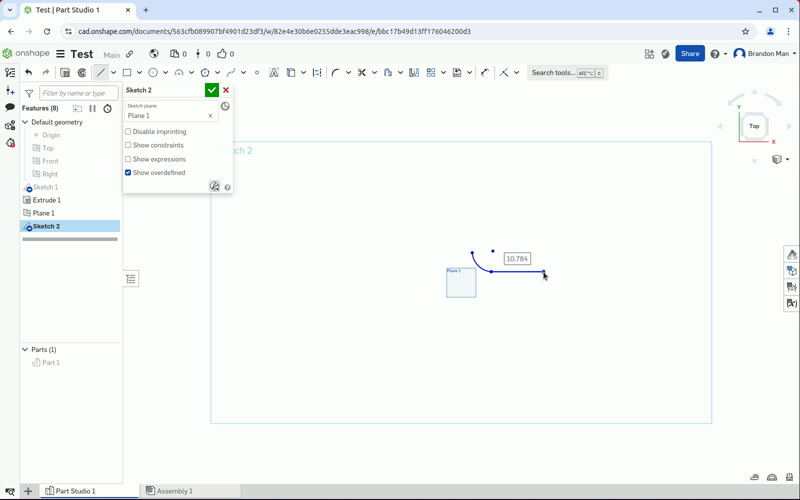
key(a)
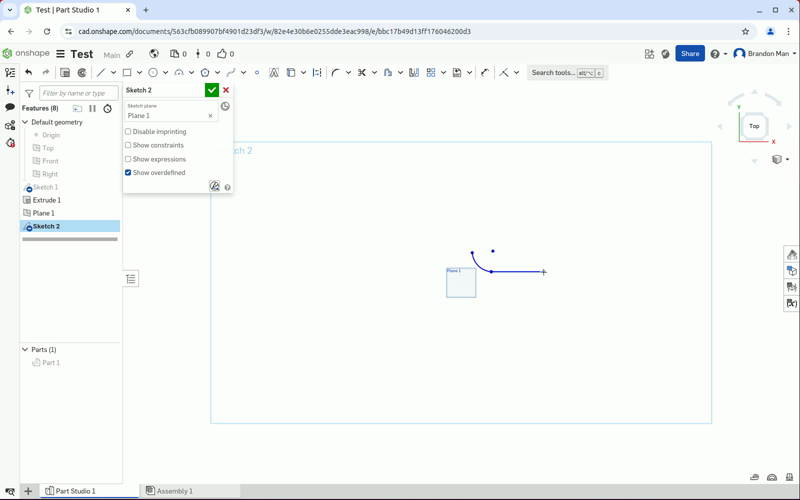
mouse_move(543, 271)
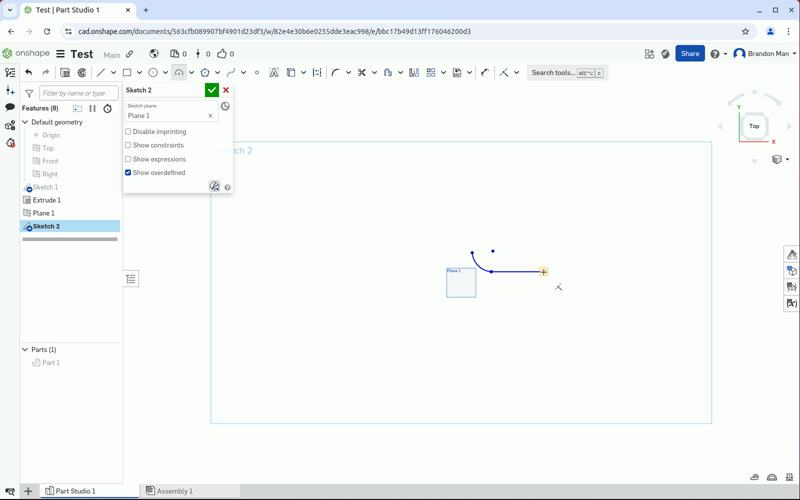
click(543, 271)
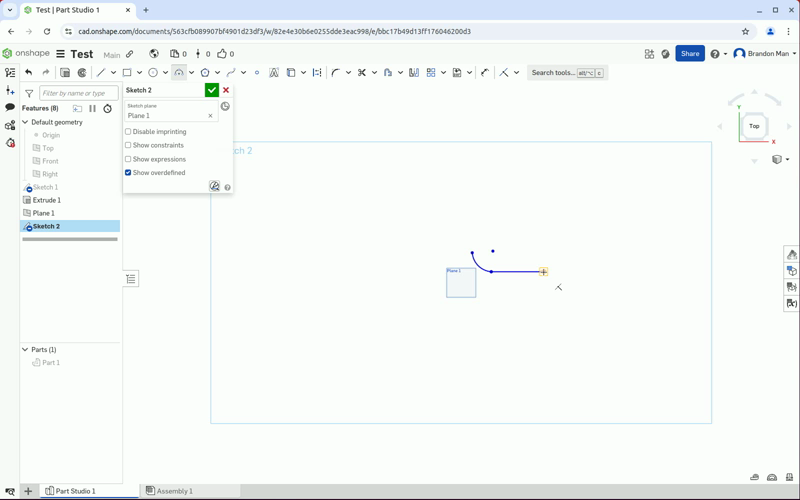
key_down(shift)
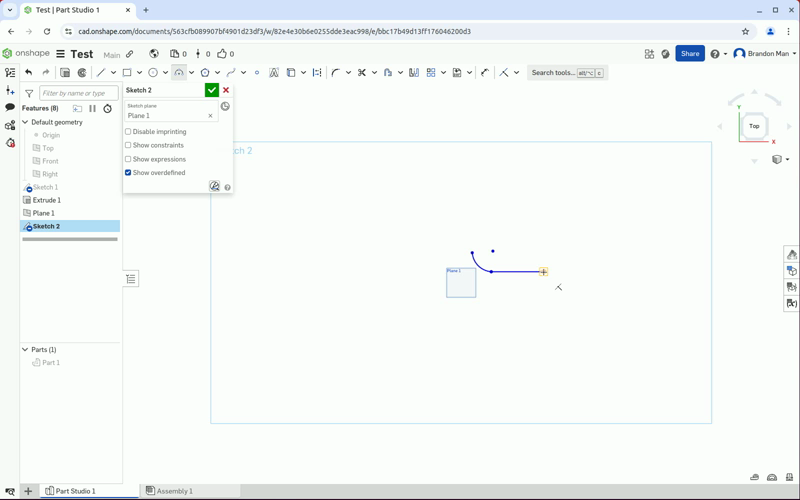
mouse_move(563, 252)
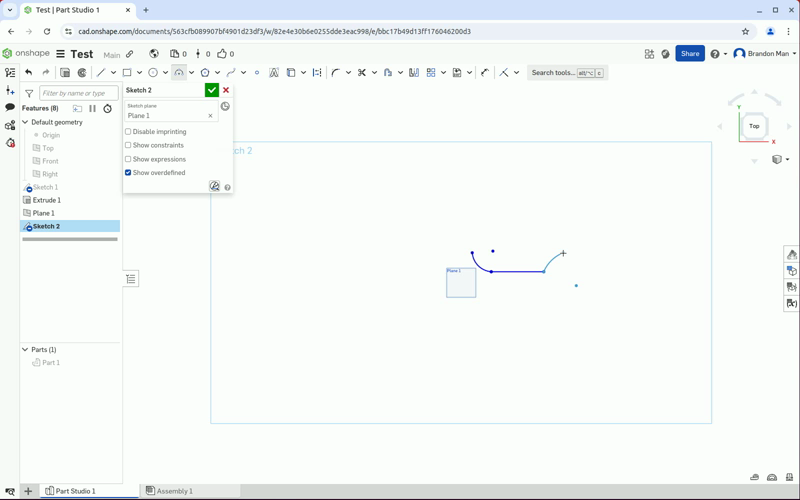
click(563, 252)
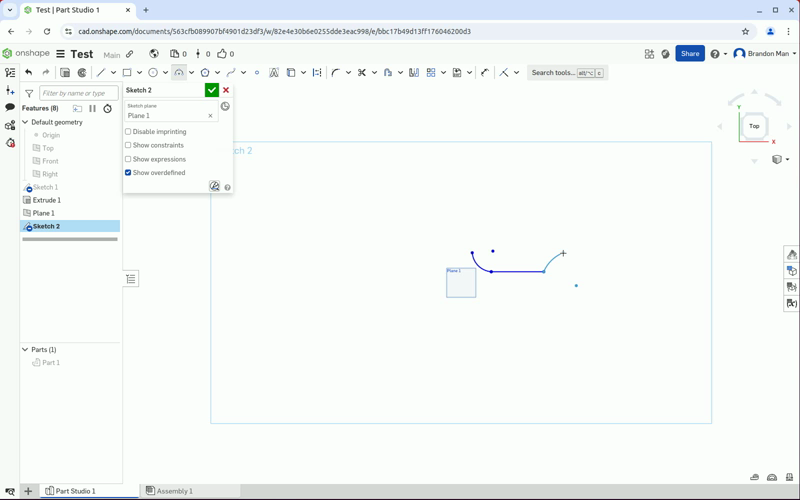
mouse_move(557, 265)
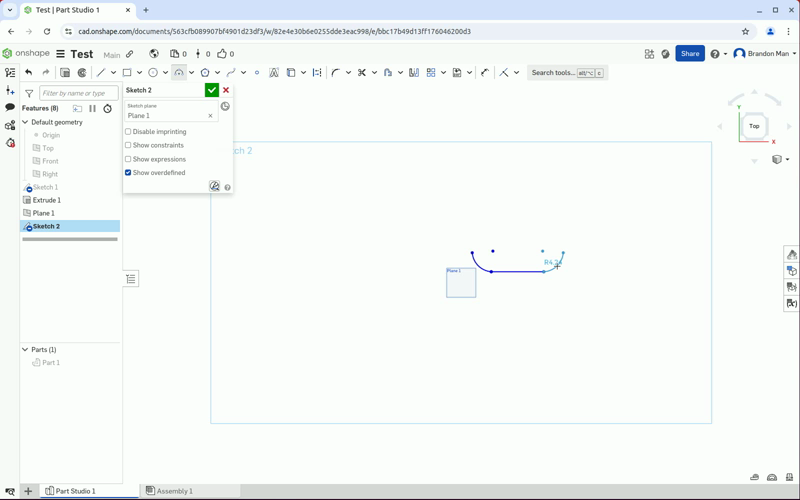
click(557, 265)
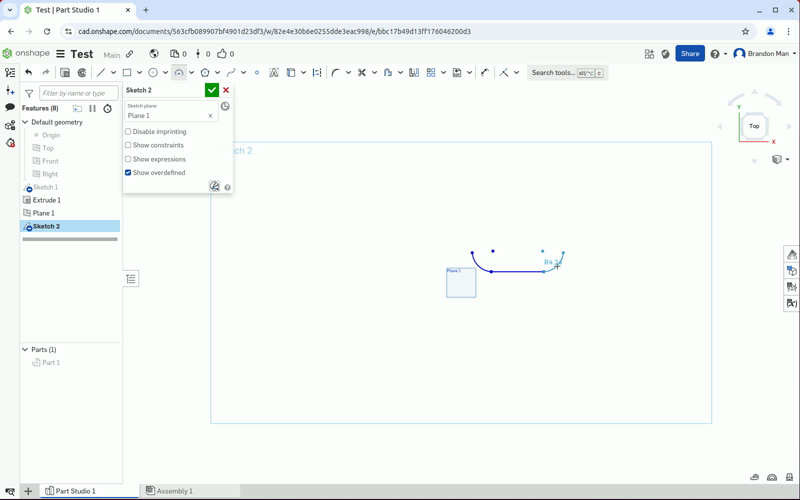
key_up(shift)
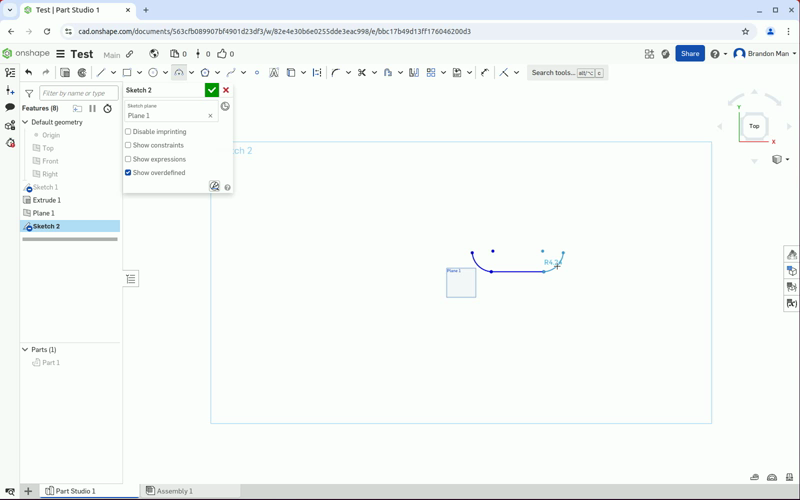
key(esc)
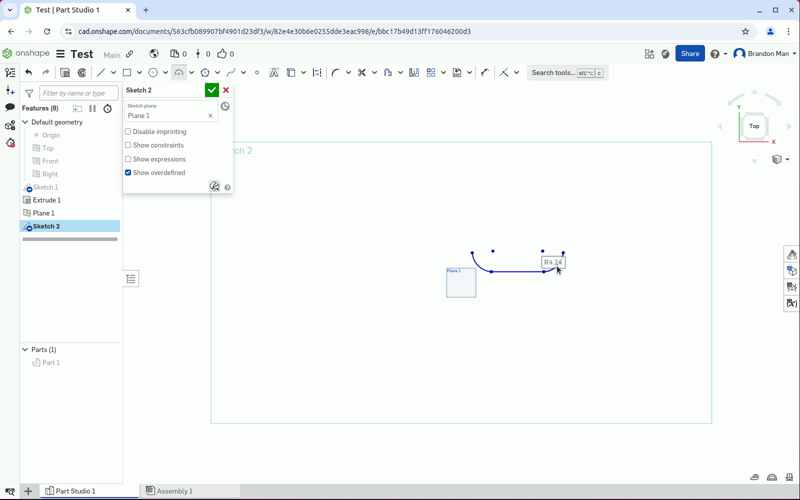
key(l)
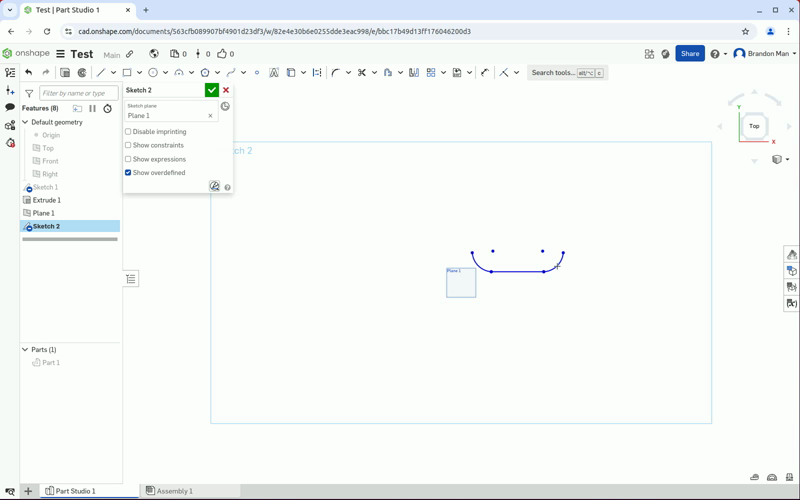
mouse_move(563, 252)
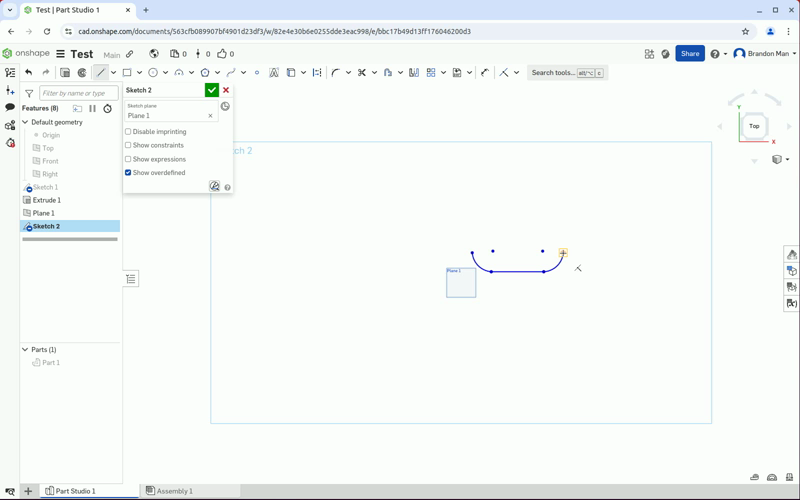
click(563, 252)
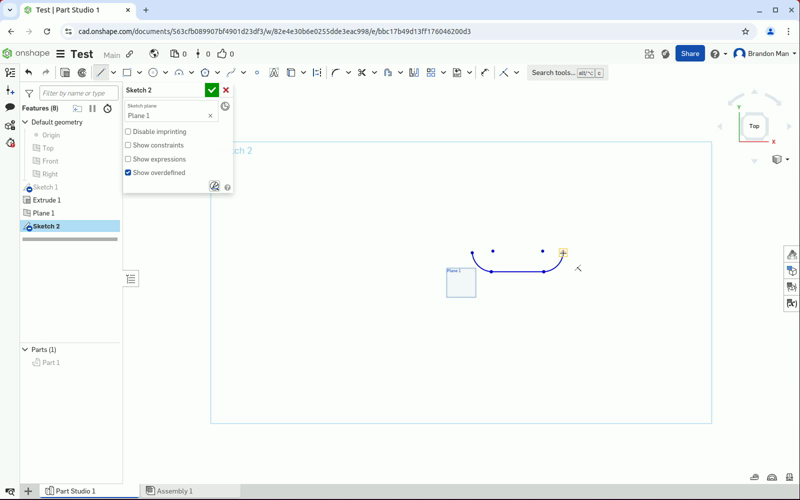
key_down(shift)
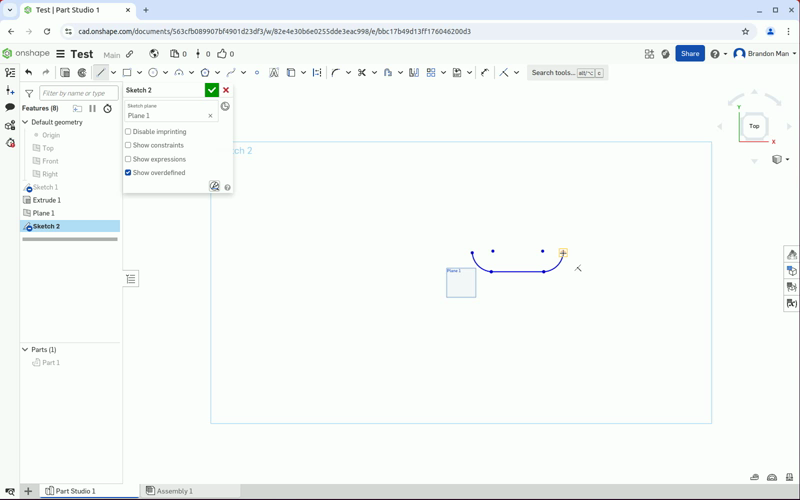
mouse_move(589, 252)
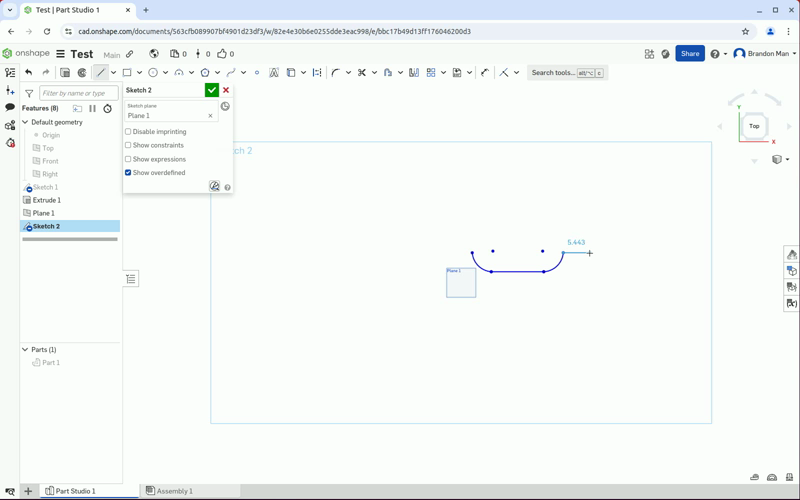
mouse_move(563, 200)
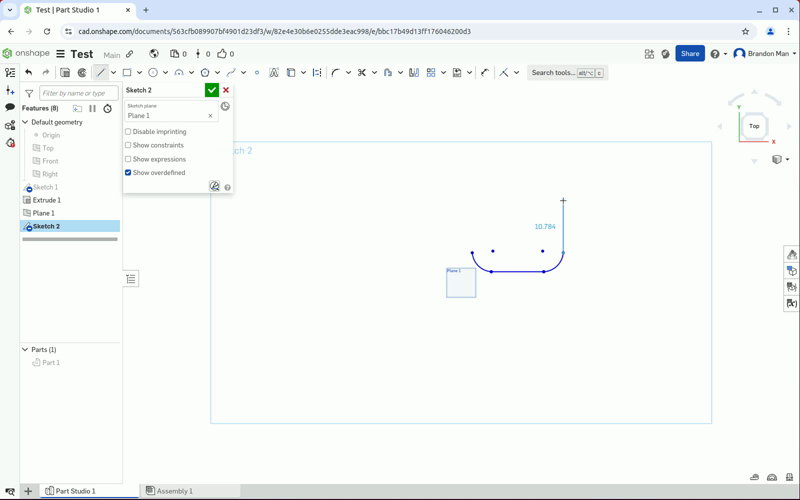
click(563, 200)
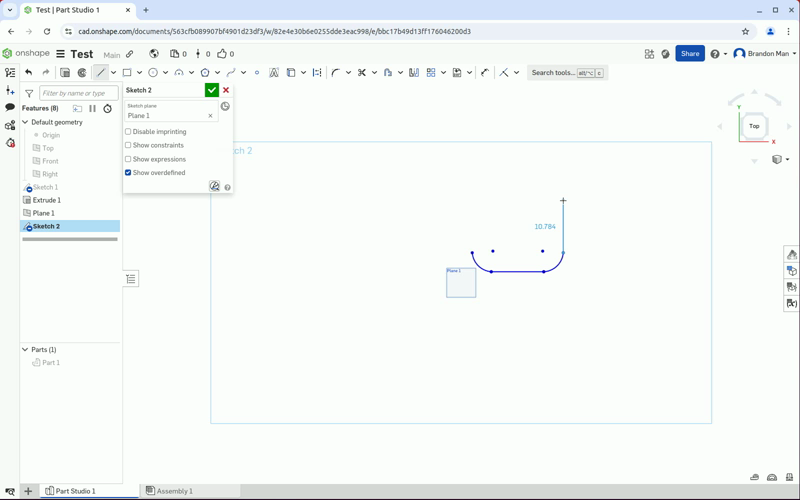
key_up(shift)
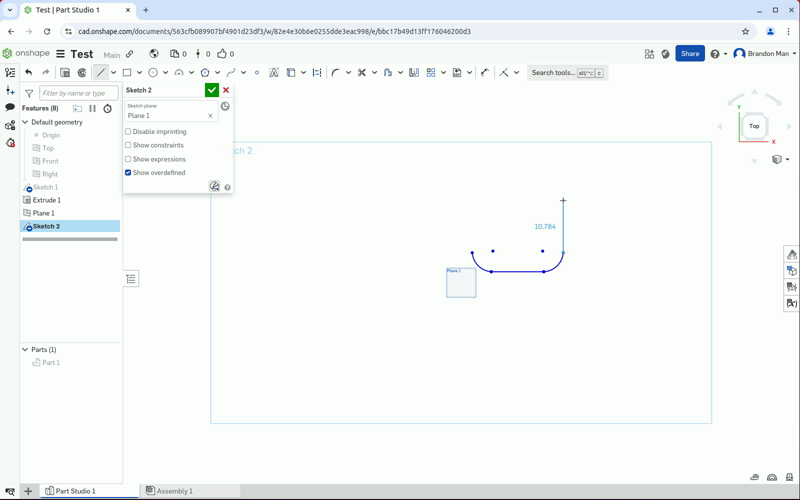
key(esc)
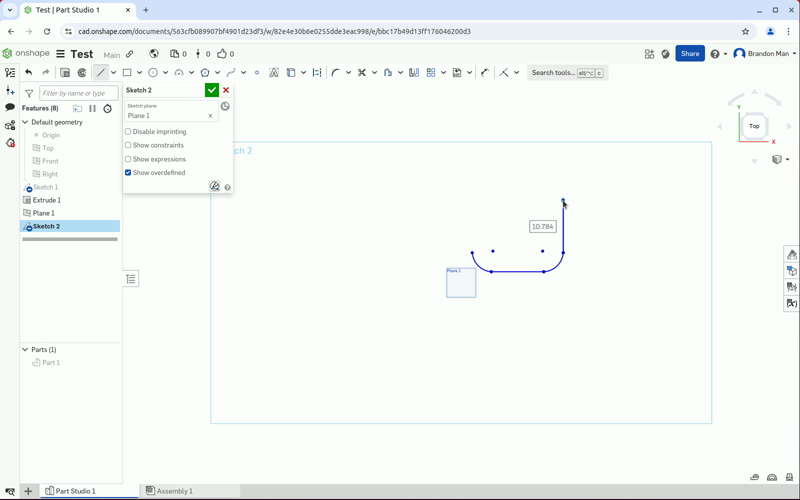
key(a)
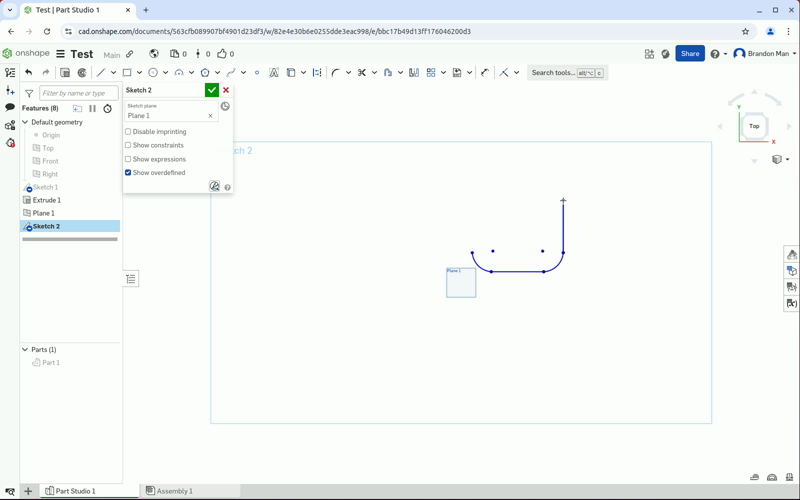
mouse_move(563, 200)
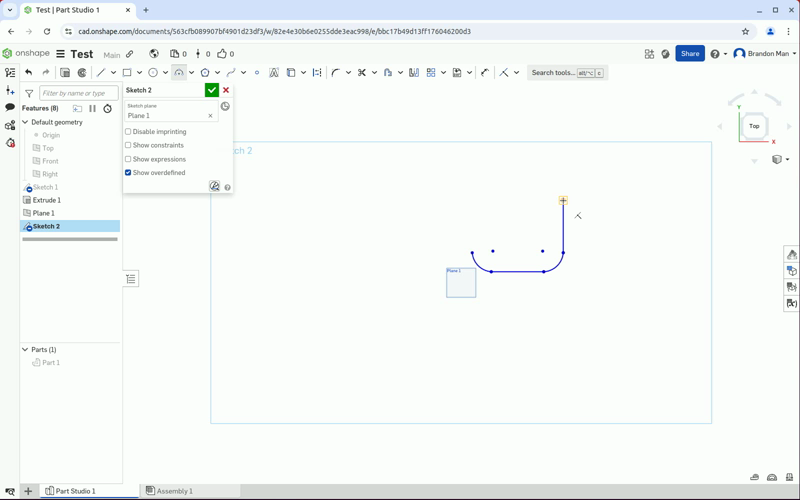
click(563, 200)
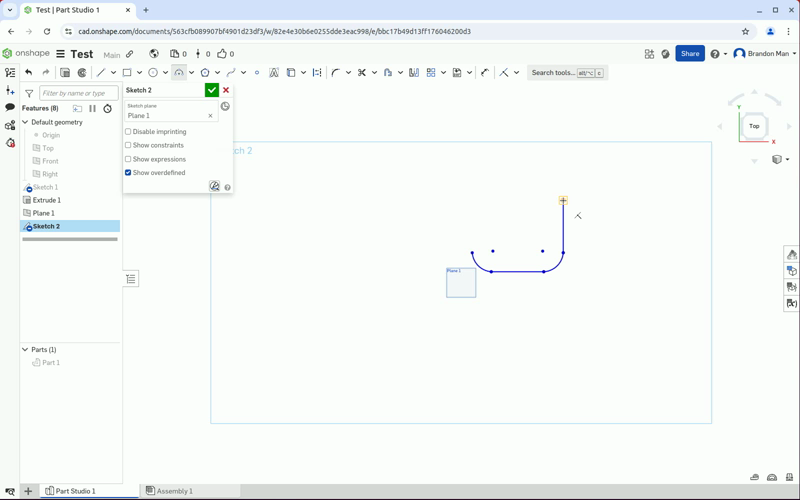
key_down(shift)
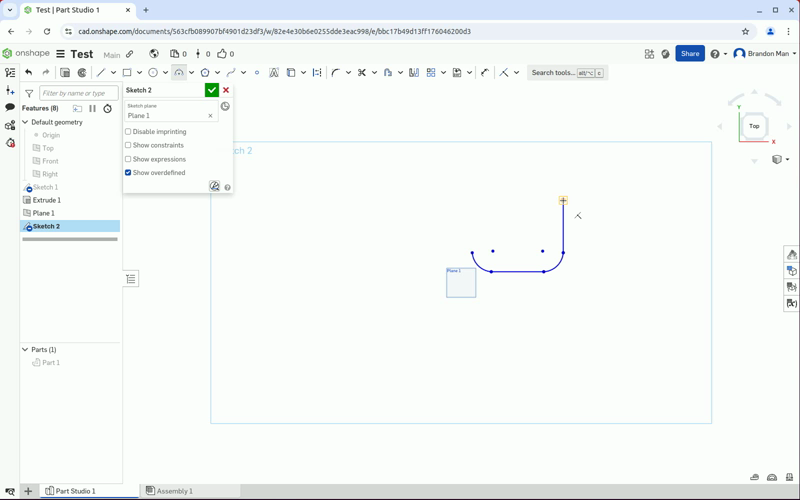
mouse_move(543, 180)
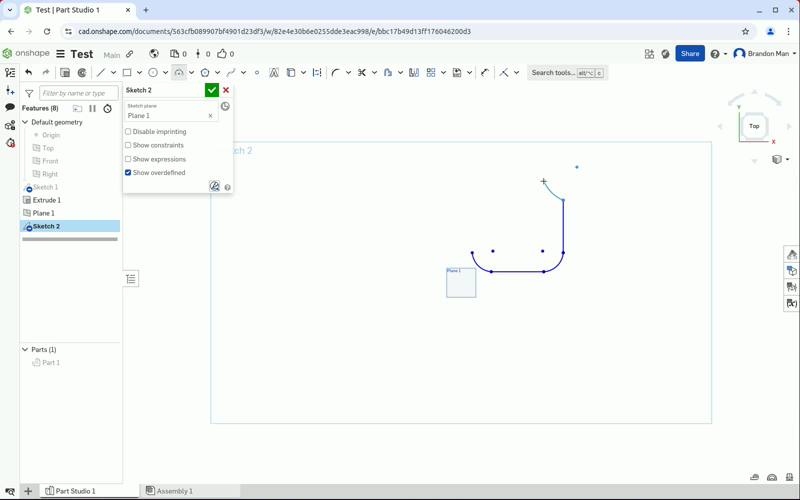
click(543, 180)
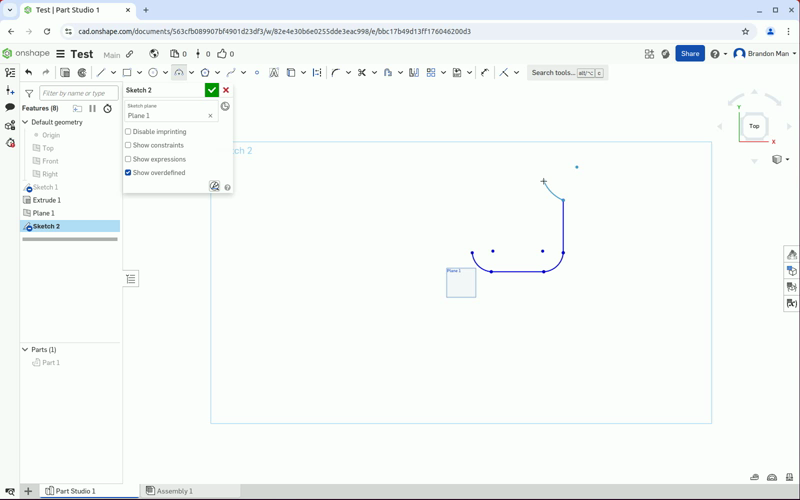
mouse_move(557, 186)
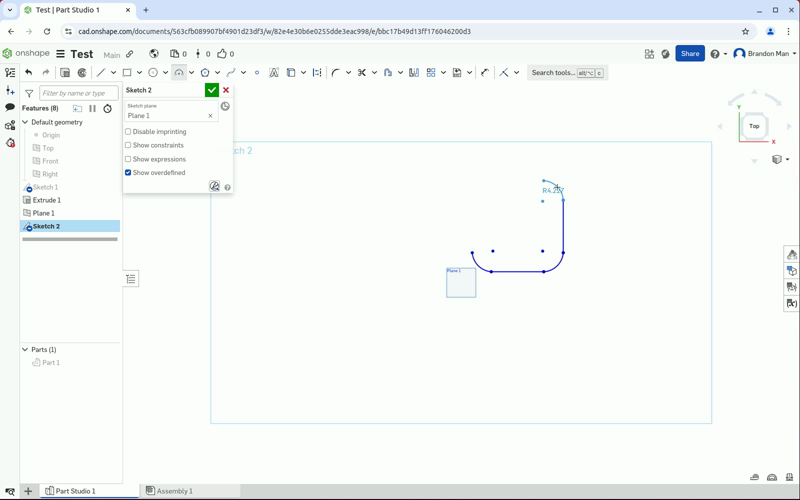
click(557, 186)
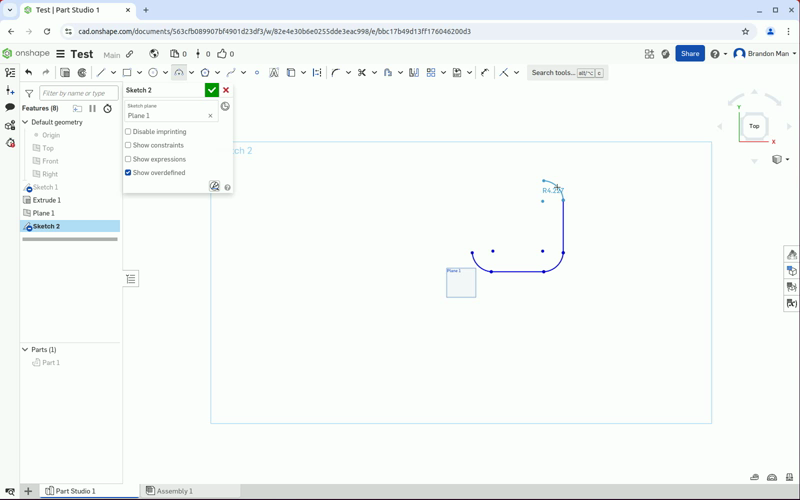
key_up(shift)
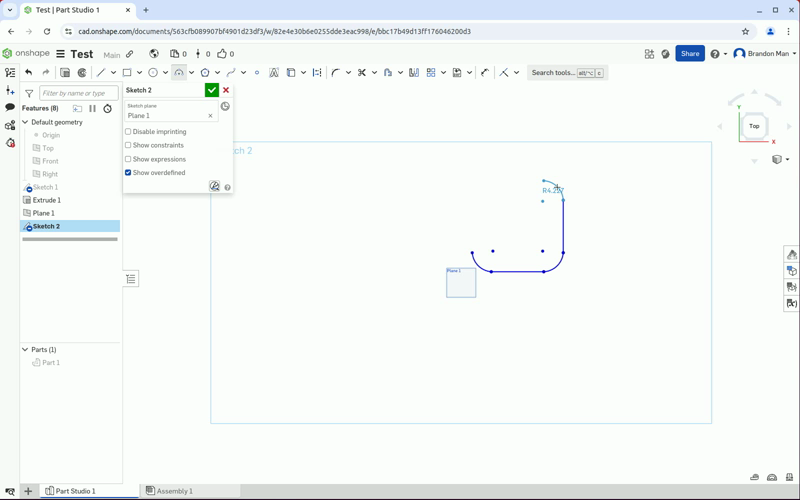
key(esc)
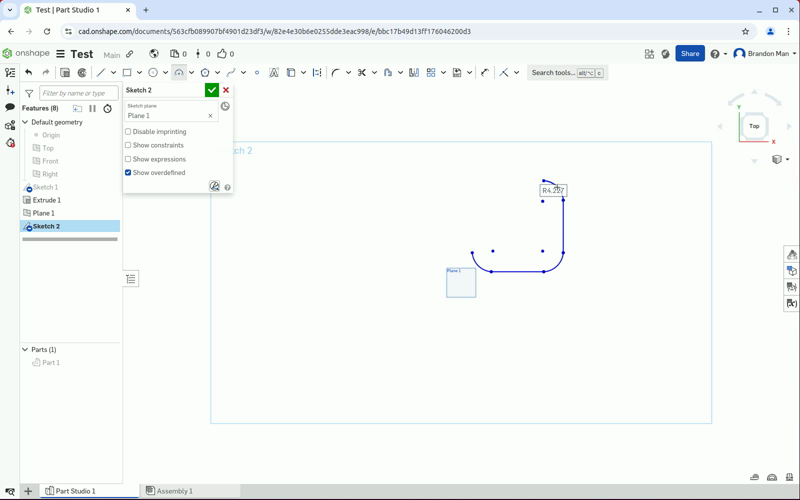
key(l)
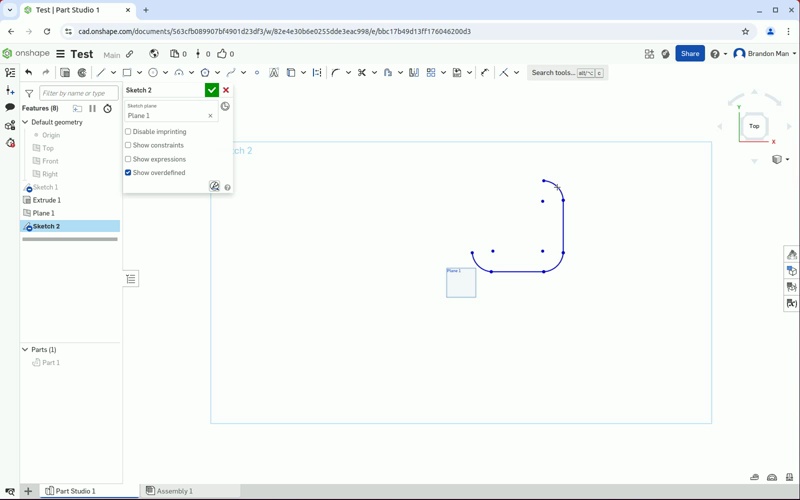
mouse_move(543, 180)
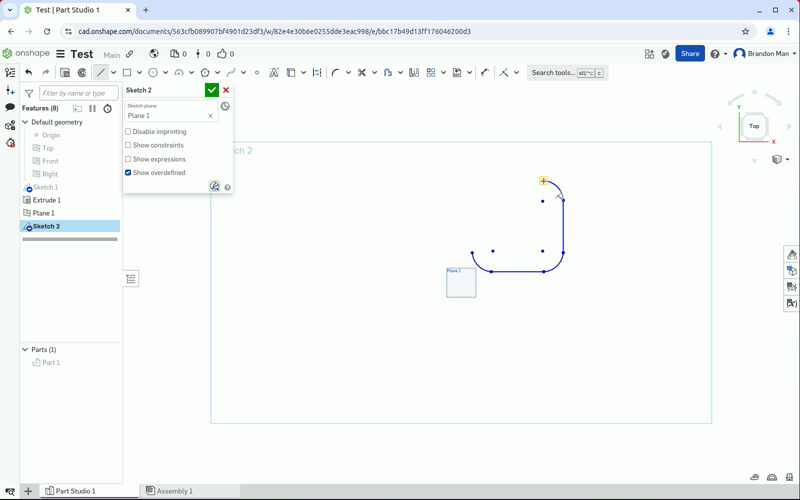
click(543, 180)
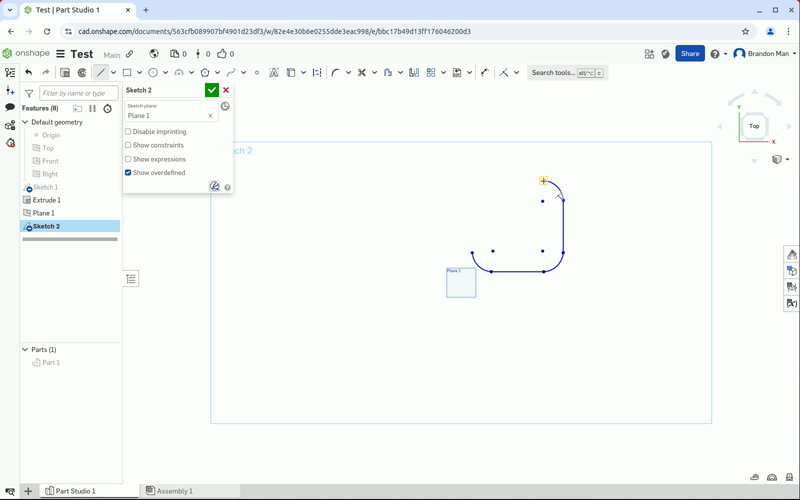
key_down(shift)
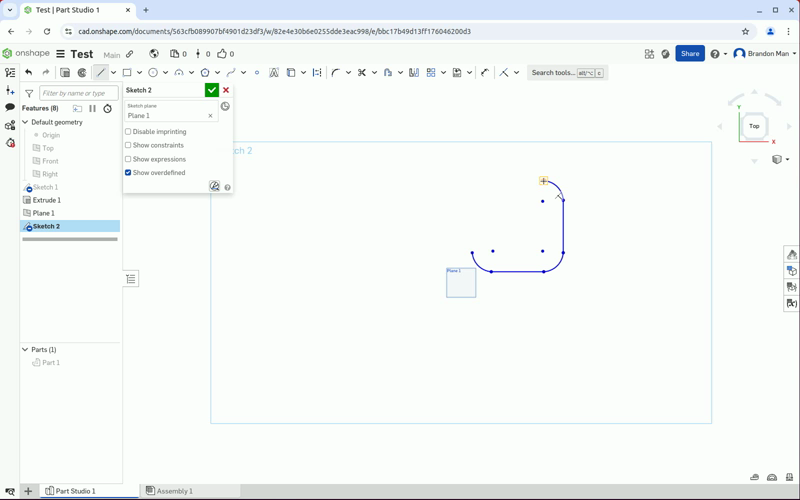
mouse_move(573, 180)
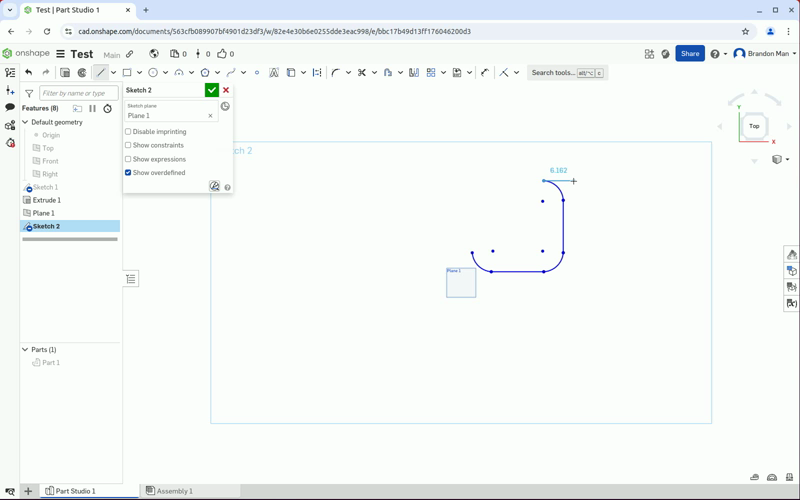
mouse_move(491, 180)
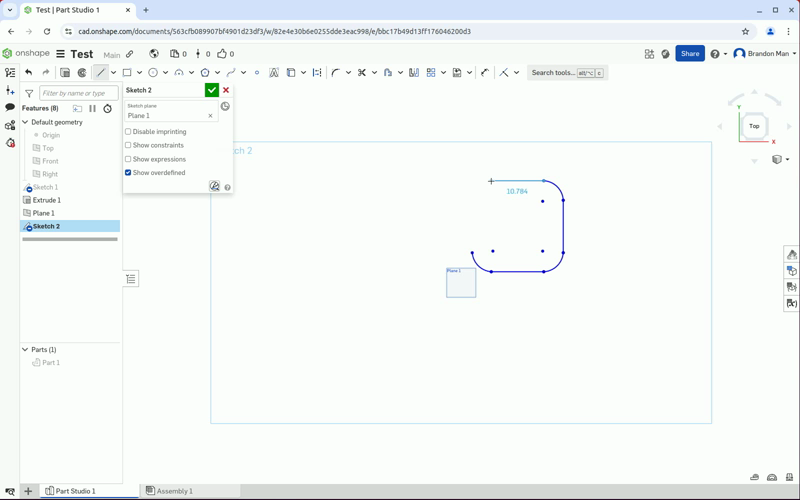
click(491, 180)
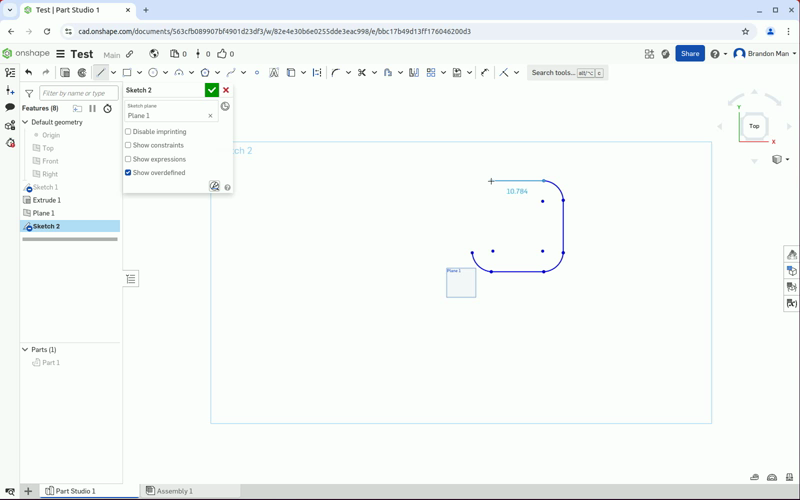
key_up(shift)
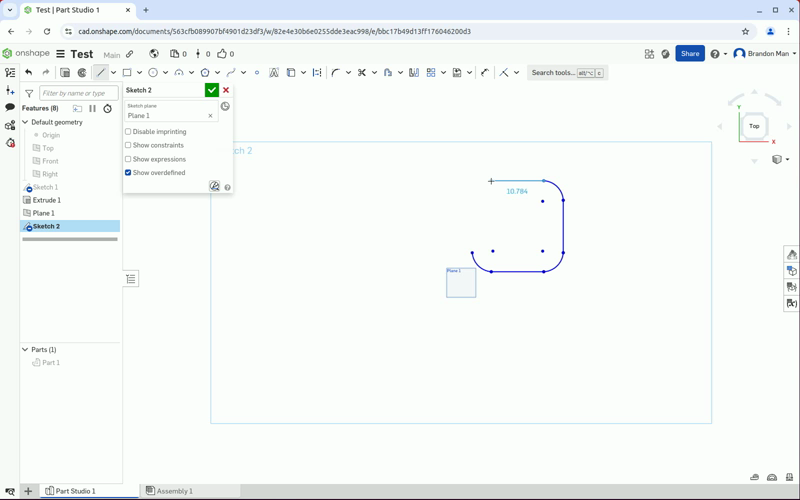
key(esc)
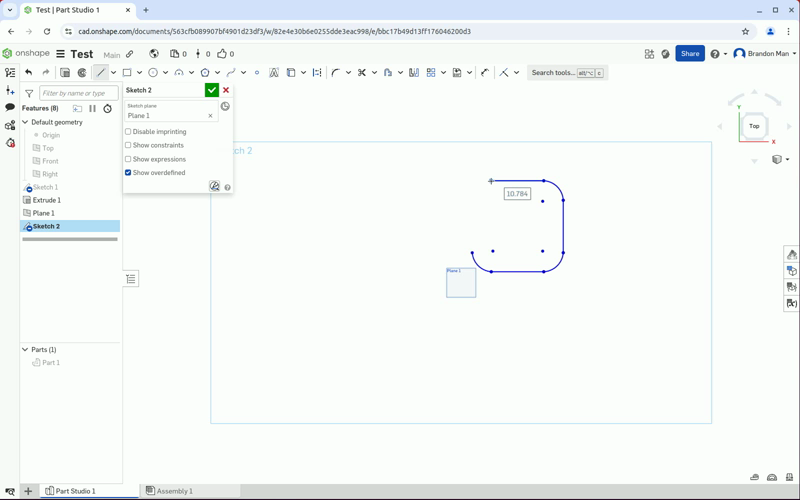
key(a)
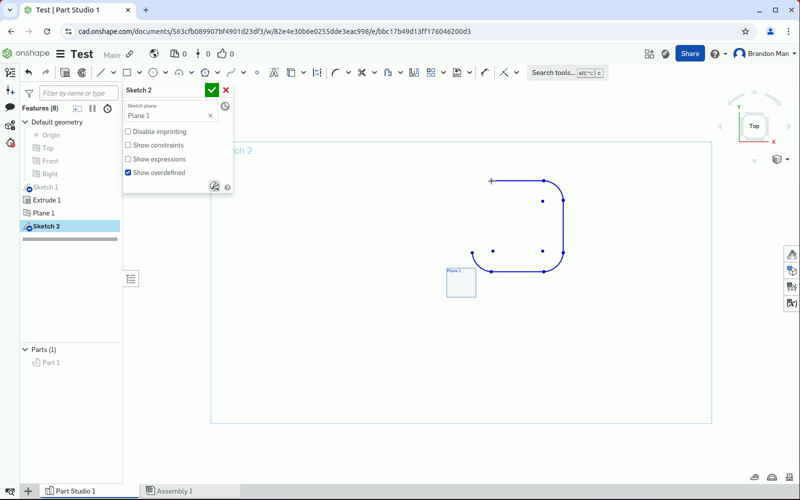
mouse_move(491, 180)
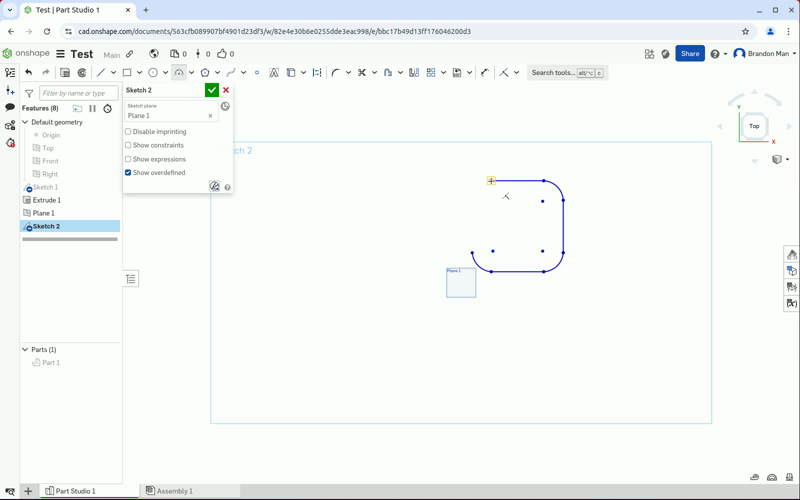
click(491, 180)
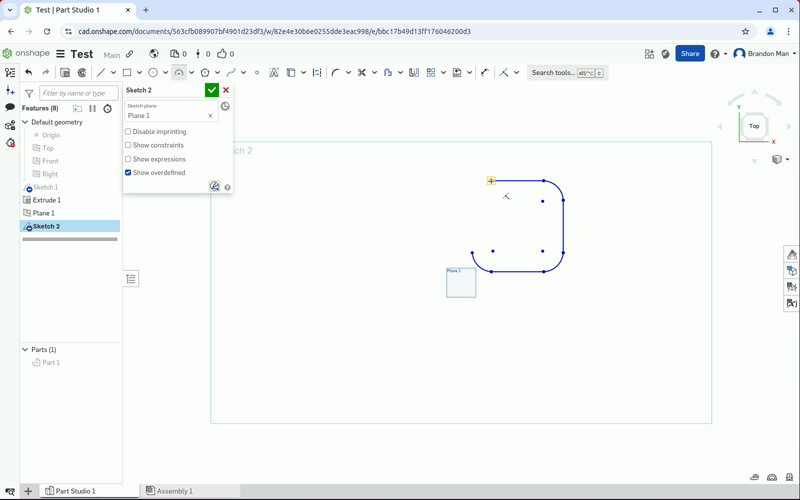
key_down(shift)
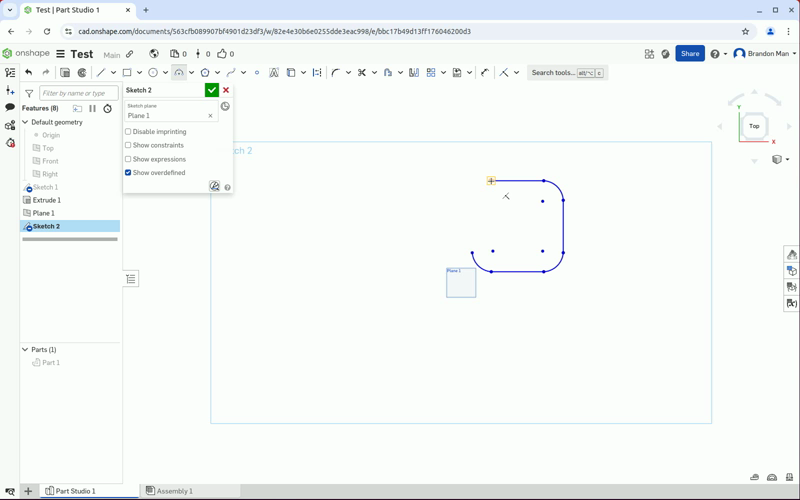
mouse_move(472, 200)
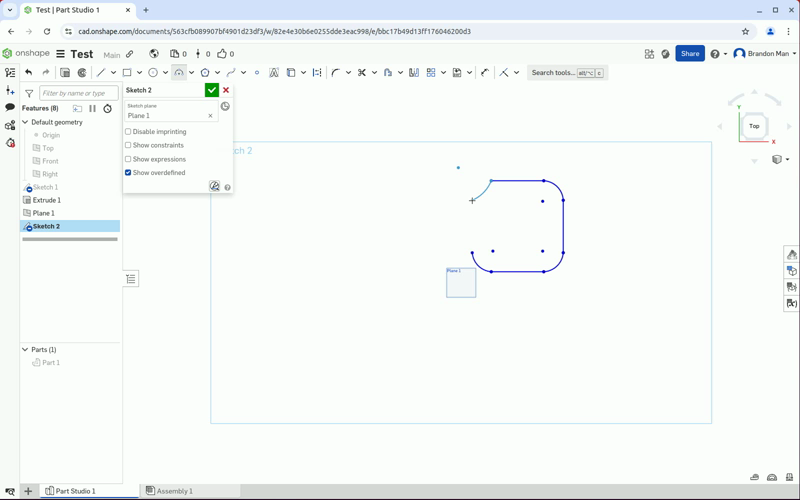
click(472, 200)
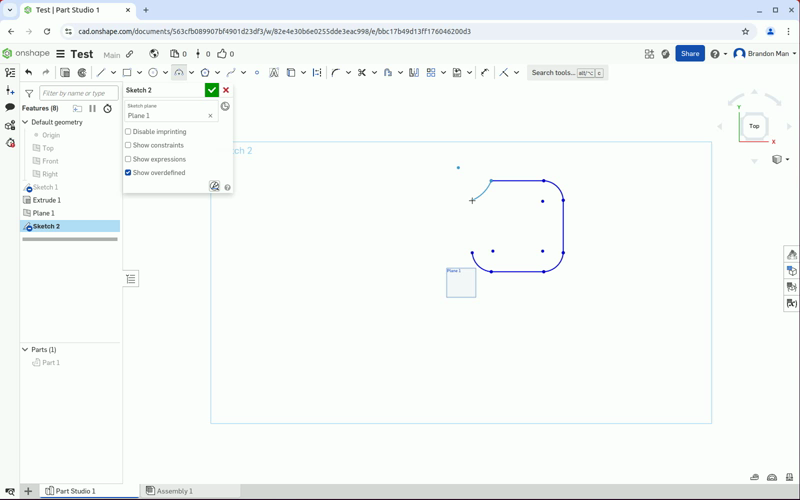
mouse_move(478, 186)
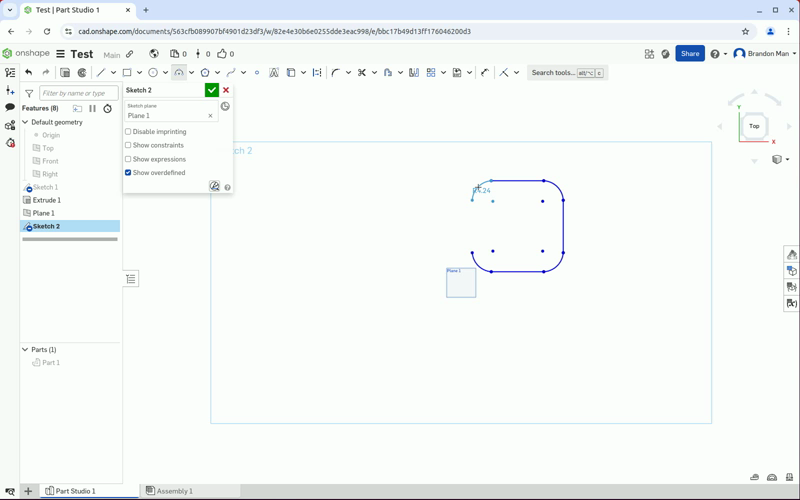
click(478, 186)
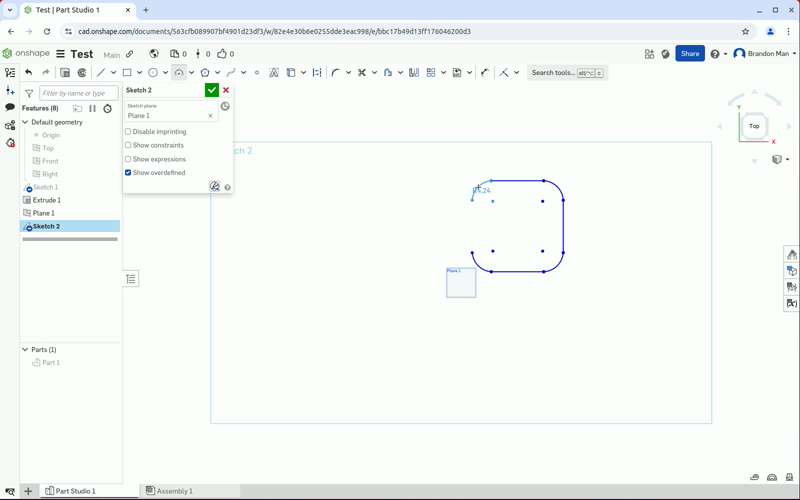
key_up(shift)
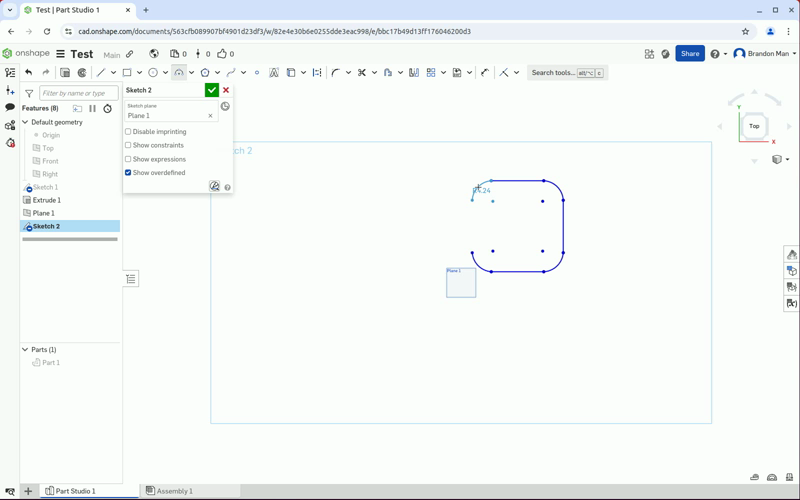
key(esc)
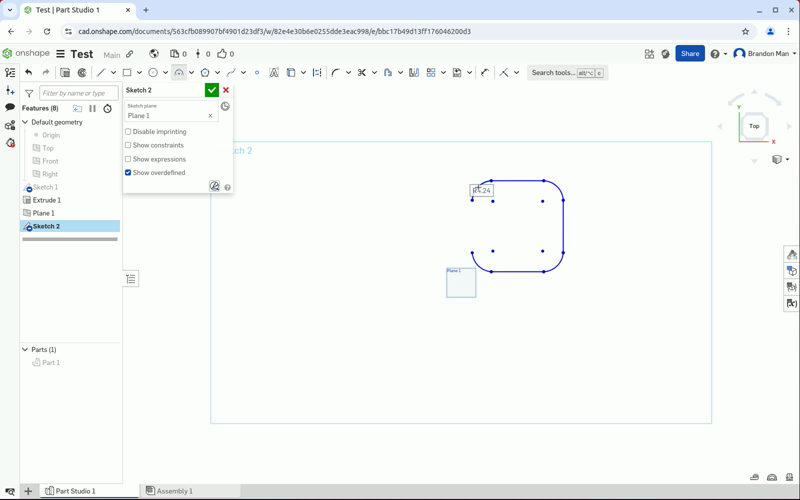
key(l)
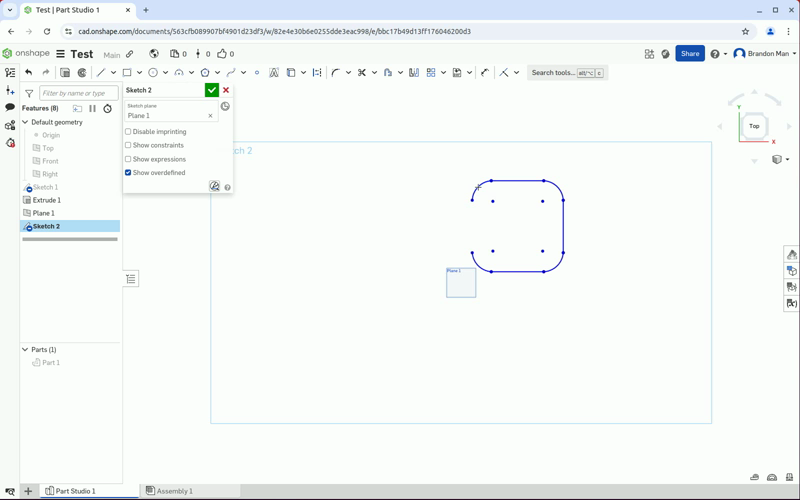
mouse_move(472, 200)
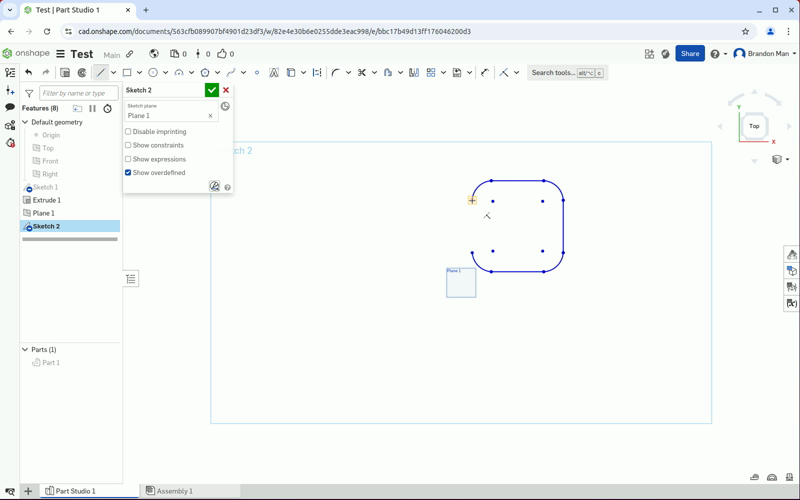
click(472, 200)
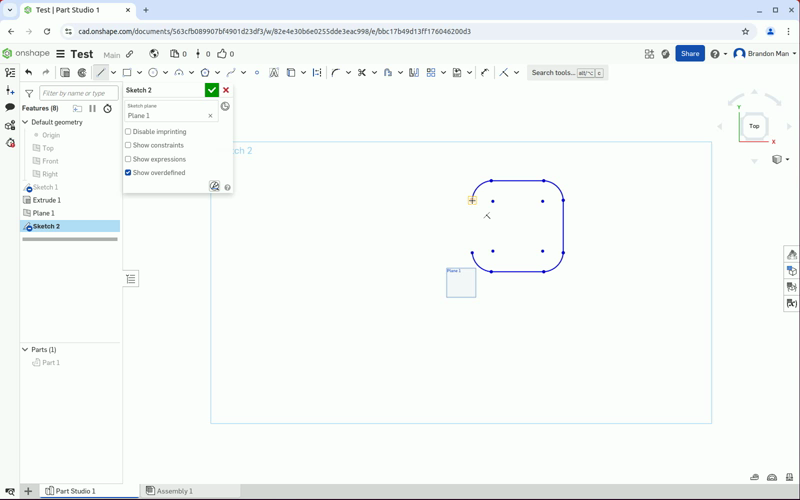
mouse_move(502, 200)
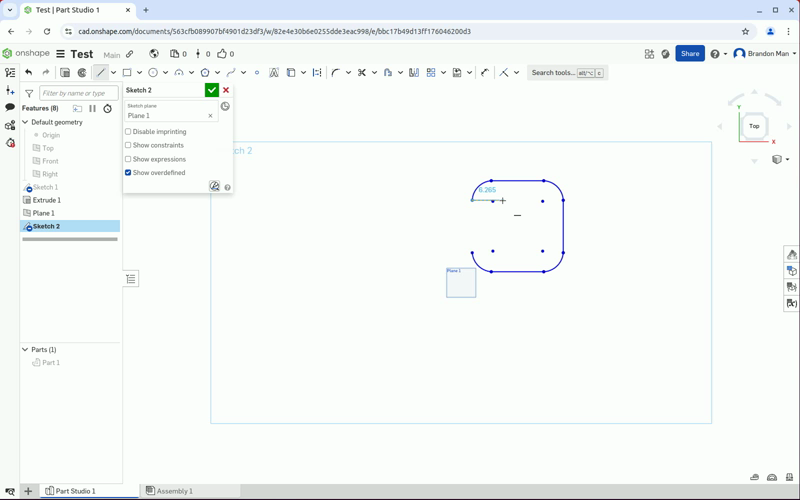
key_down(shift)
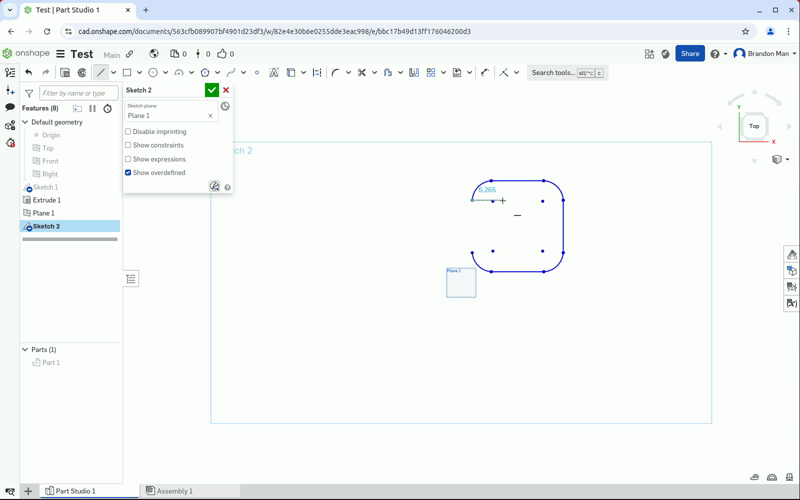
mouse_move(472, 252)
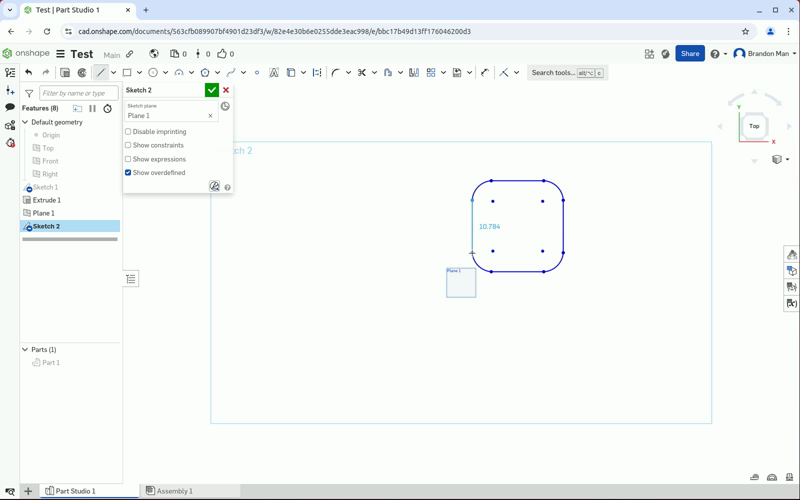
key_up(shift)
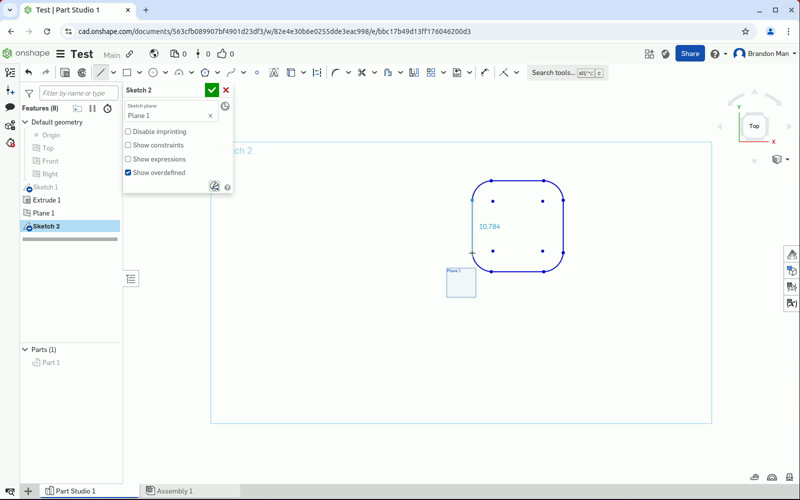
click(472, 252)
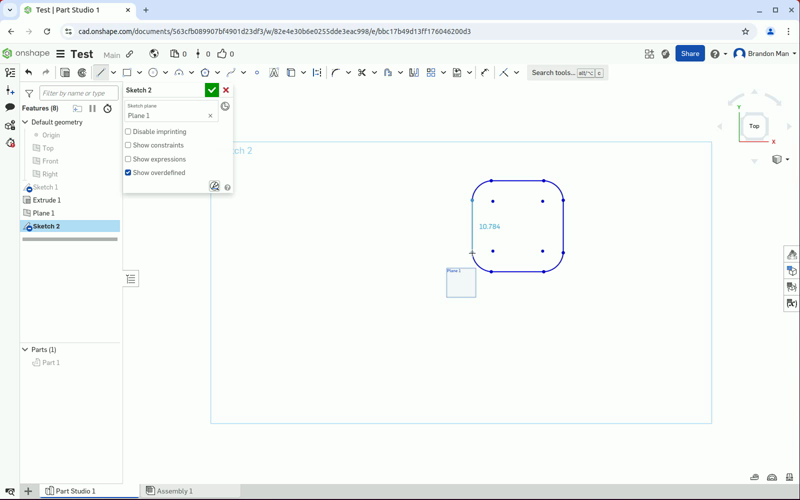
key(esc)
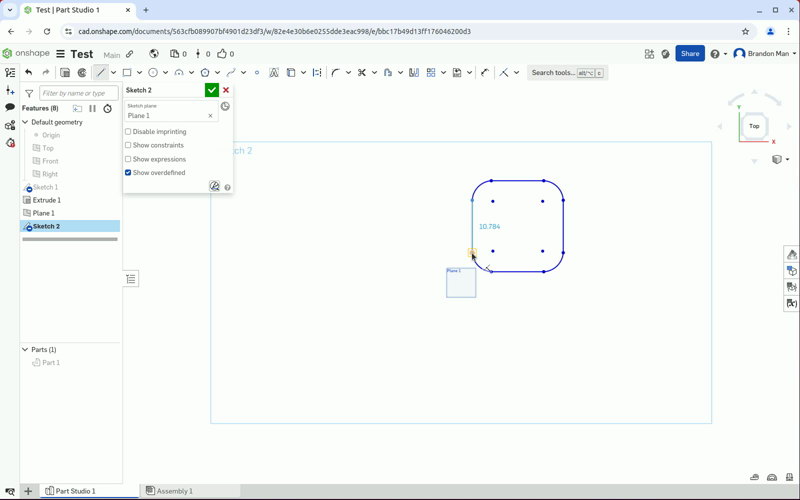
mouse_move(500, 258)
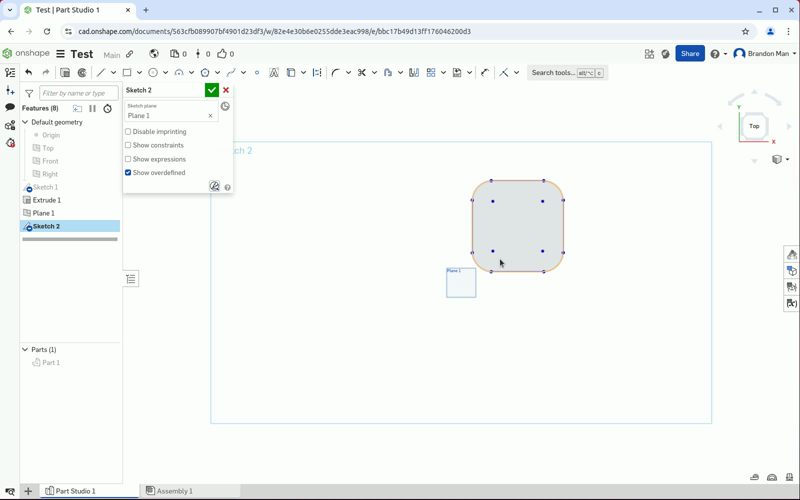
click(500, 258)
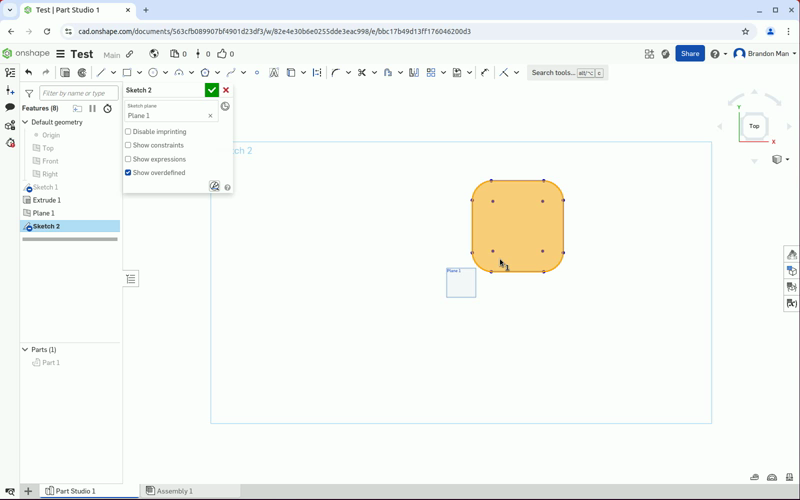
mouse_move(73, 352)
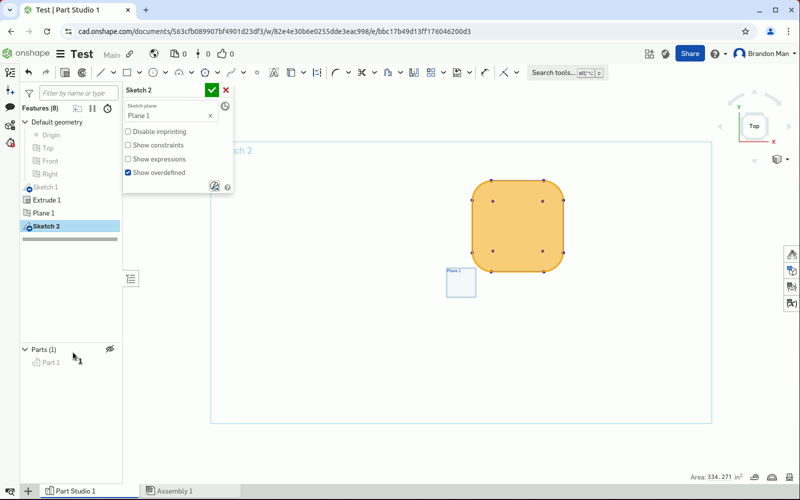
key(shift+y)
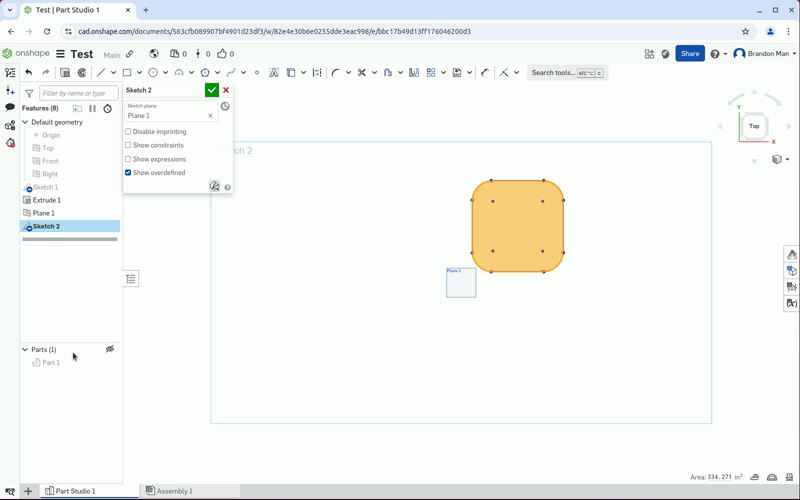
key(shift+e)
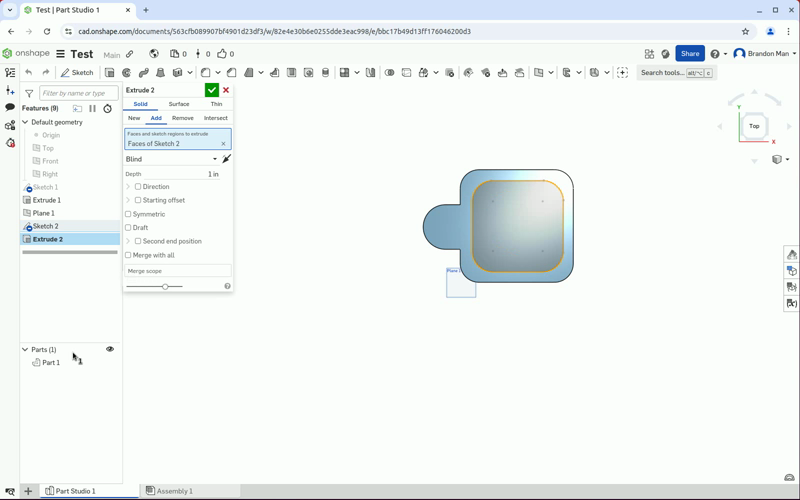
mouse_move(143, 106)
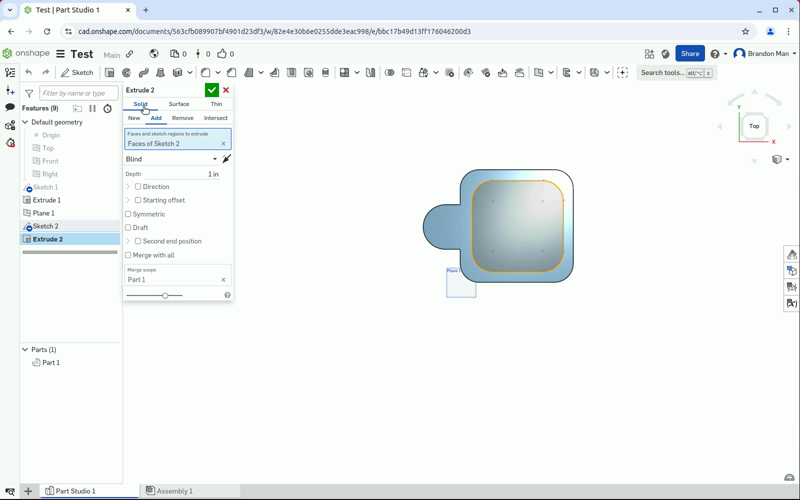
click(143, 106)
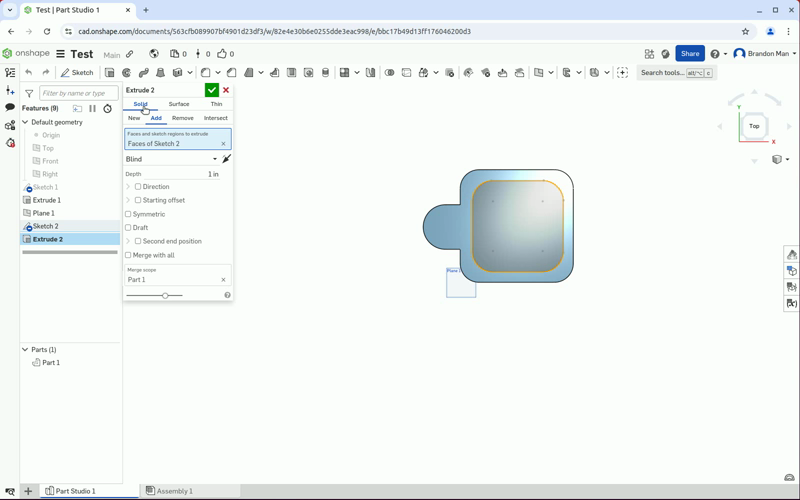
mouse_move(186, 120)
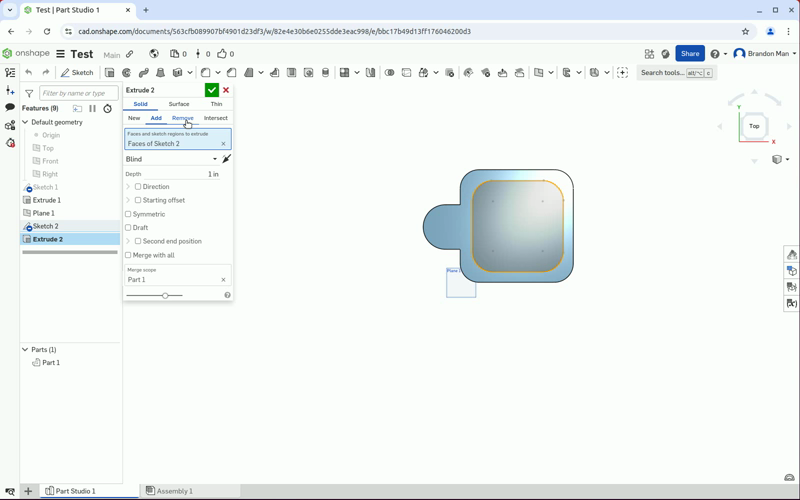
click(186, 120)
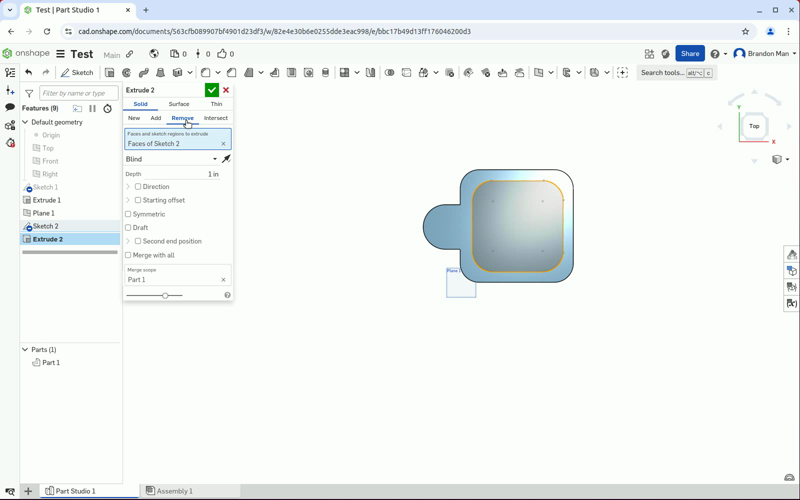
key(tab, 4)
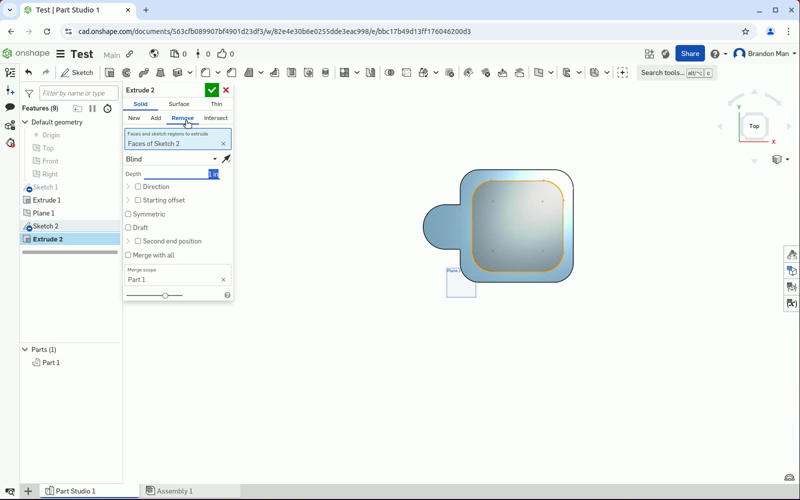
text(0.722)
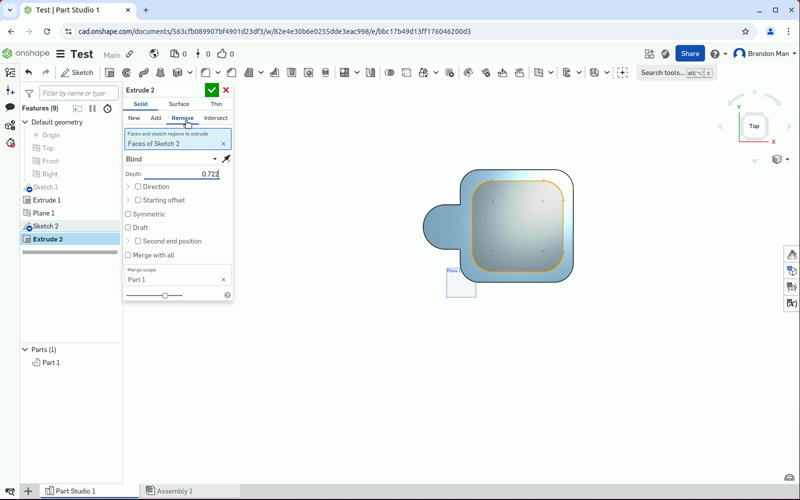
key(tab, 6)
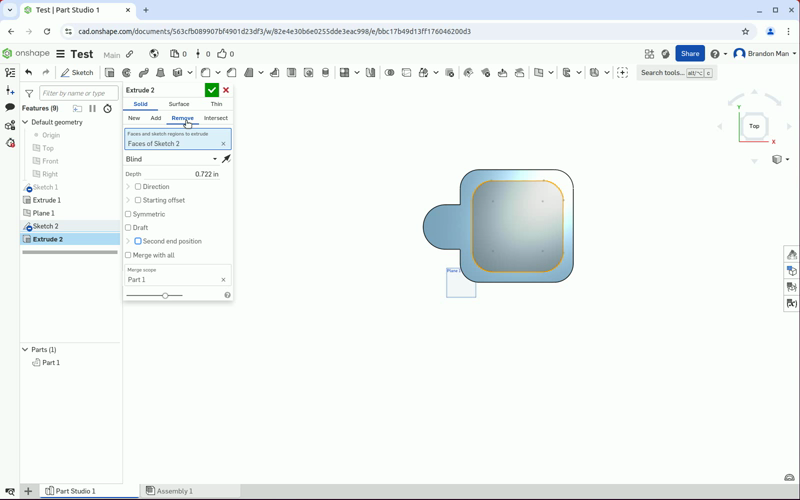
key(space)
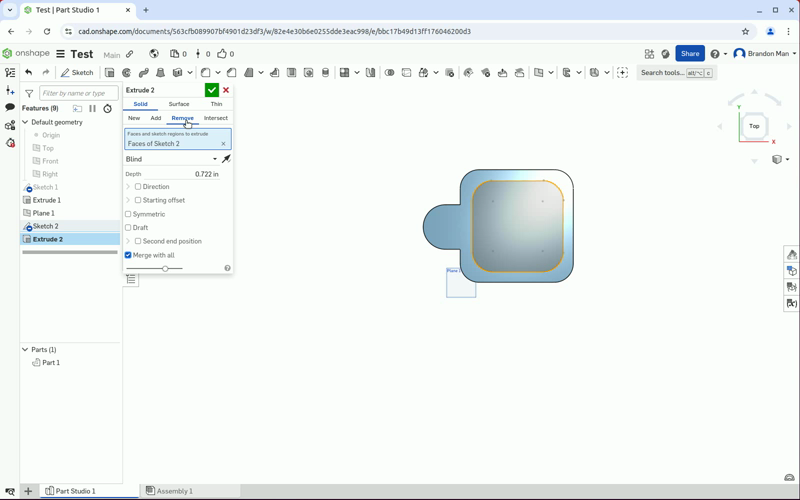
key(enter)
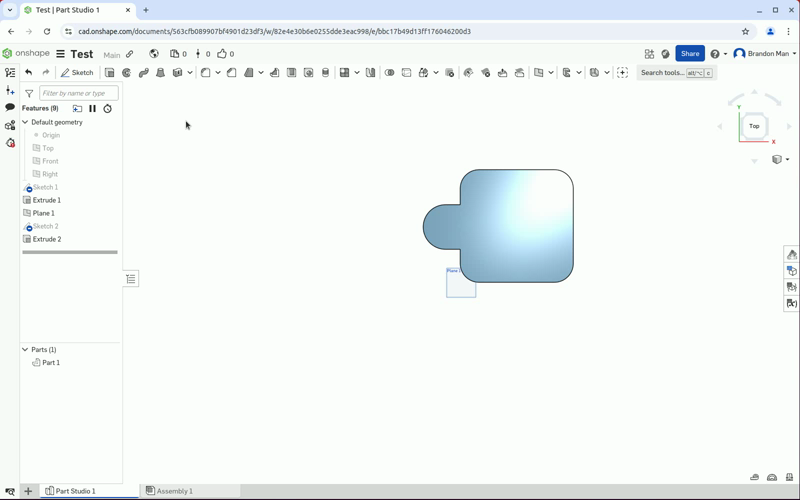
key(shift+h)
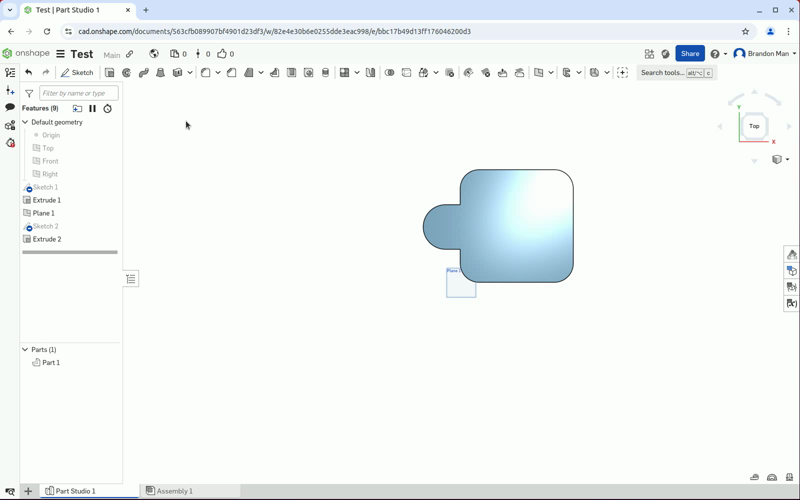
key(shift+h)
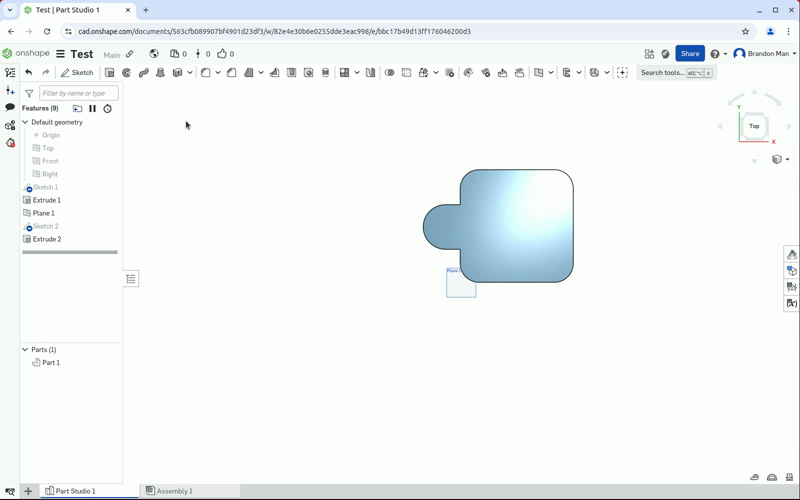
key(shift+7)
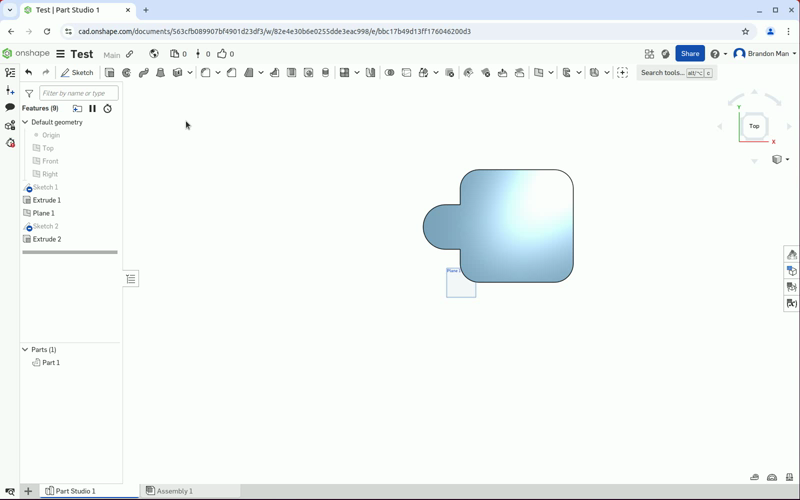
key(up, 3)
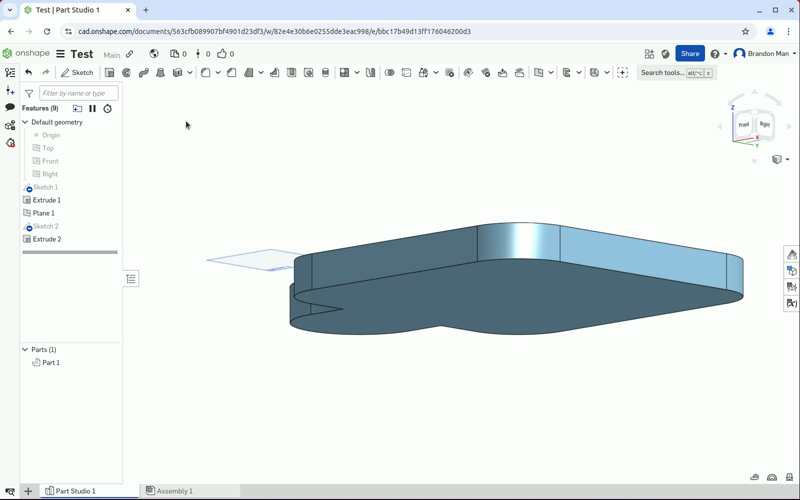
key(left, 3)
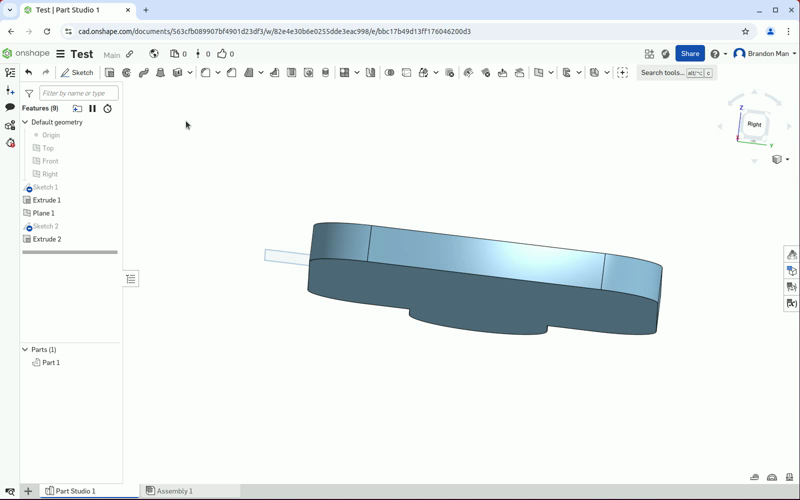
key(right, 3)
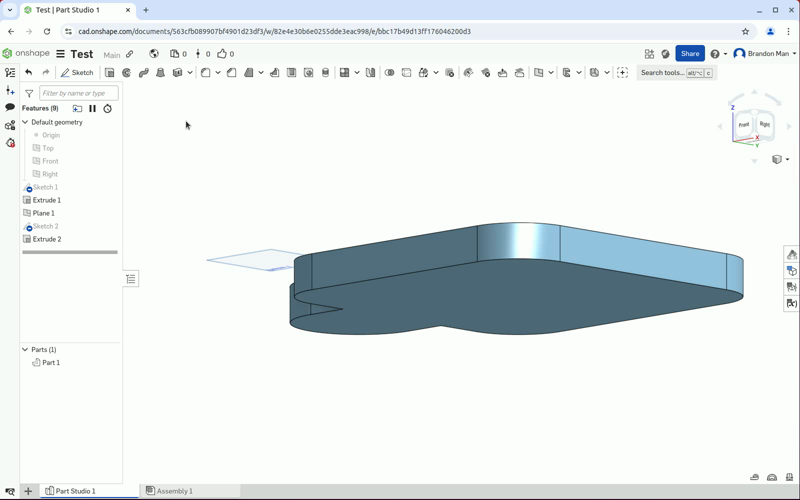
key(down, 3)
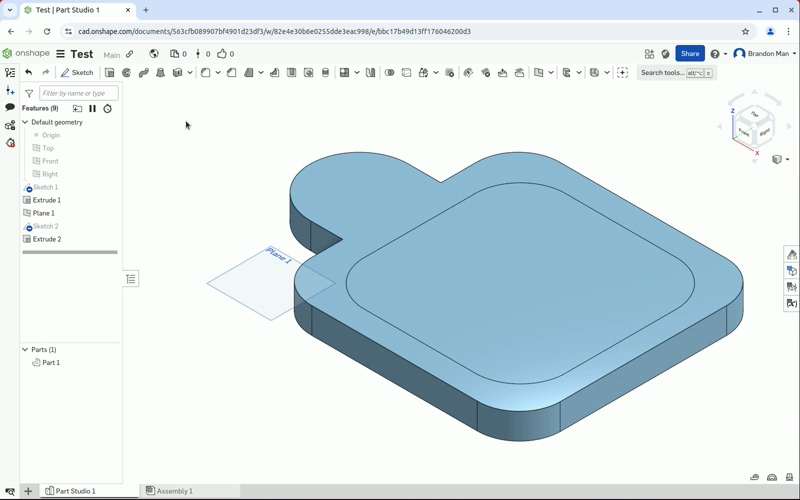
mouse_move(73, 189)
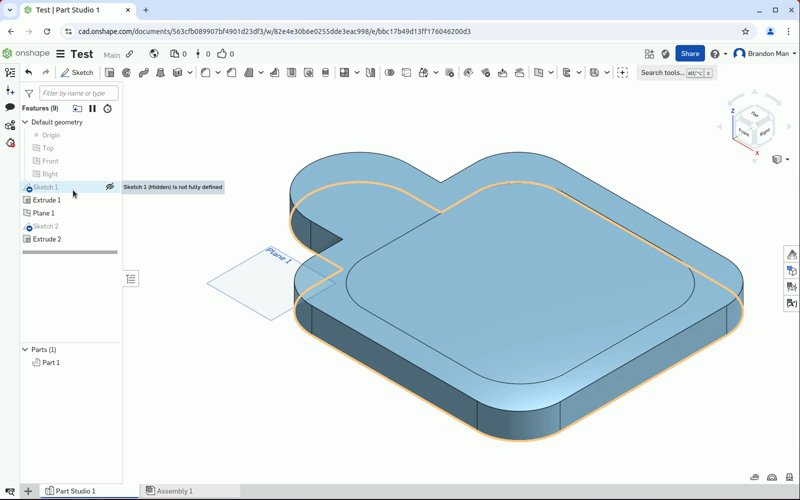
click(73, 189)